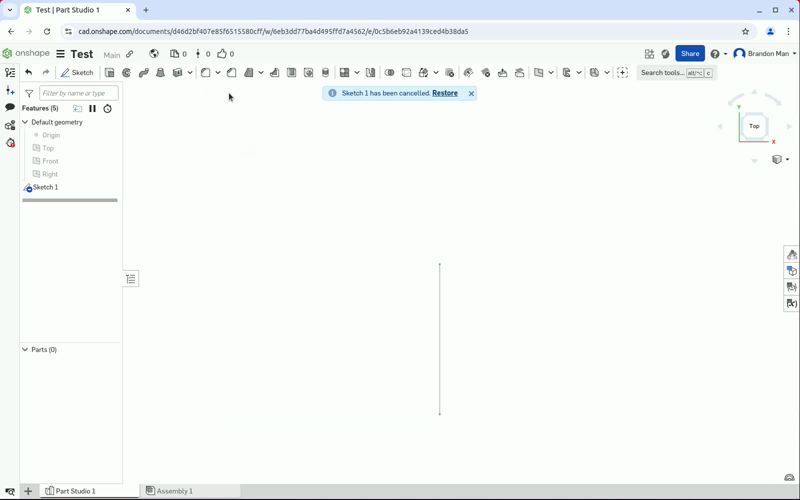
key(shift+h)
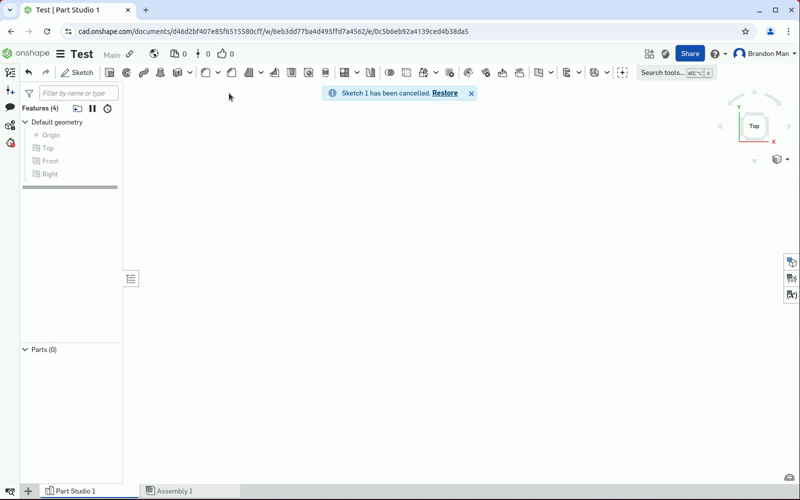
mouse_move(73, 352)
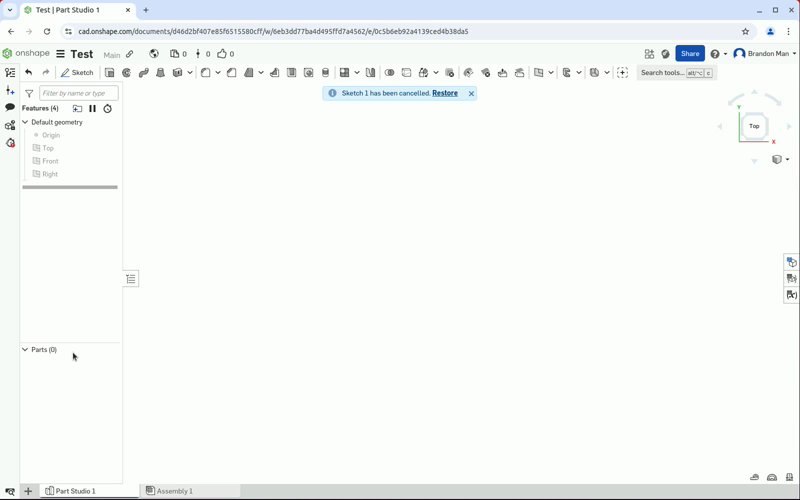
key(y)
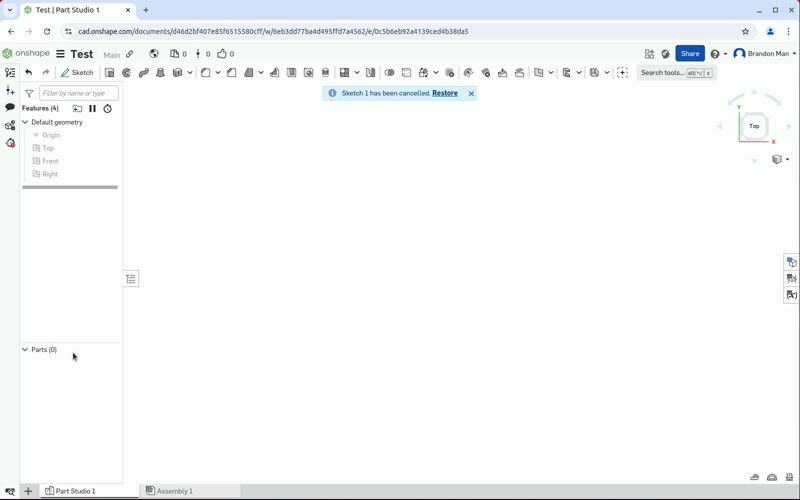
key(shift+p)
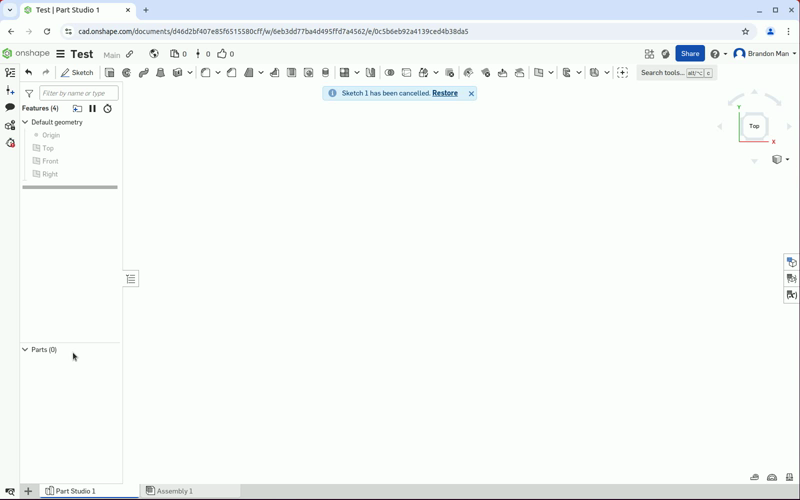
key(space)
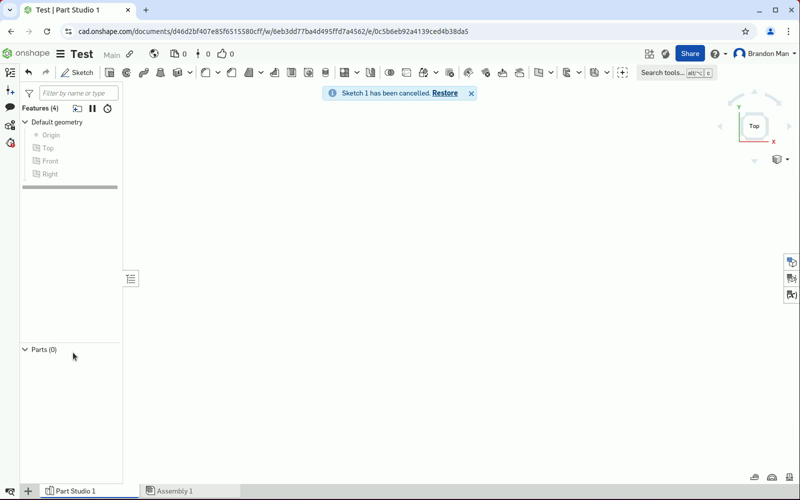
key_down(shift)
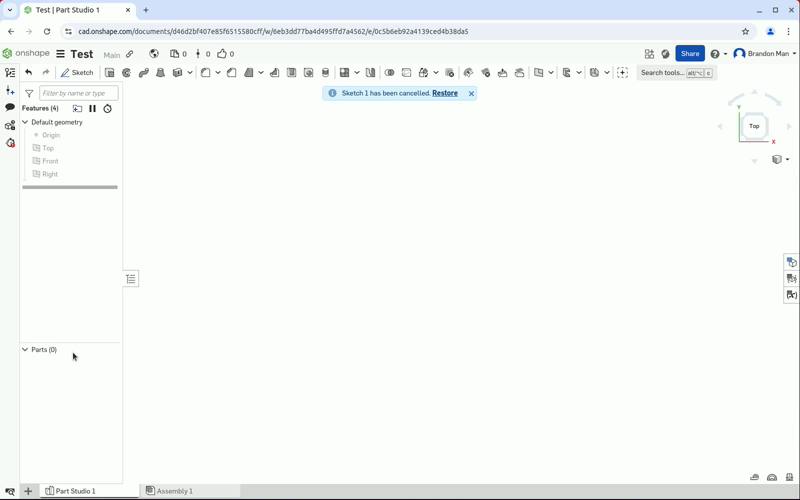
key(up)
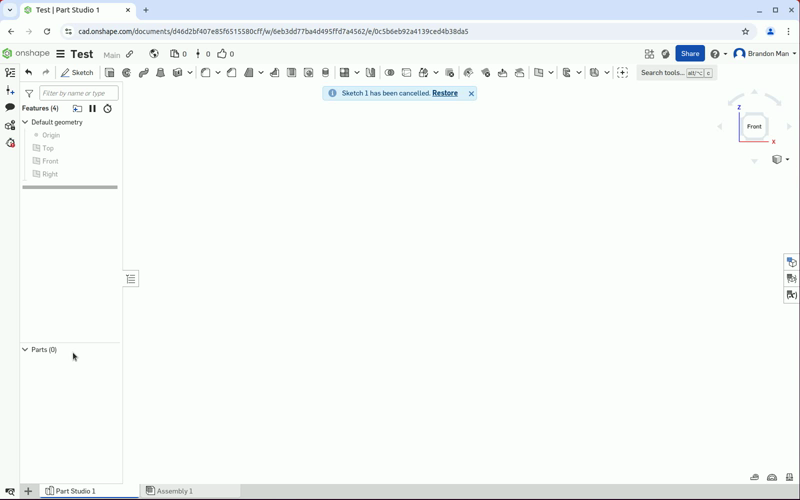
key_up(shift)
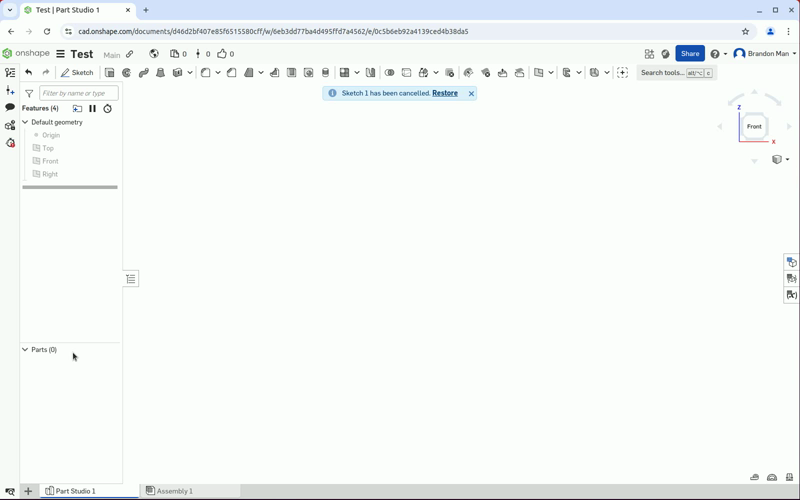
mouse_move(73, 352)
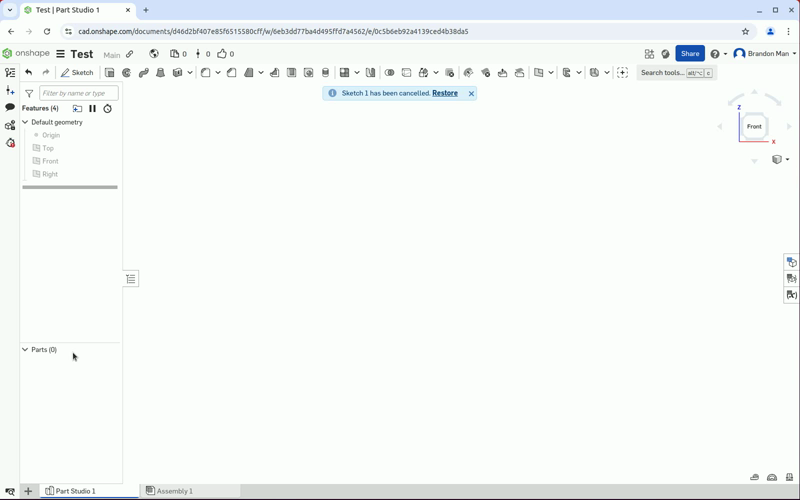
key(shift+y)
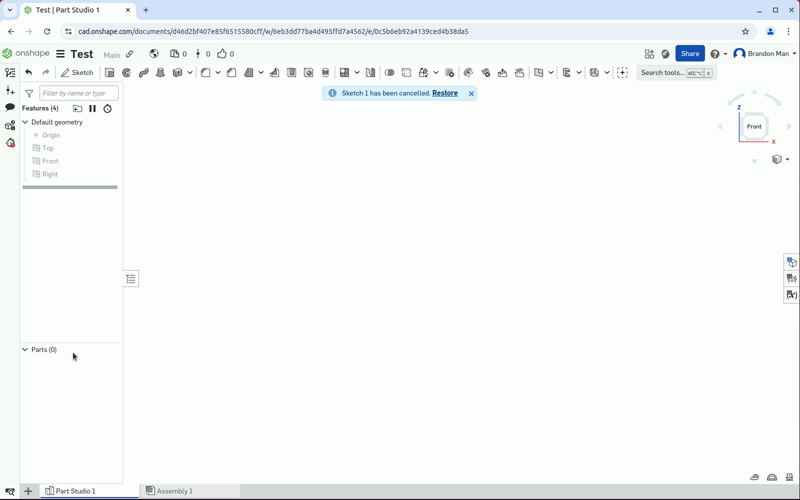
key(shift+s)
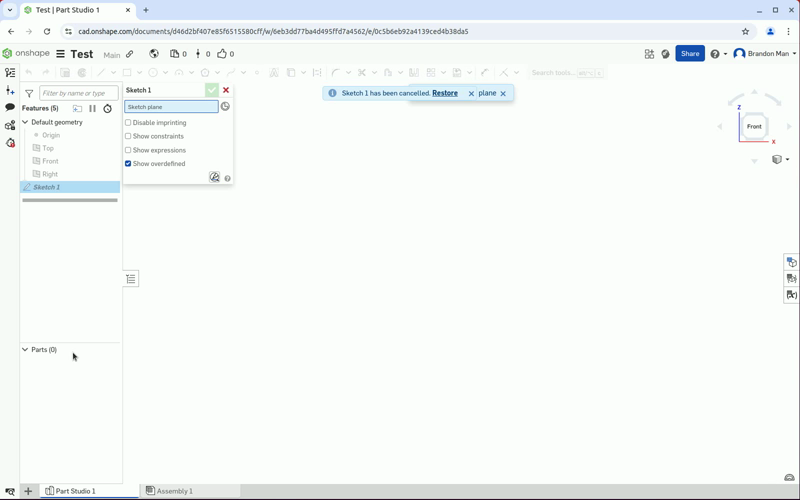
mouse_move(73, 163)
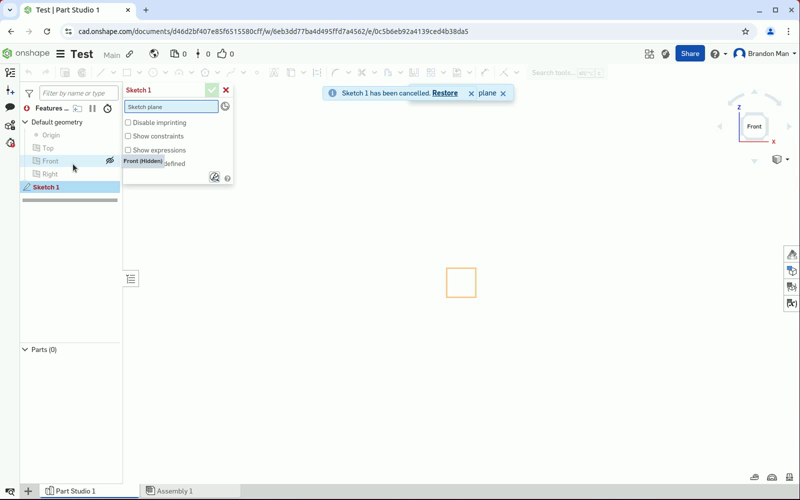
click(73, 163)
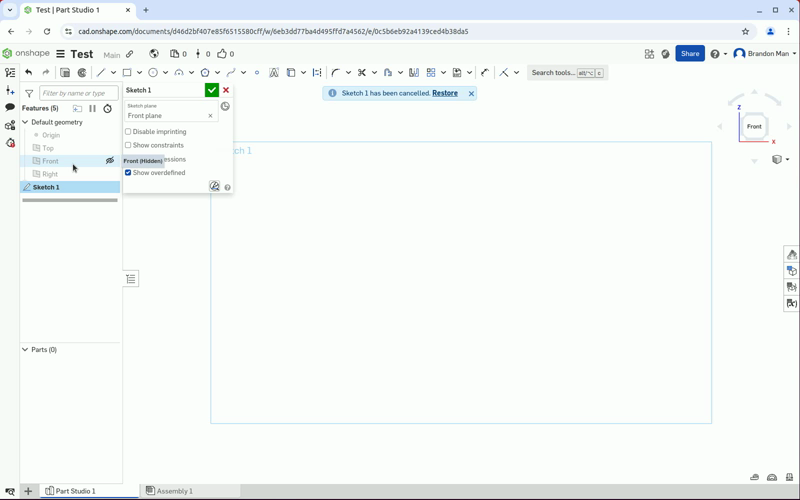
mouse_move(73, 352)
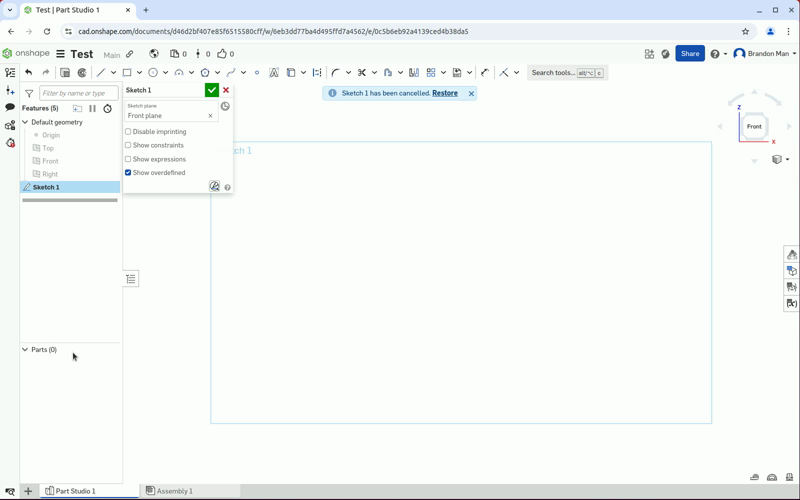
key(y)
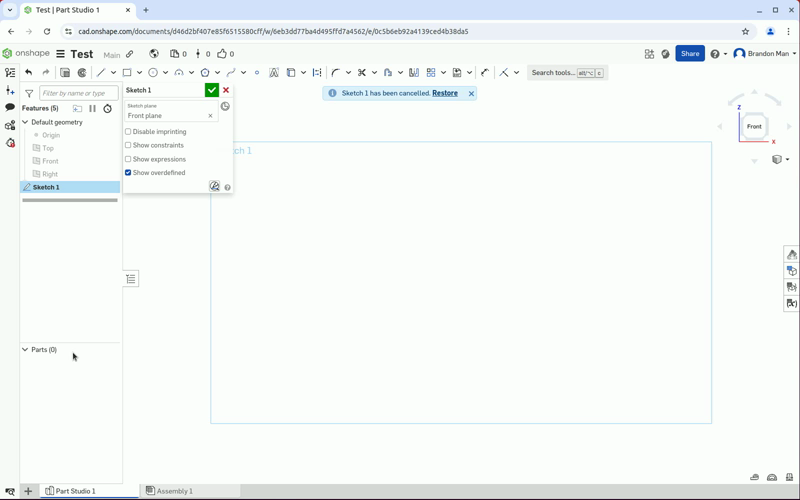
key(a)
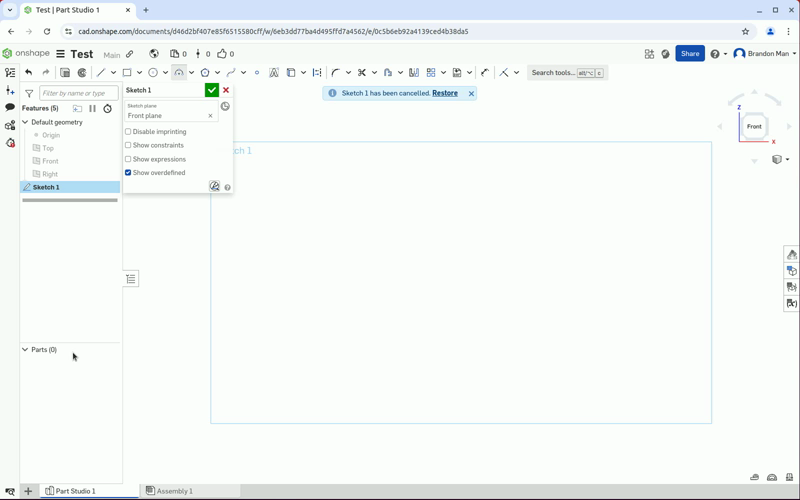
key_down(shift)
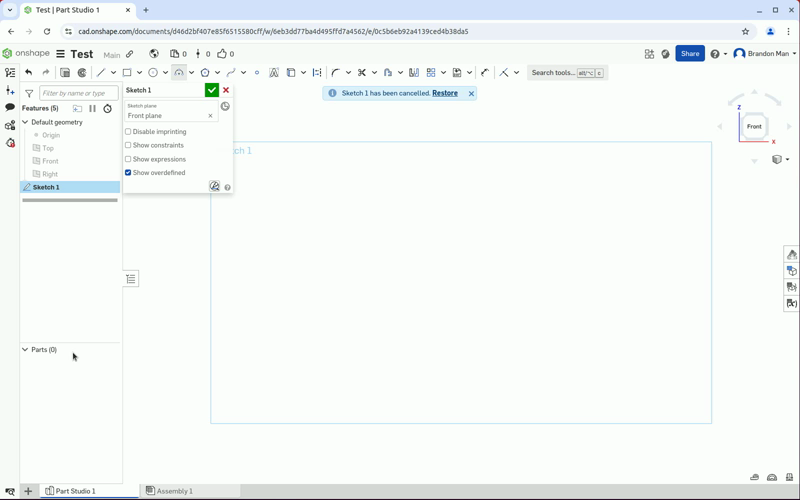
mouse_move(365, 346)
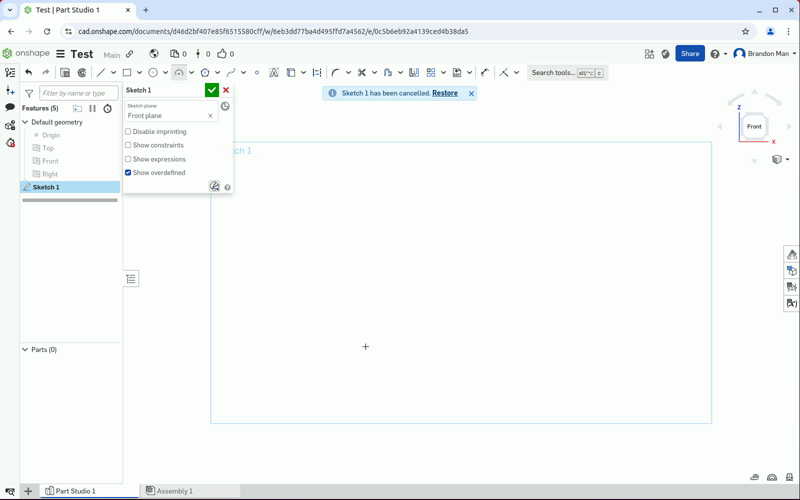
click(365, 346)
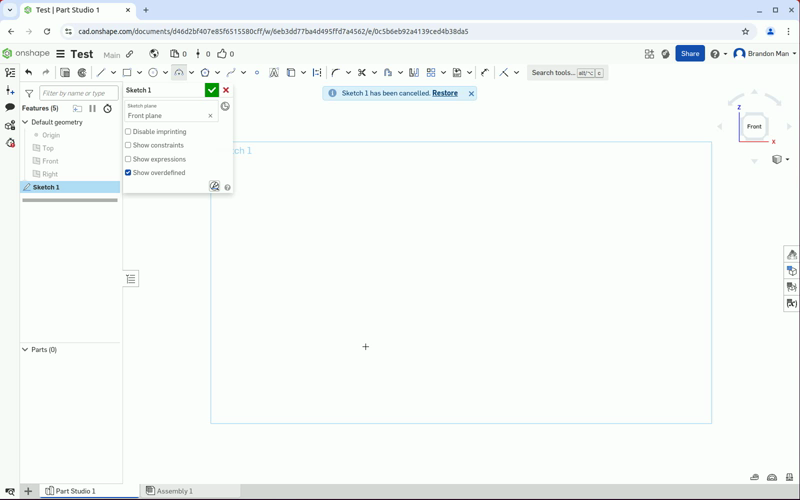
key_up(shift)
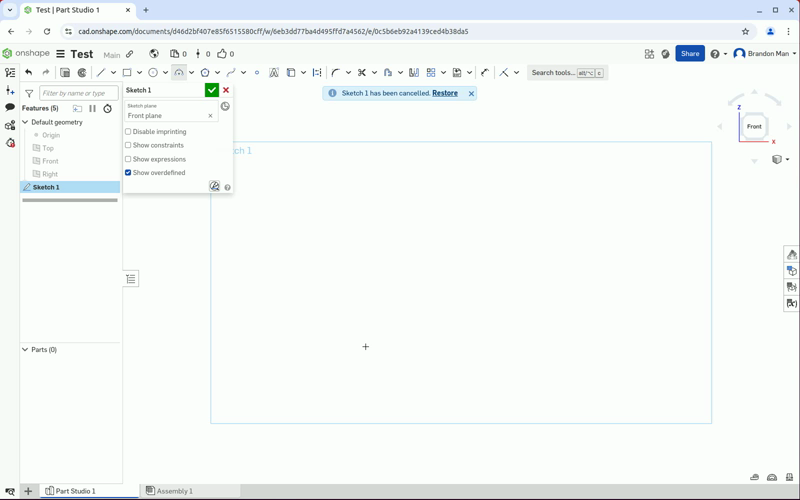
key_down(shift)
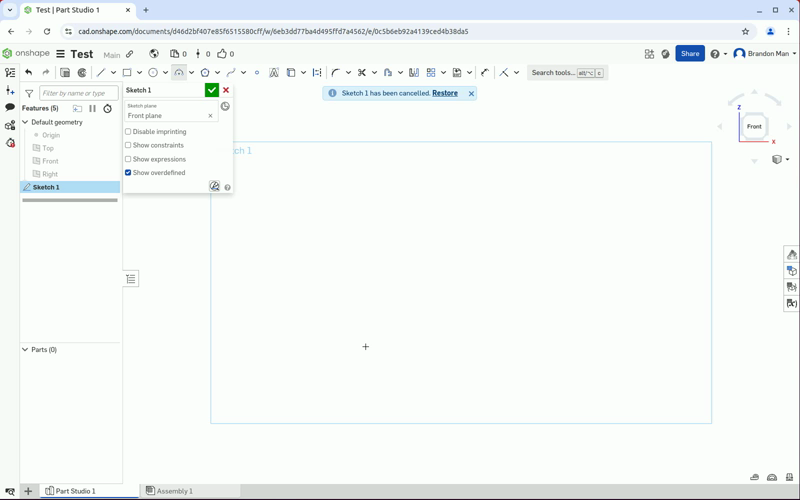
mouse_move(365, 320)
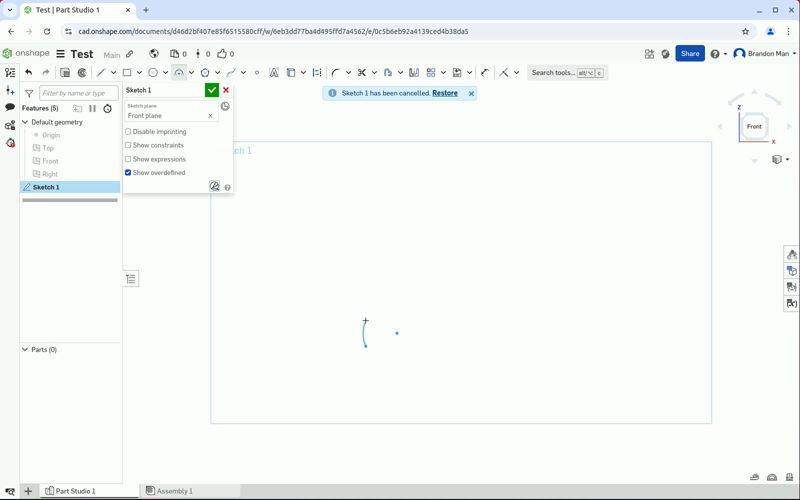
click(365, 320)
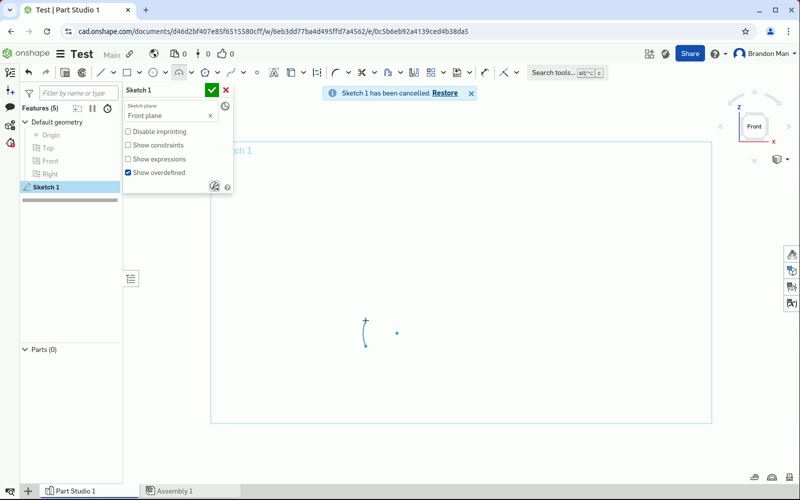
mouse_move(361, 333)
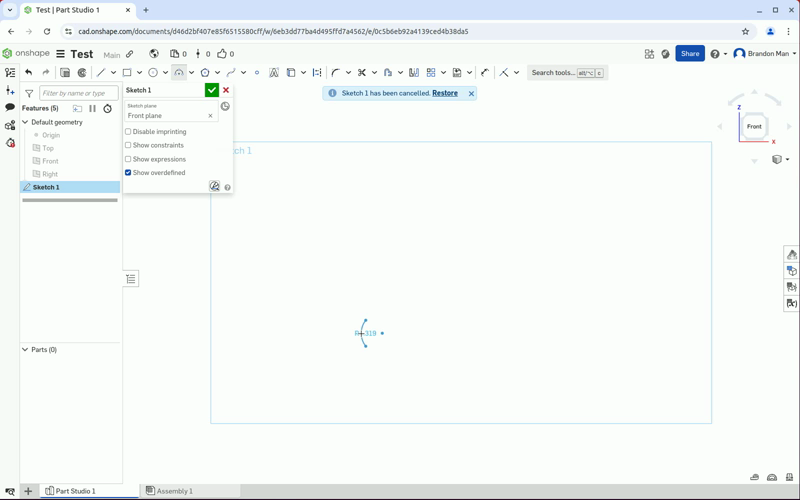
click(361, 333)
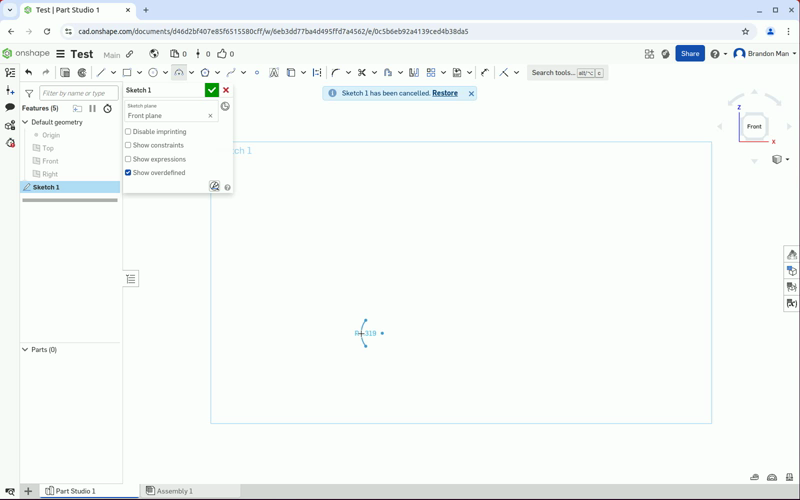
key_up(shift)
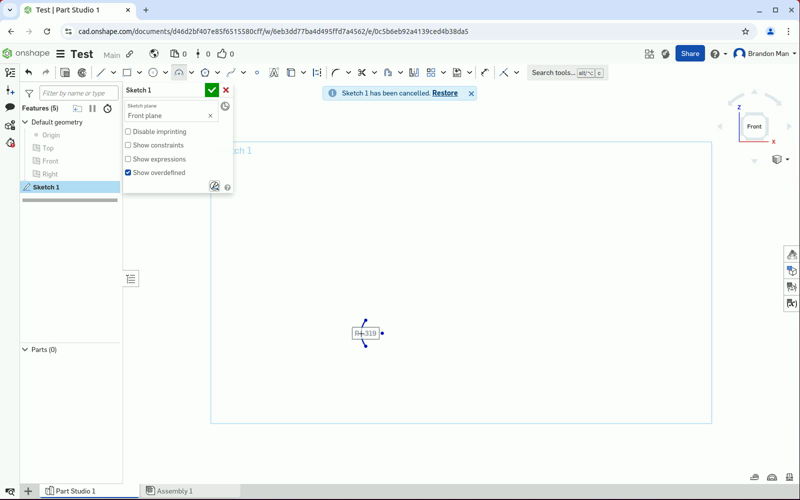
mouse_move(365, 320)
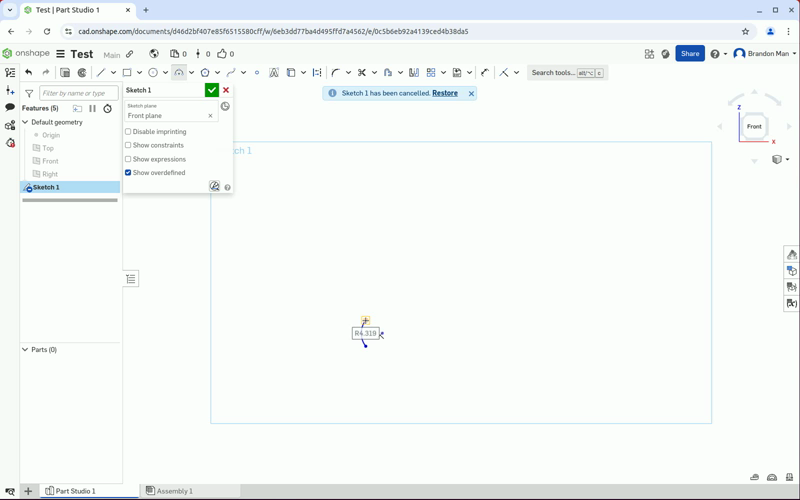
click(365, 320)
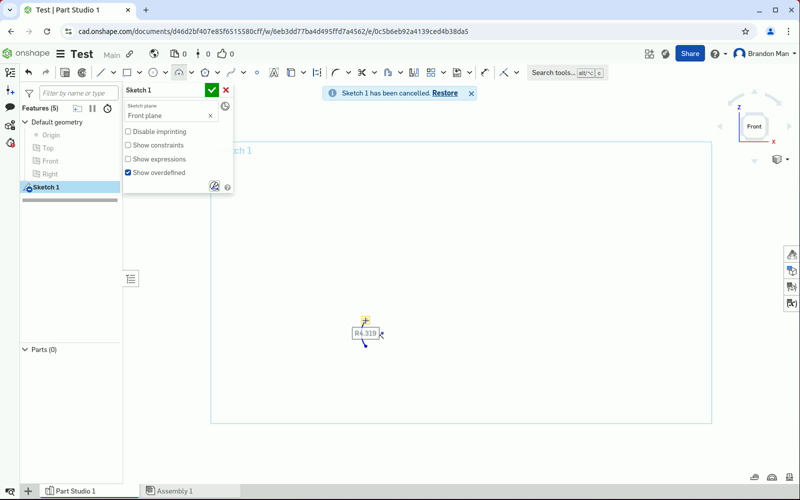
mouse_move(365, 346)
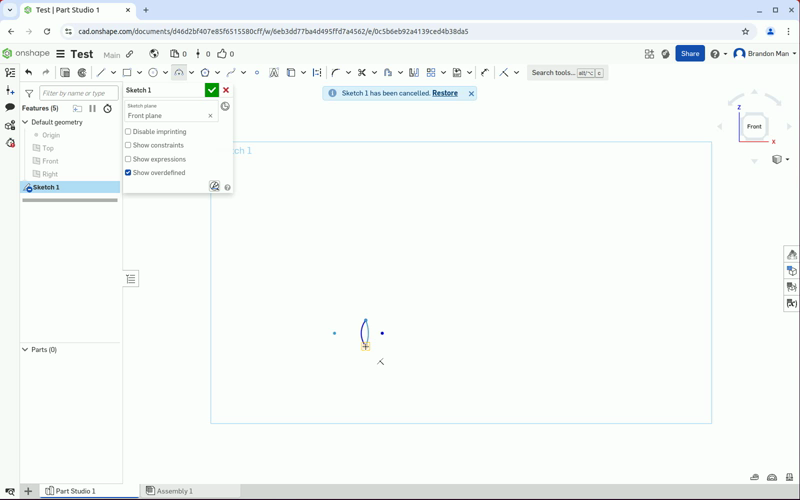
click(365, 346)
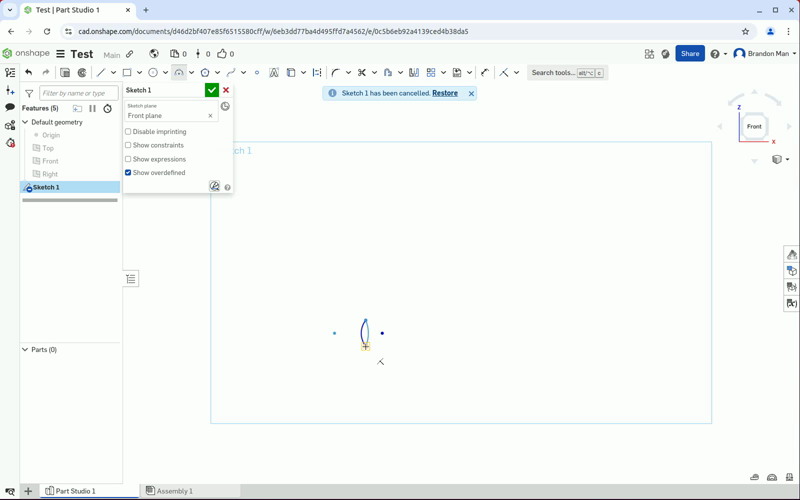
key_down(shift)
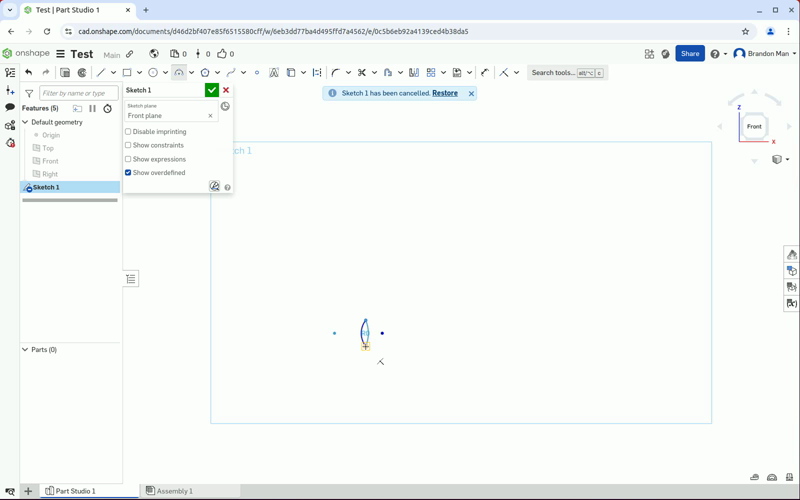
mouse_move(347, 333)
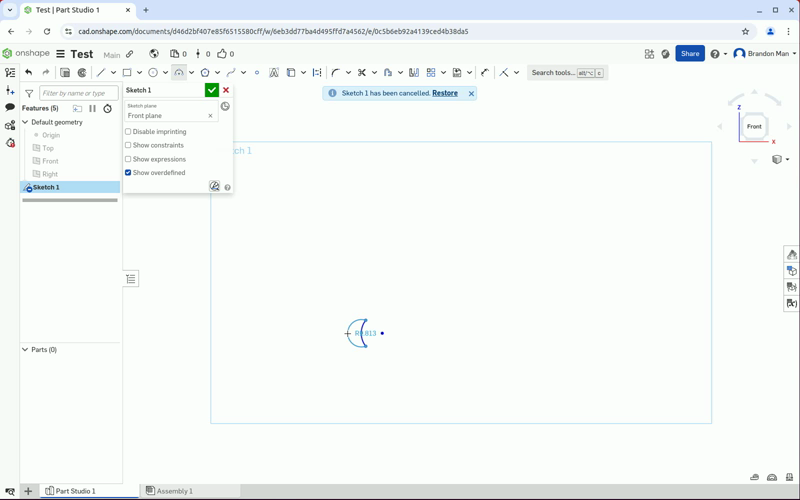
click(347, 333)
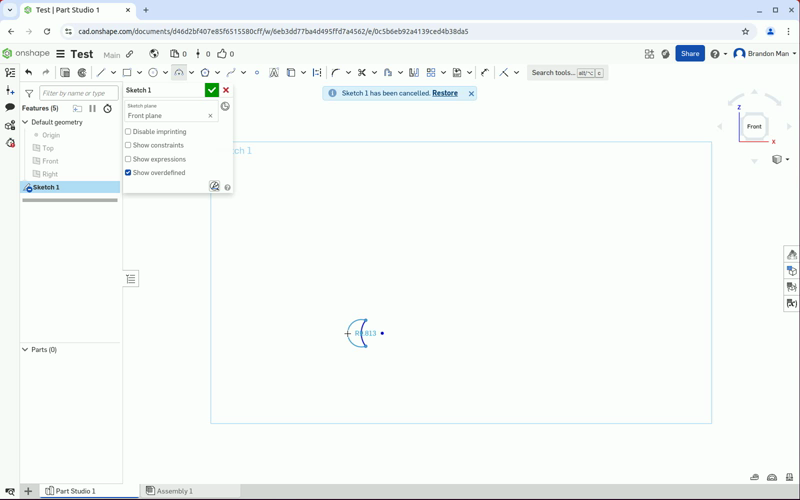
key_up(shift)
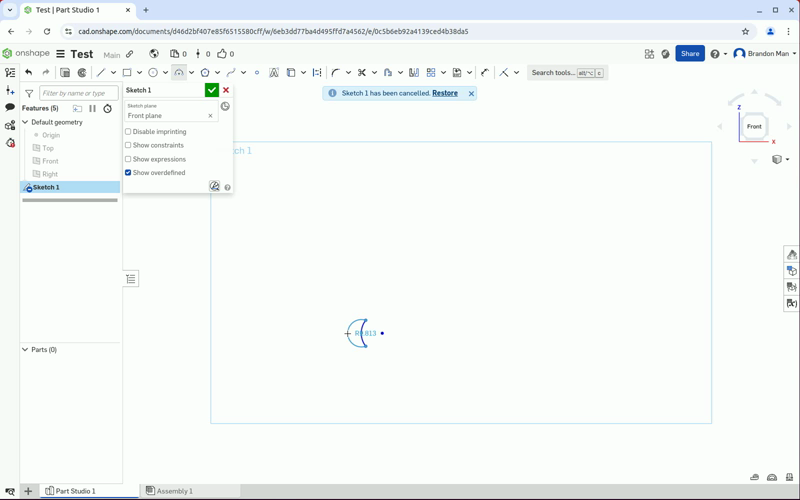
key(esc)
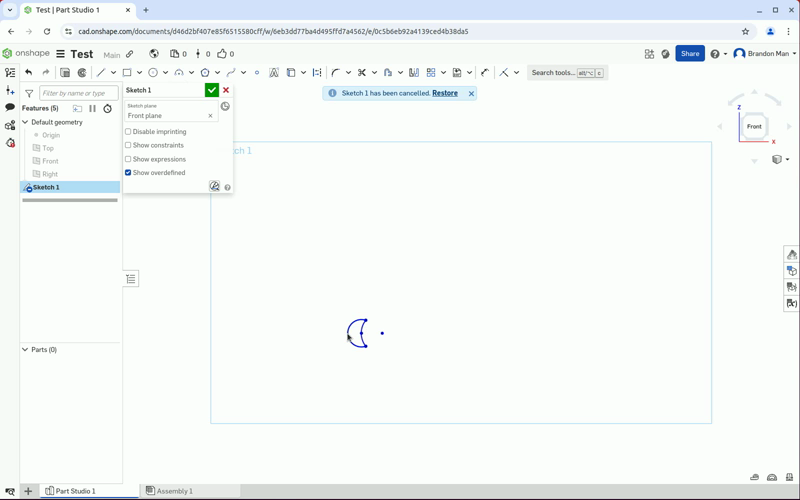
key(c)
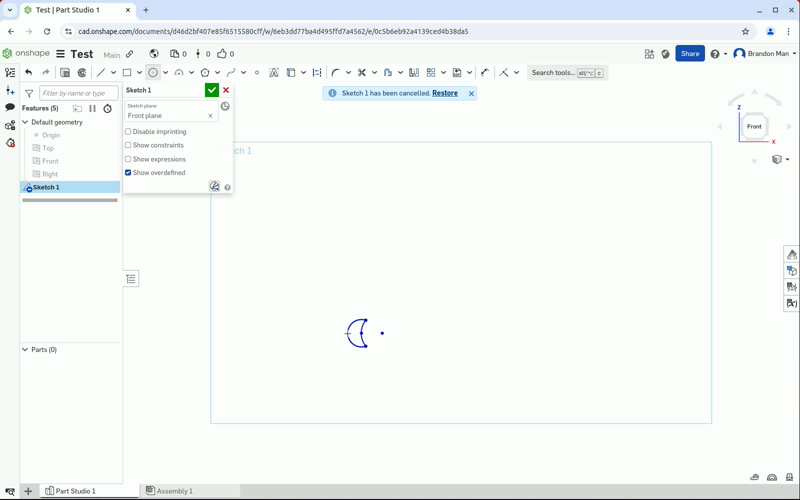
key_down(shift)
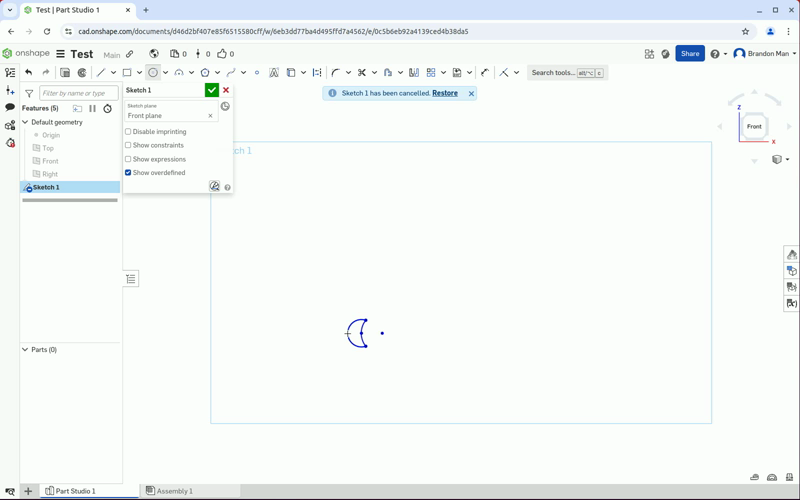
mouse_move(355, 333)
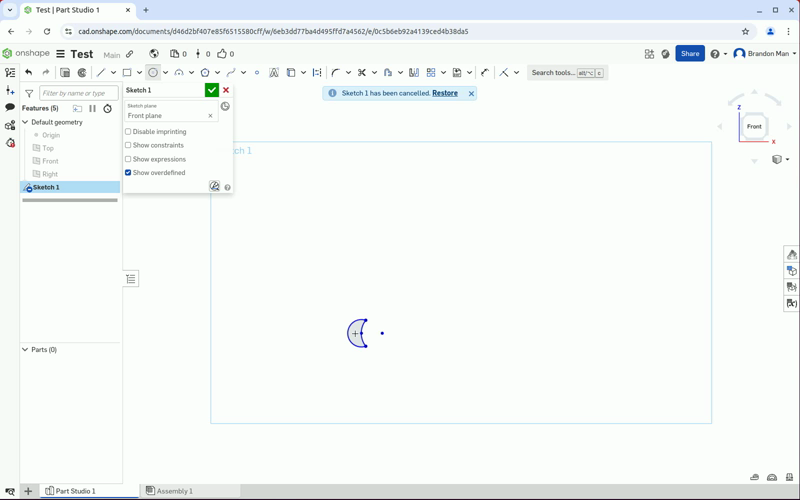
click(355, 333)
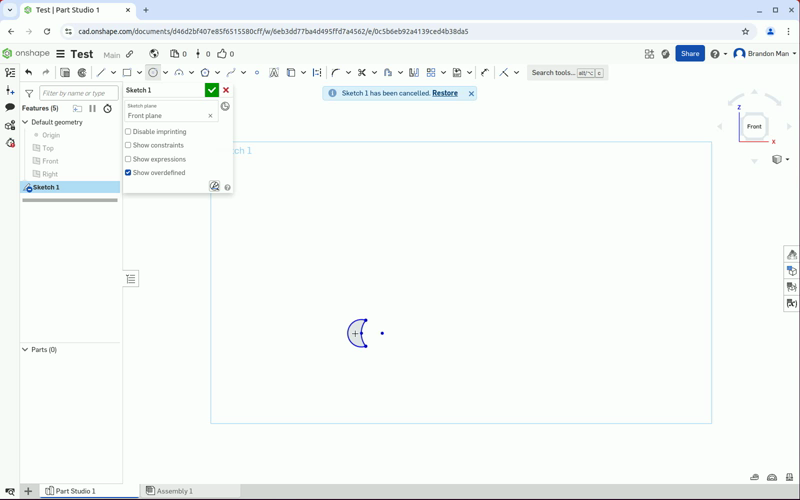
key_up(shift)
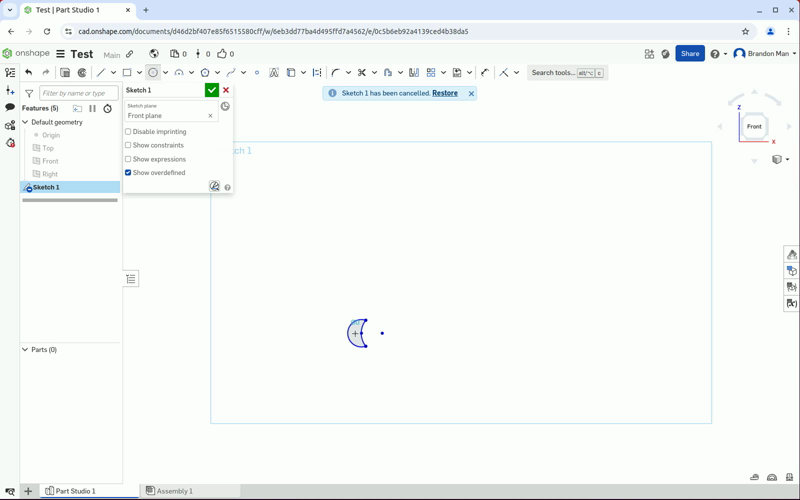
mouse_move(359, 333)
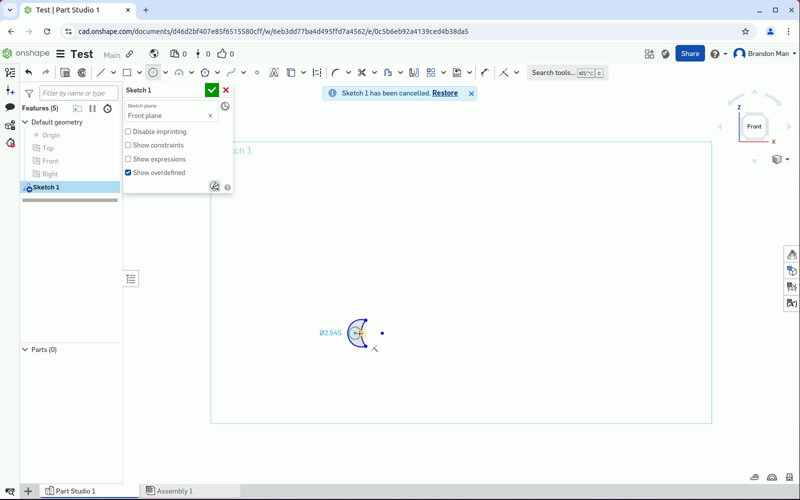
scroll(6)
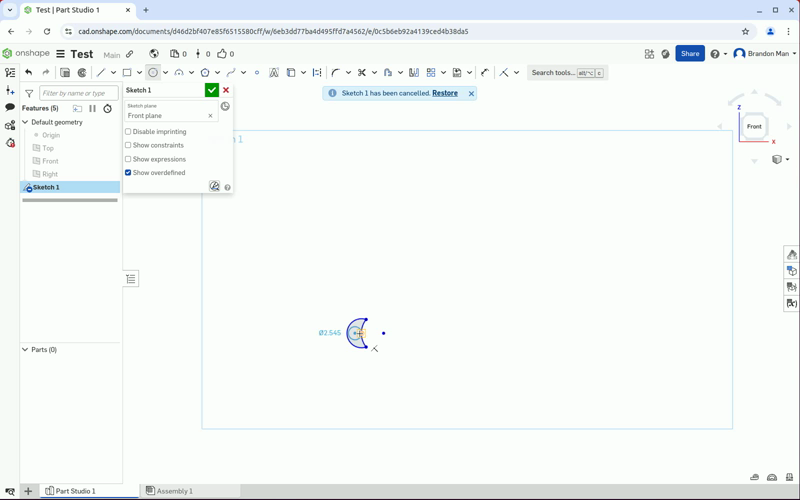
scroll(6)
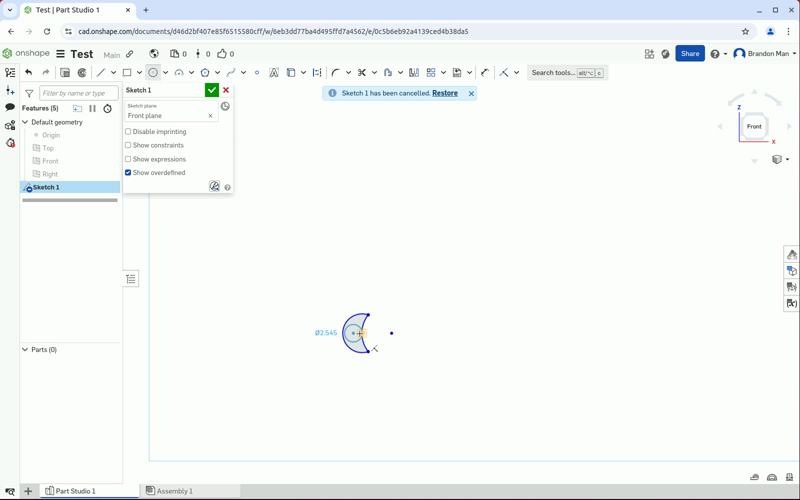
scroll(6)
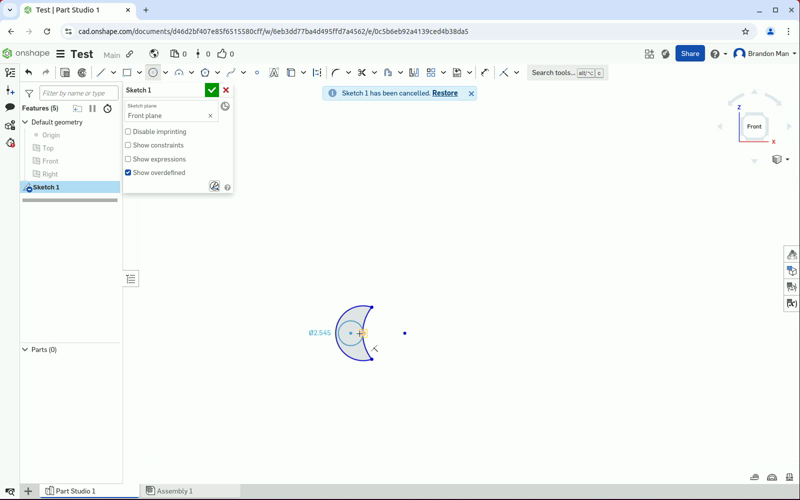
scroll(6)
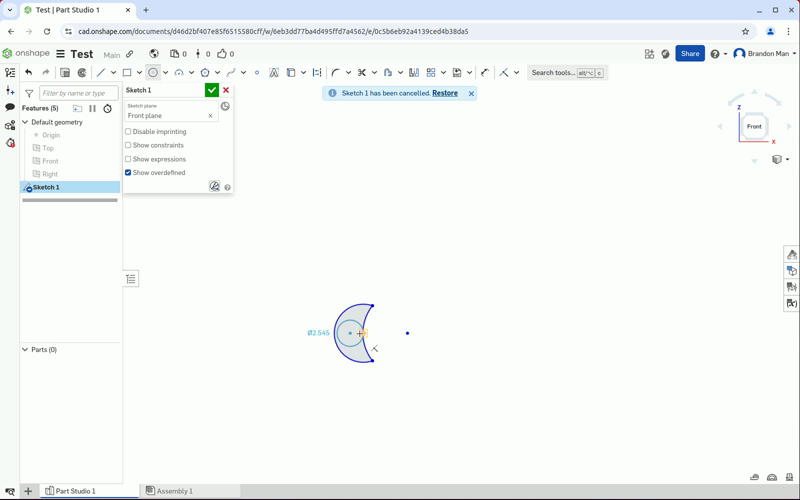
scroll(6)
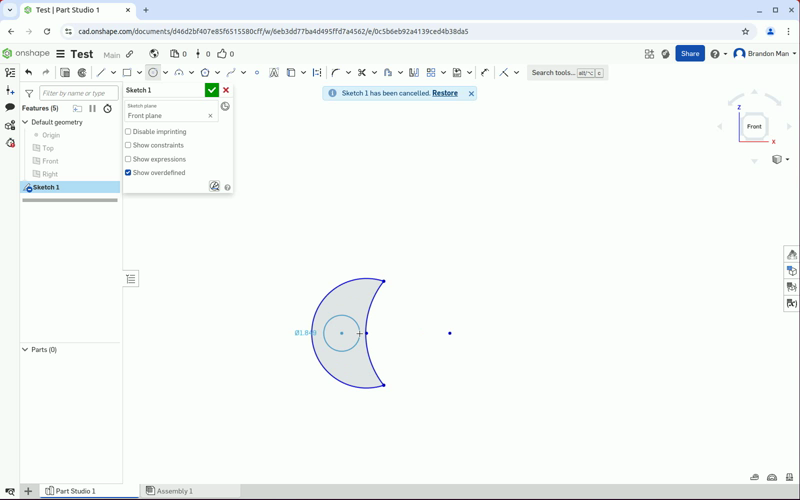
scroll(6)
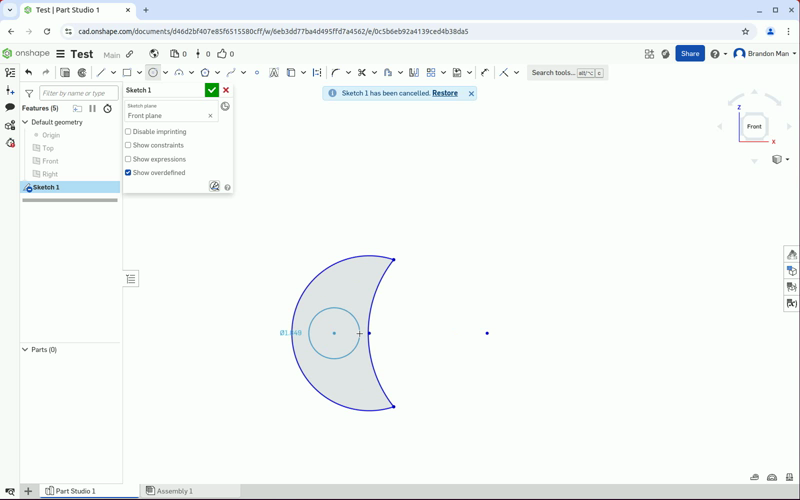
scroll(6)
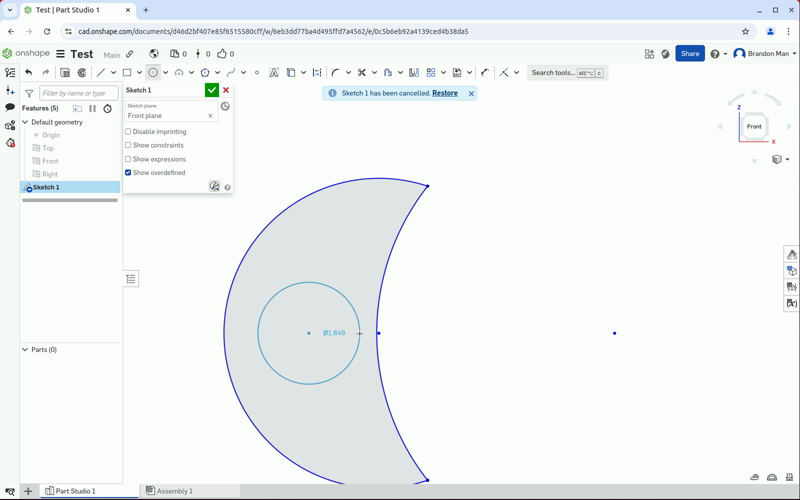
click(359, 333)
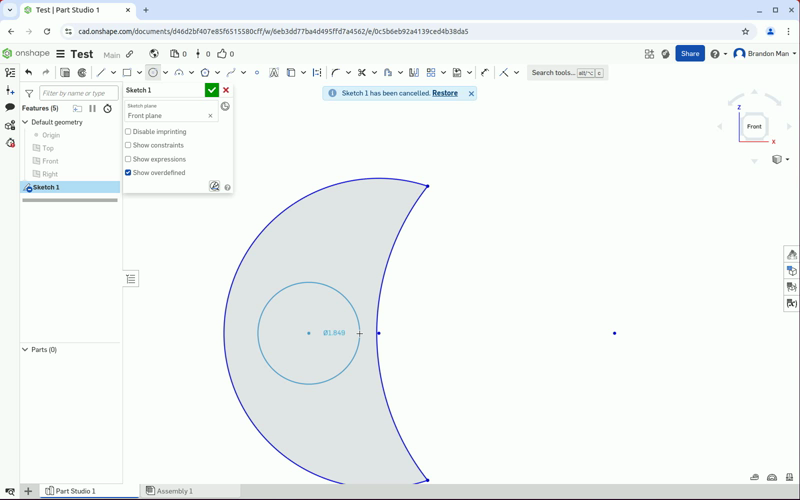
scroll(-6)
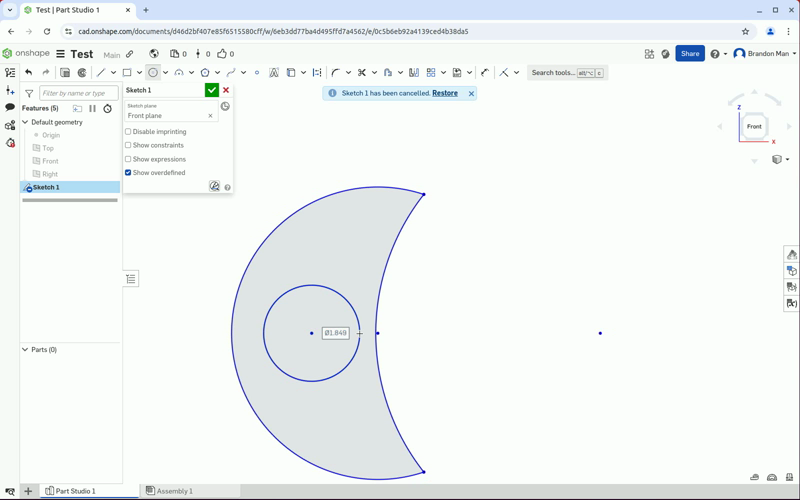
scroll(-6)
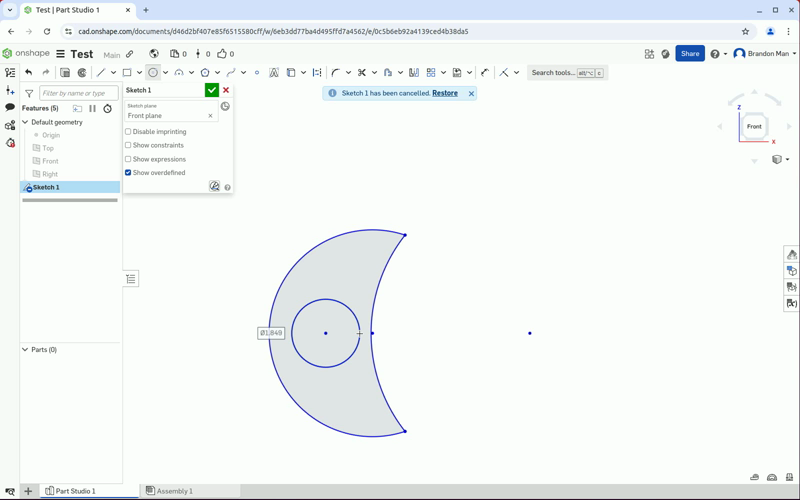
scroll(-6)
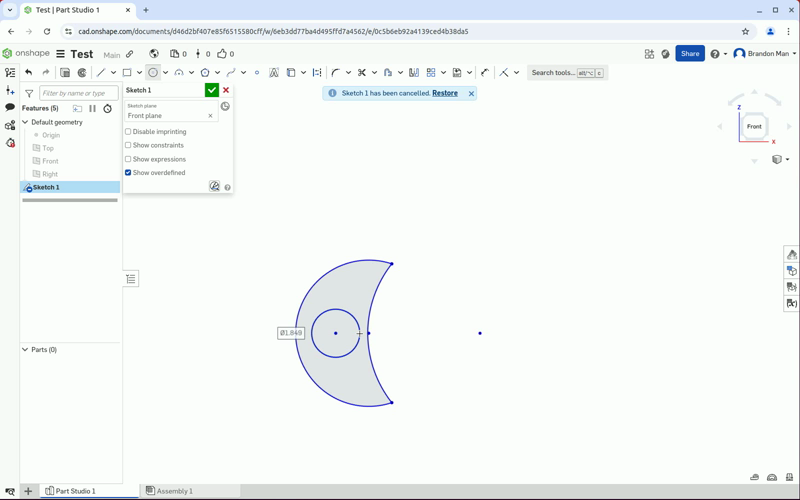
scroll(-6)
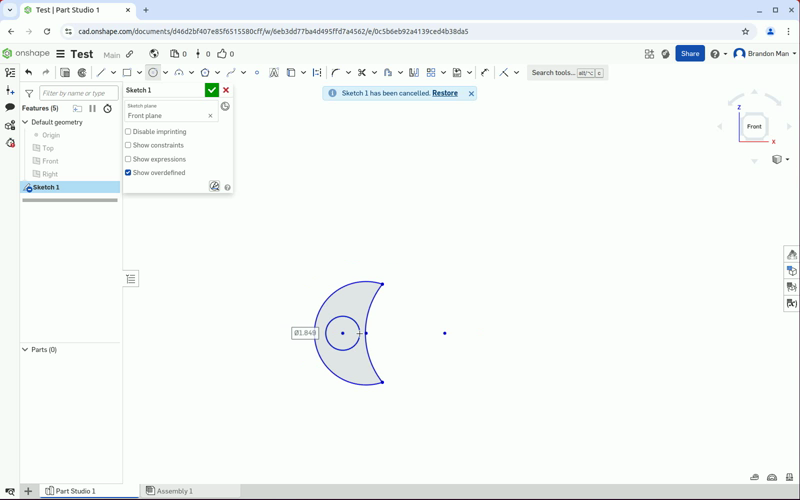
scroll(-6)
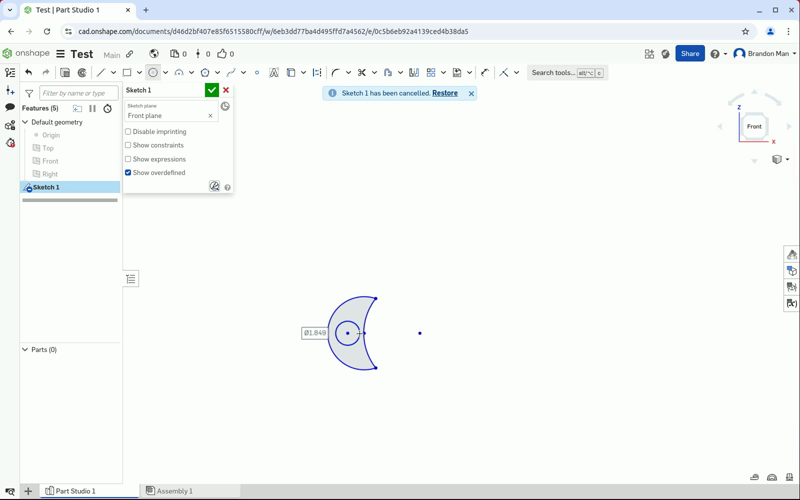
scroll(-6)
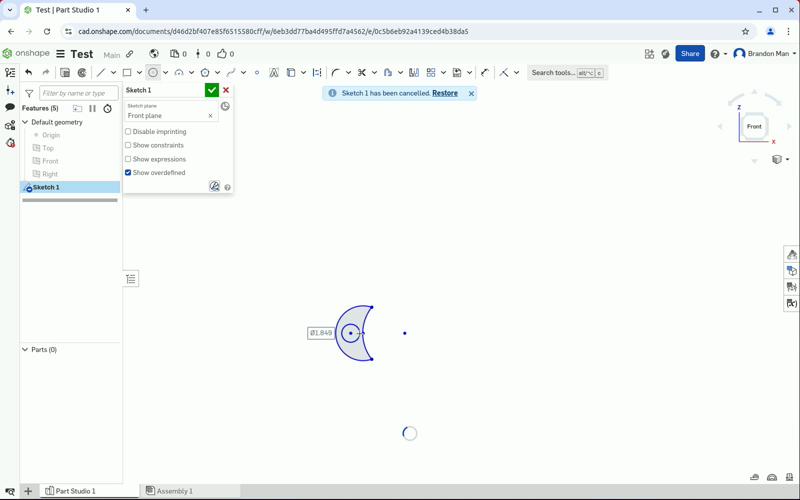
scroll(-6)
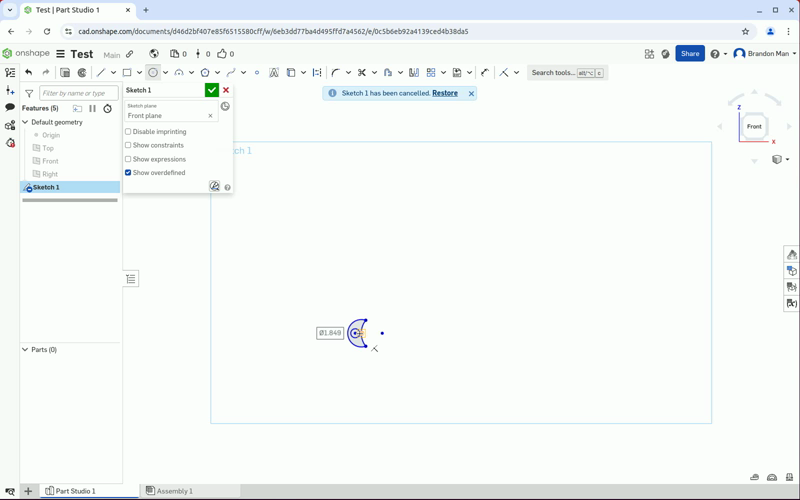
key(esc)
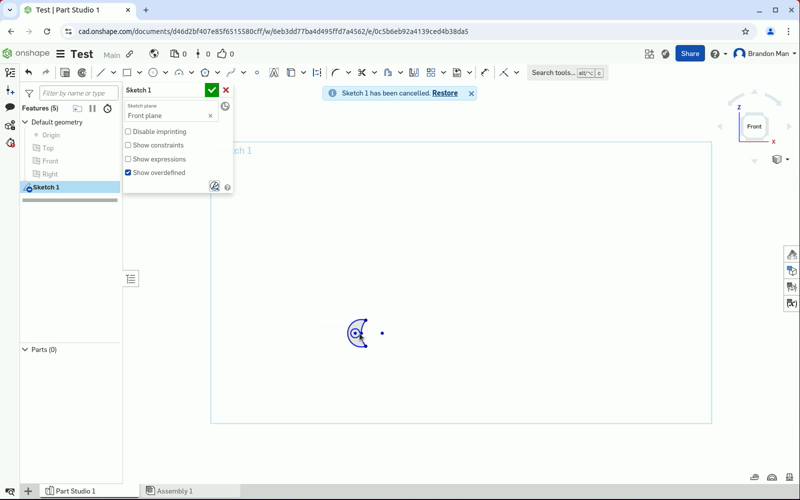
mouse_move(351, 339)
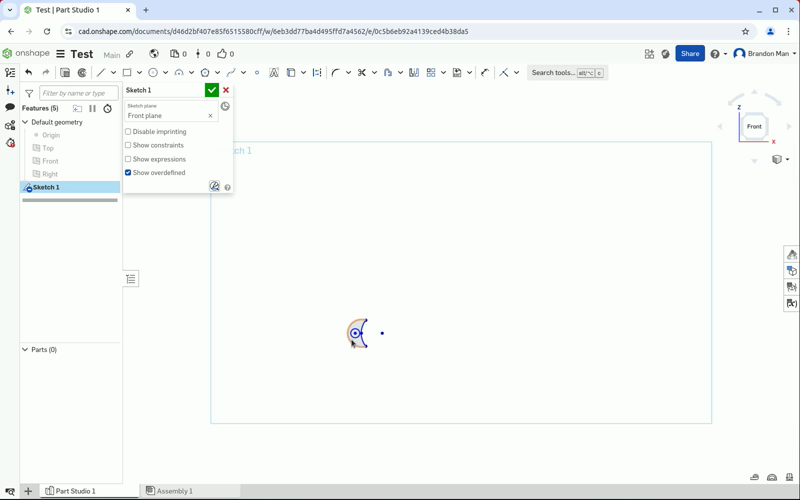
scroll(6)
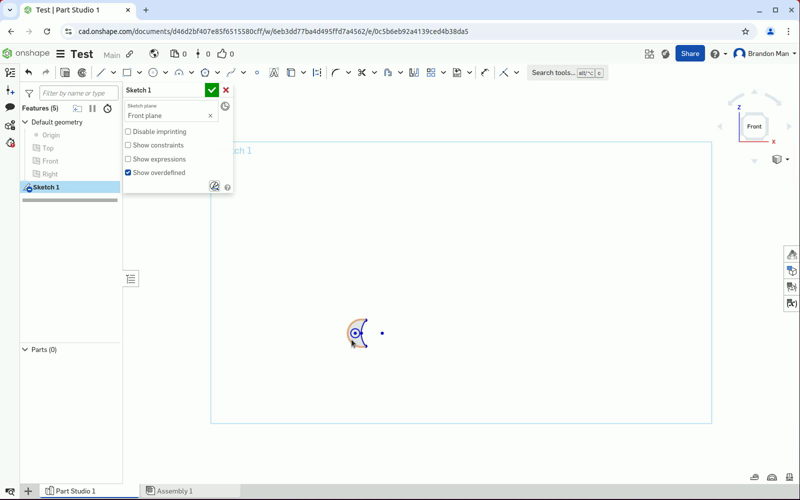
scroll(6)
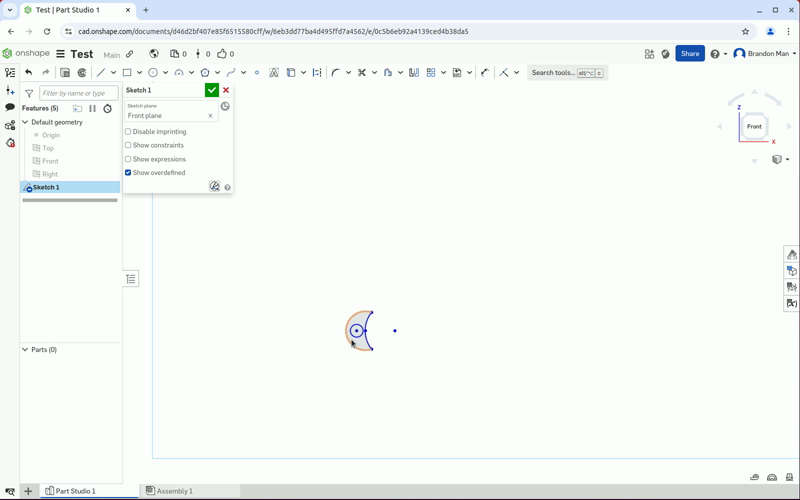
scroll(6)
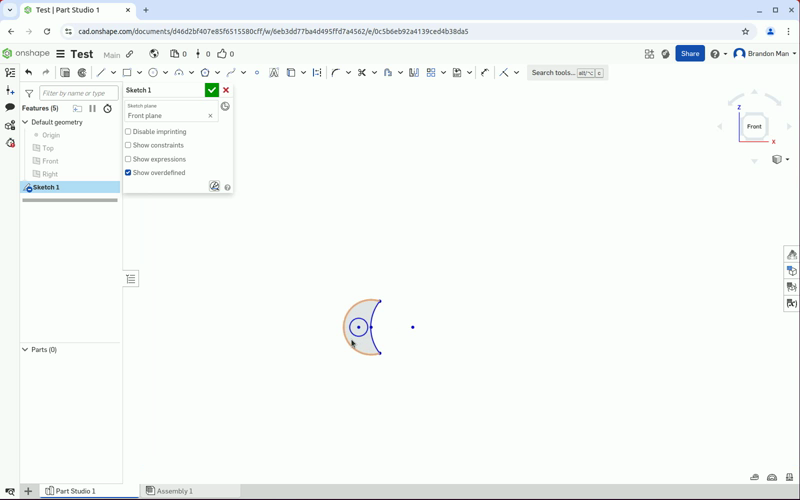
scroll(6)
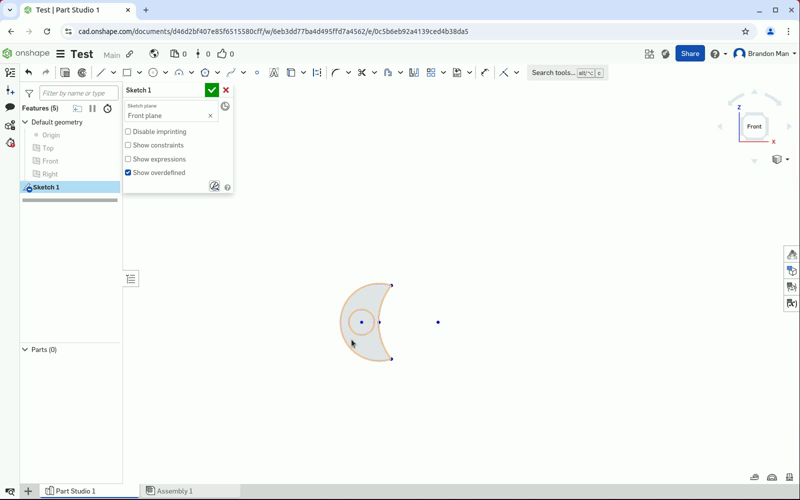
scroll(6)
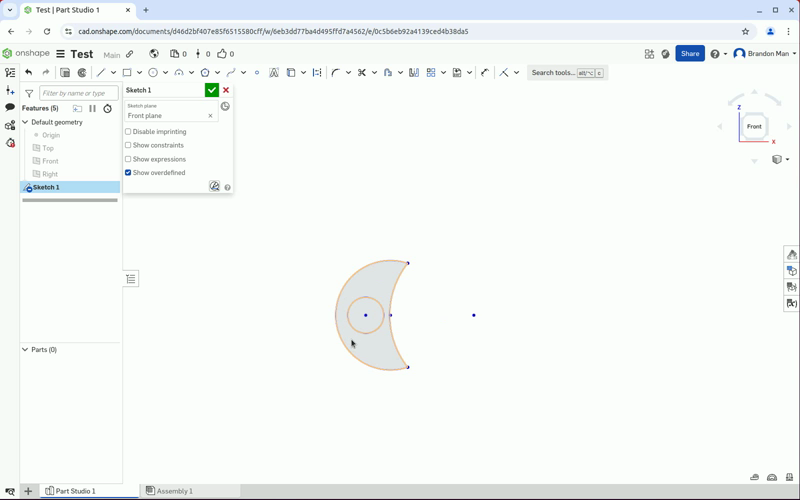
scroll(6)
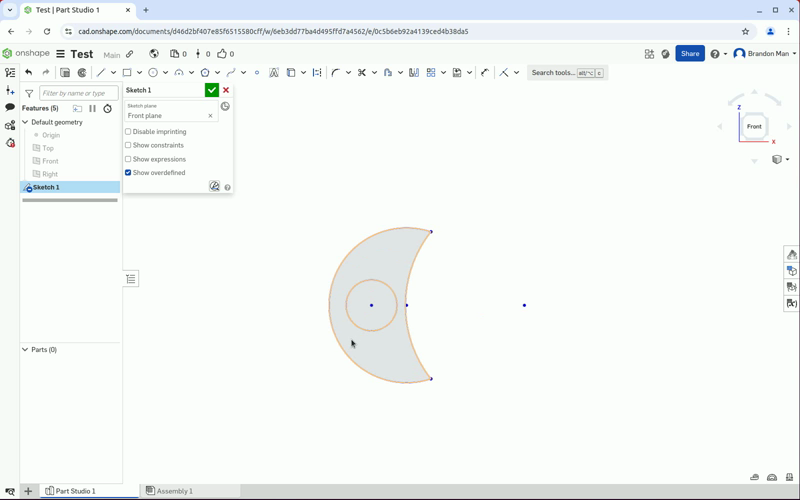
scroll(6)
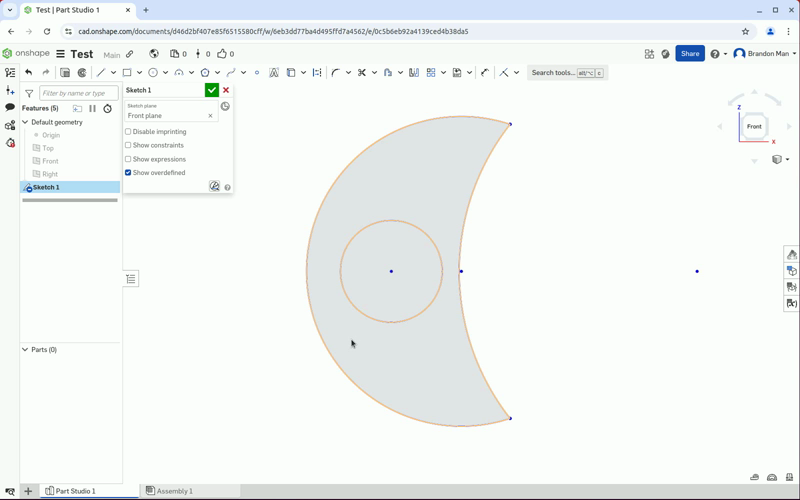
click(351, 339)
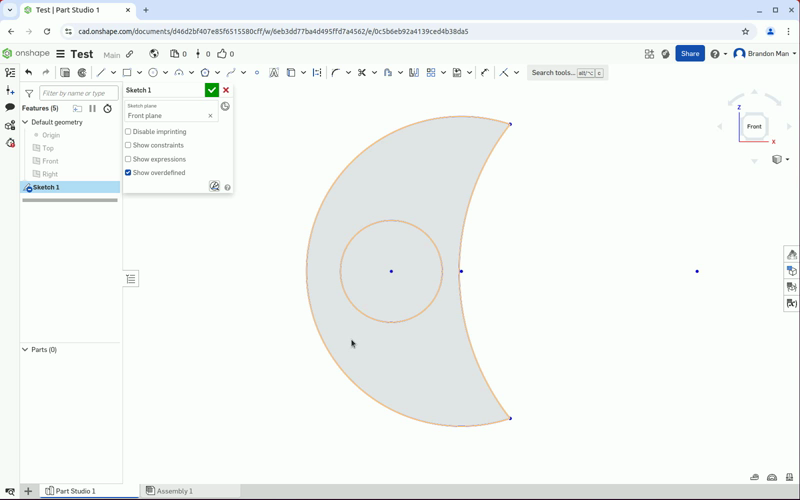
scroll(-6)
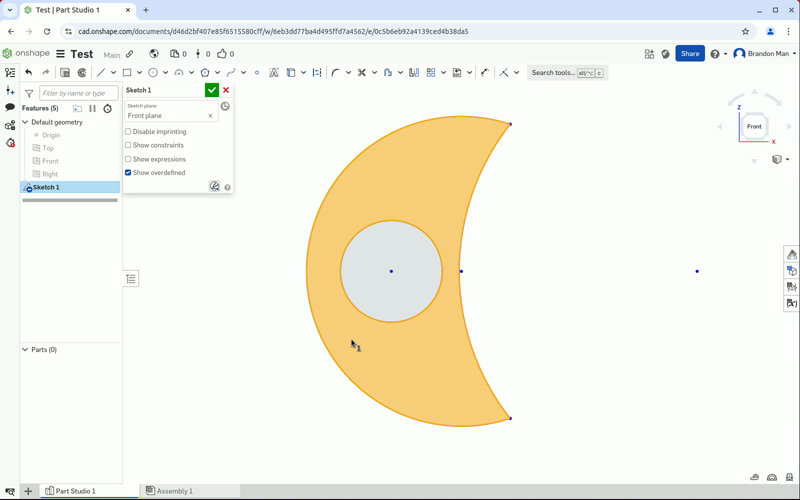
scroll(-6)
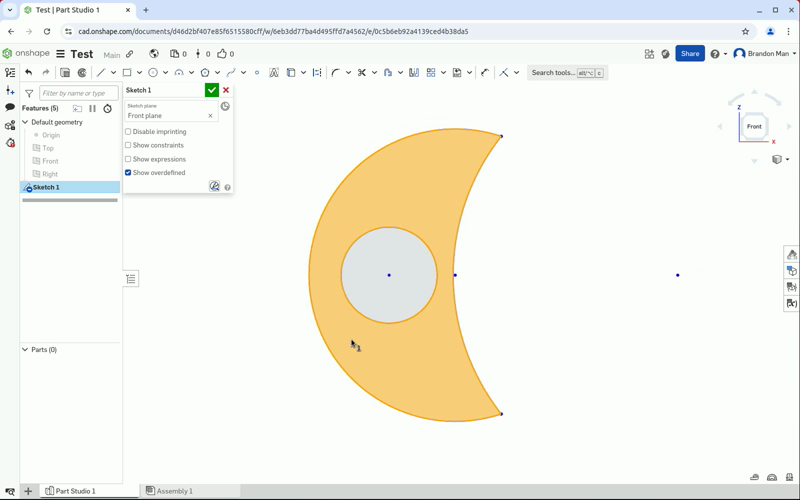
scroll(-6)
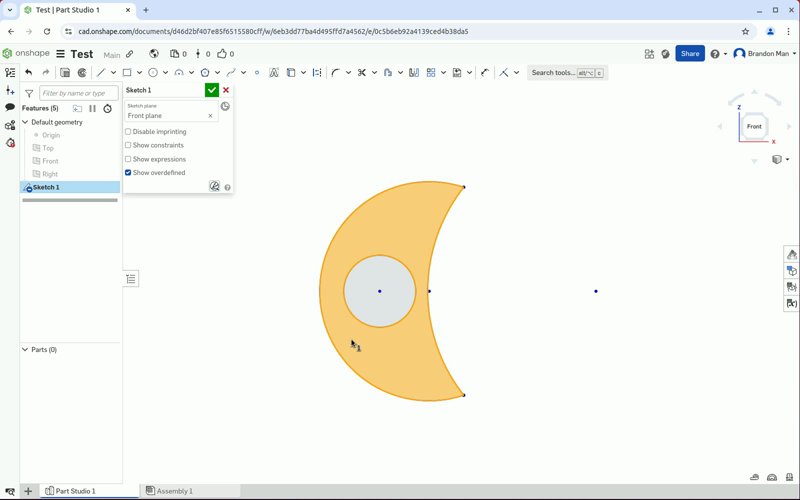
scroll(-6)
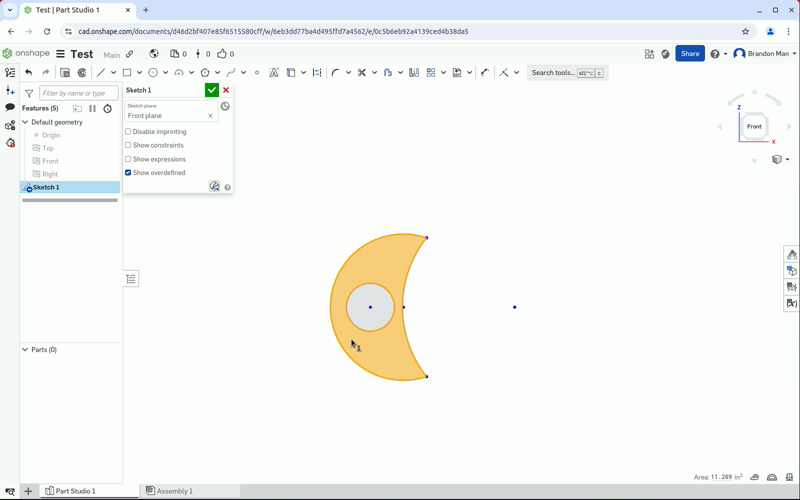
scroll(-6)
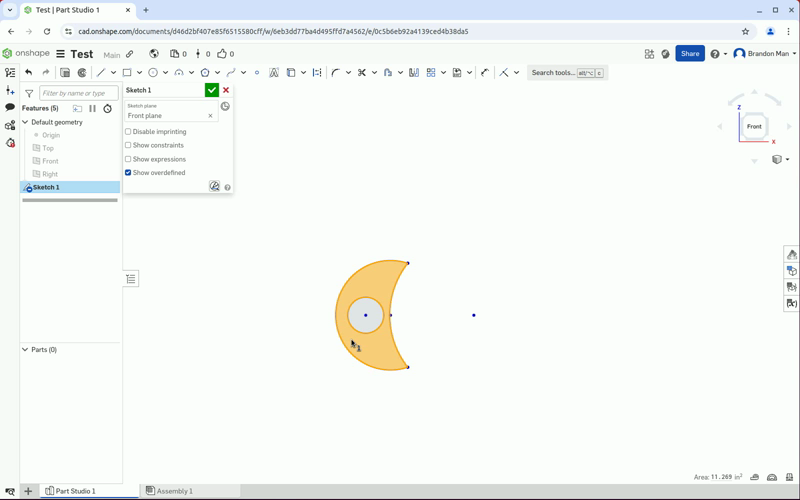
scroll(-6)
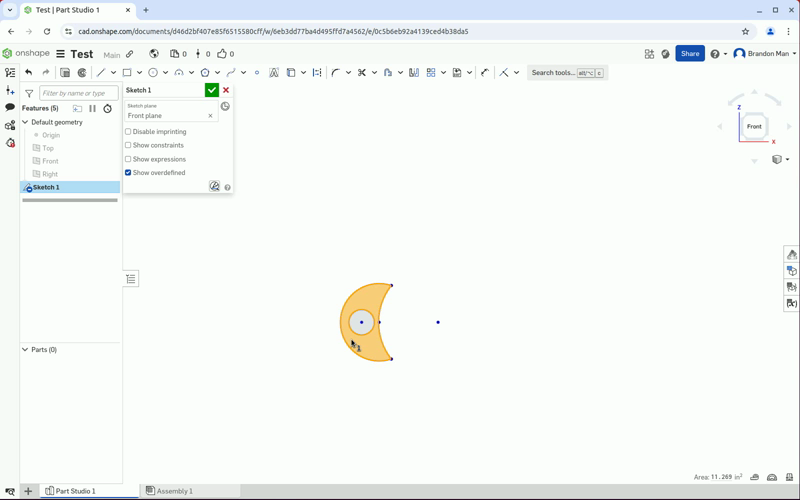
scroll(-6)
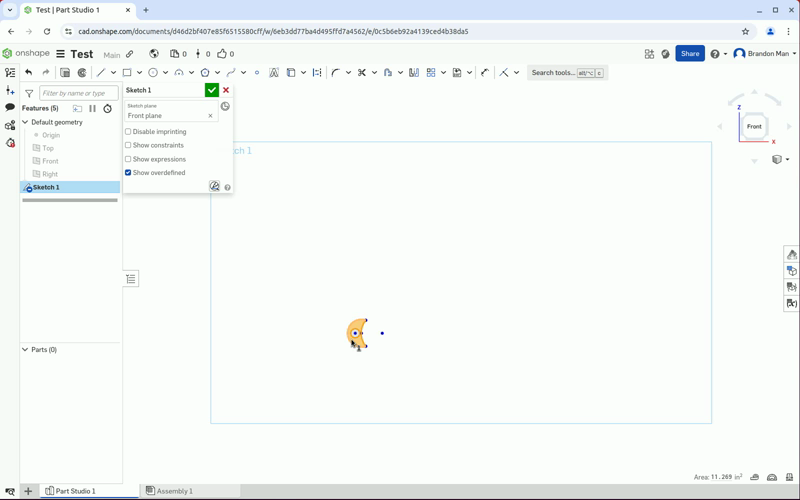
mouse_move(73, 352)
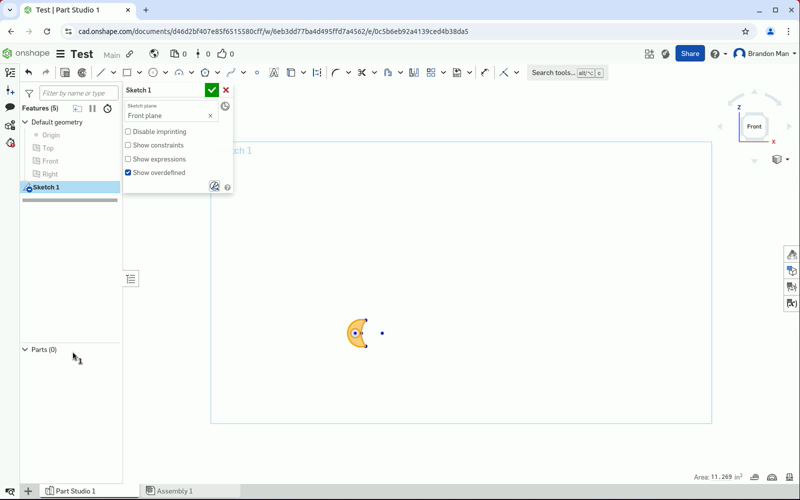
key(shift+y)
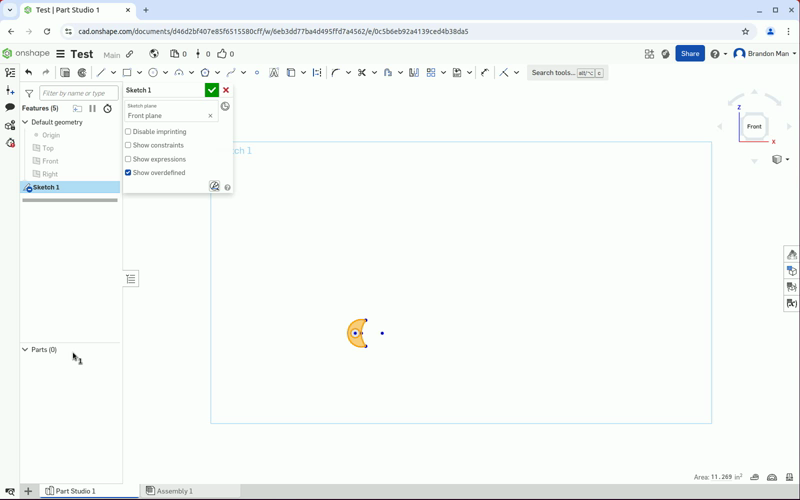
key(shift+e)
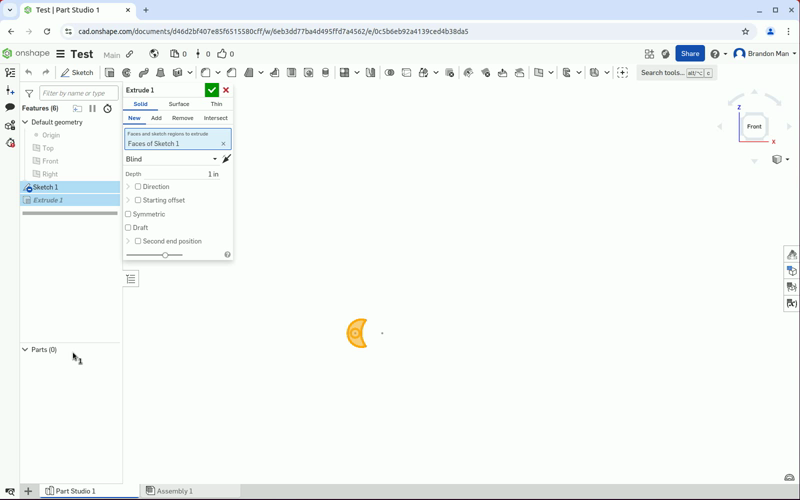
mouse_move(143, 106)
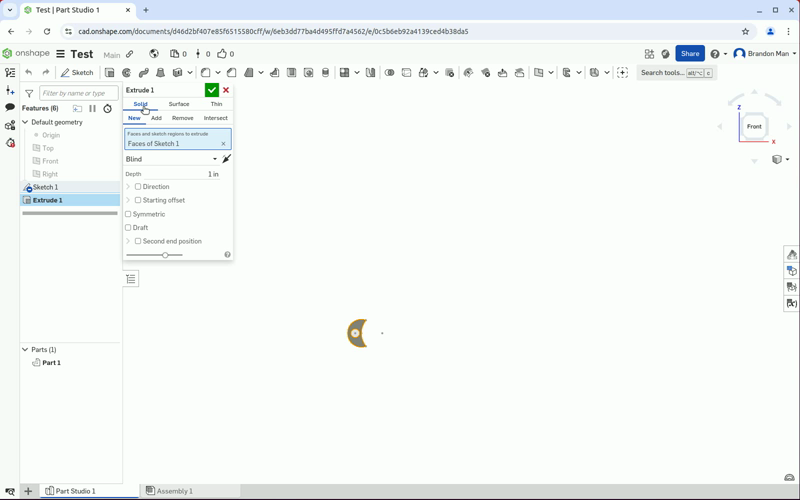
click(143, 106)
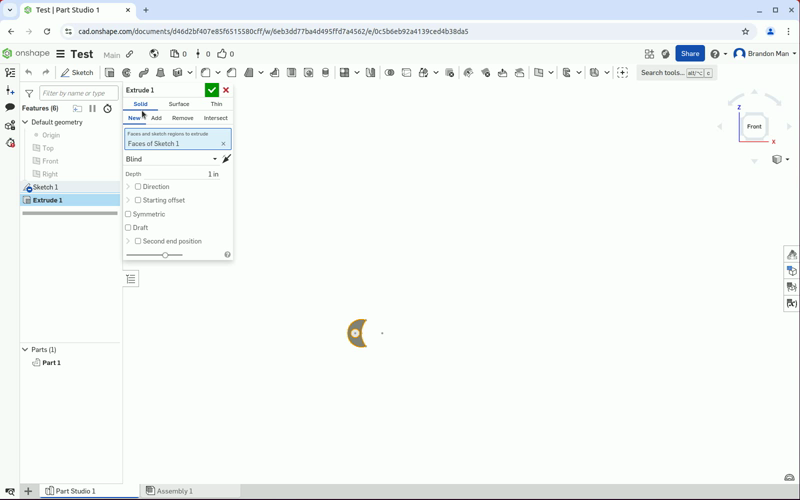
mouse_move(137, 120)
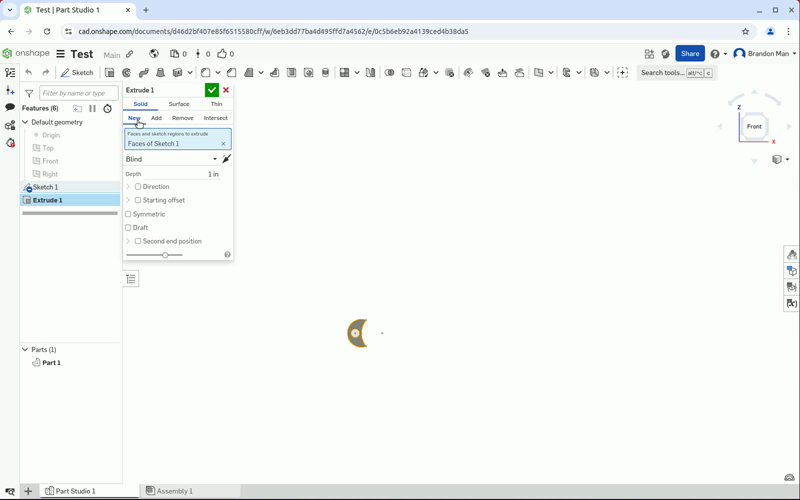
click(137, 120)
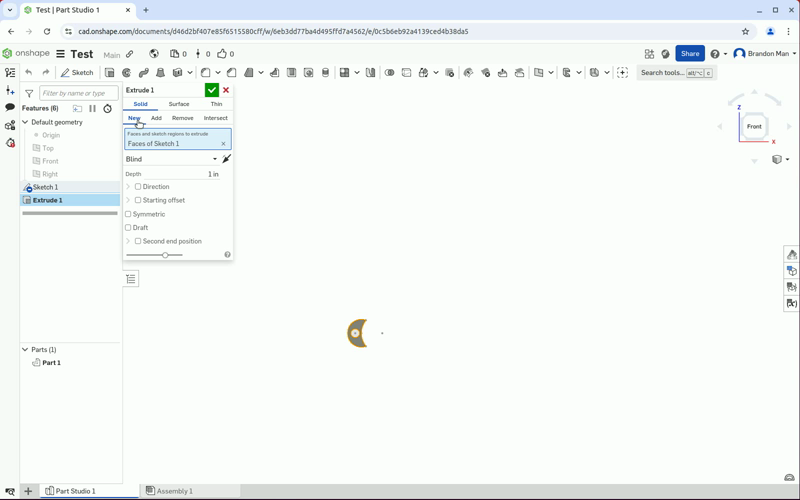
key(tab, 4)
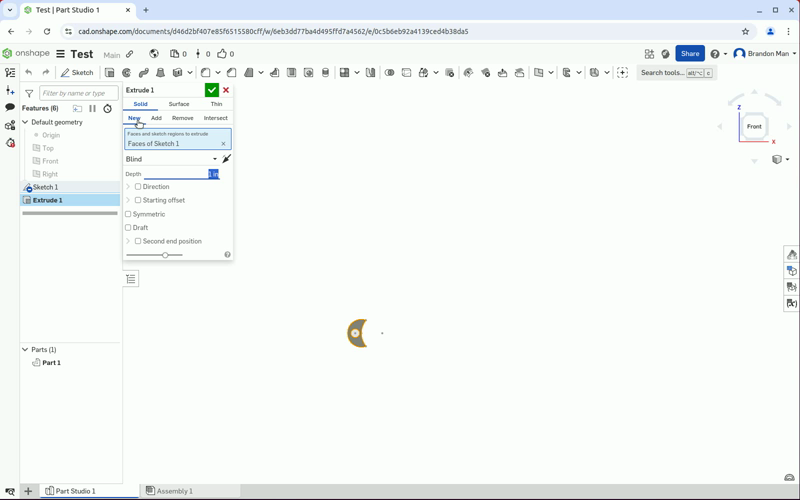
text(1.685)
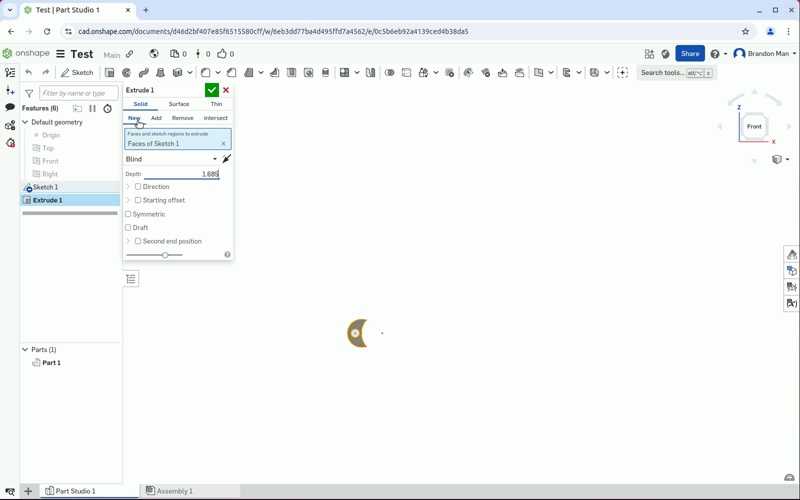
key(enter)
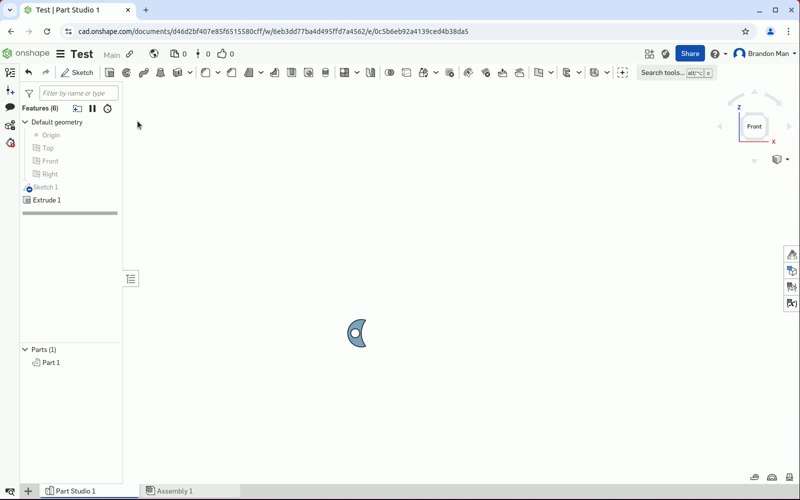
key(shift+h)
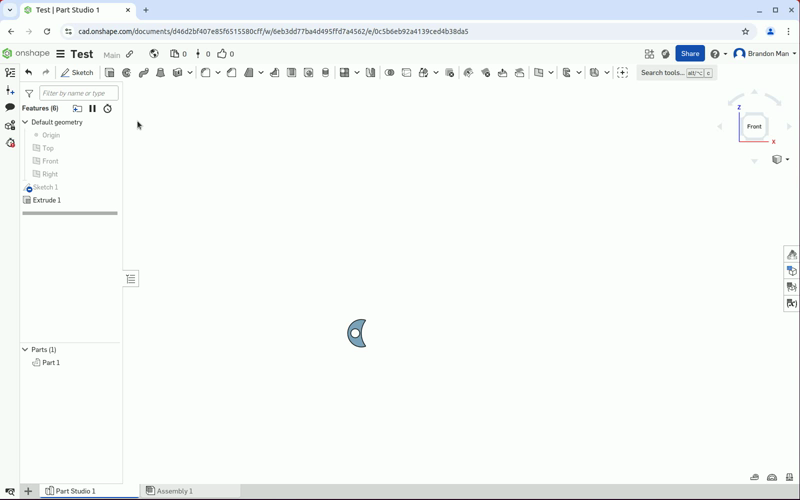
key(shift+h)
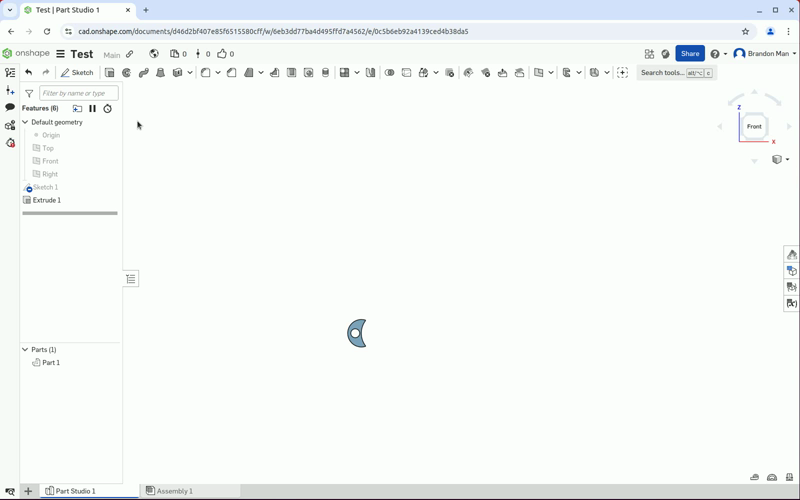
mouse_move(73, 189)
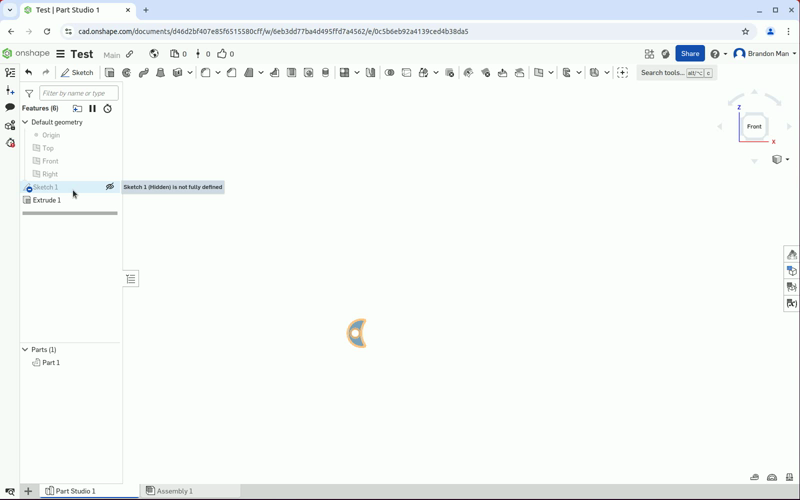
click(73, 189)
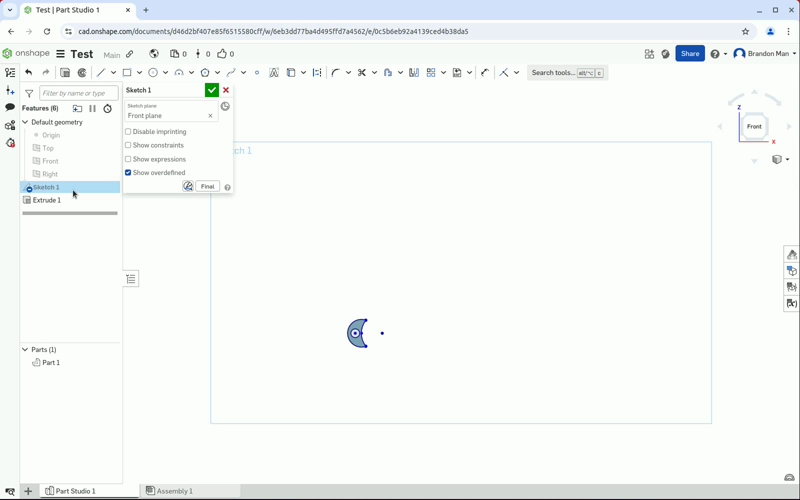
mouse_move(229, 92)
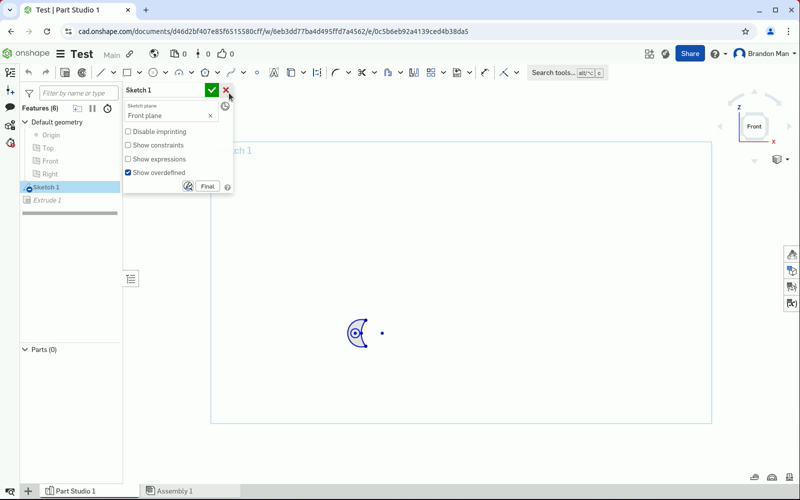
click(229, 92)
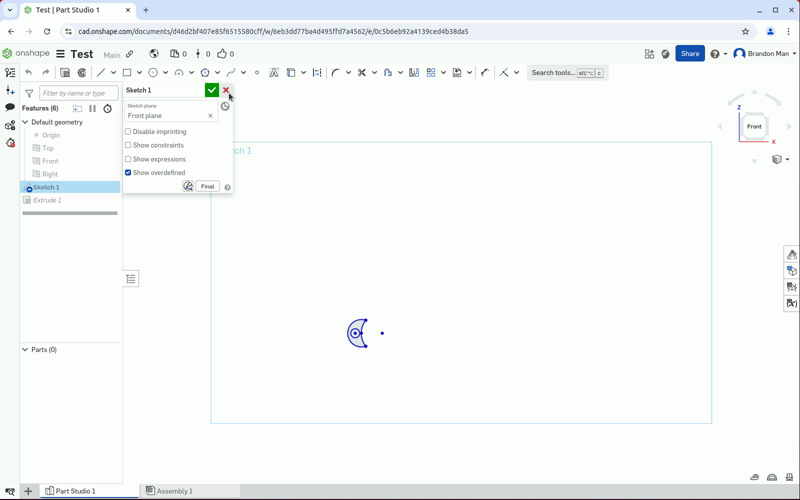
key(shift+s)
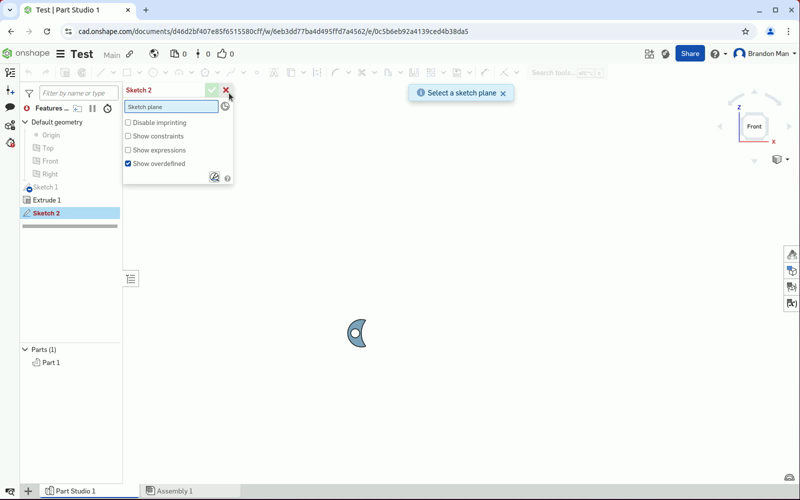
mouse_move(73, 163)
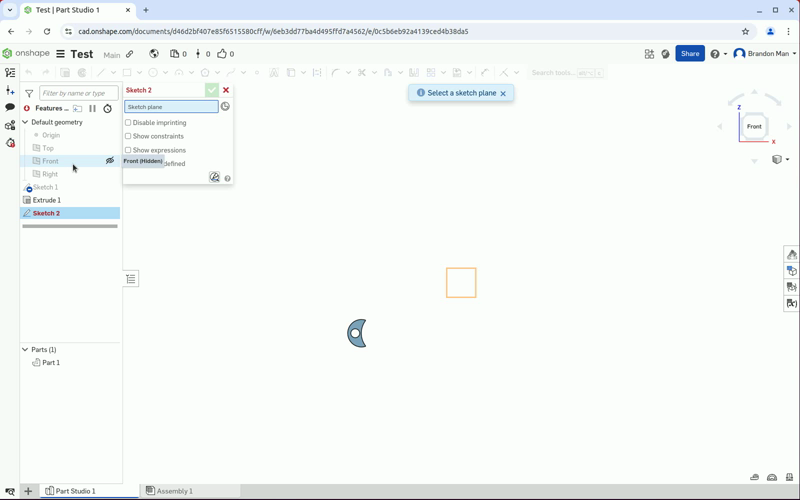
click(73, 163)
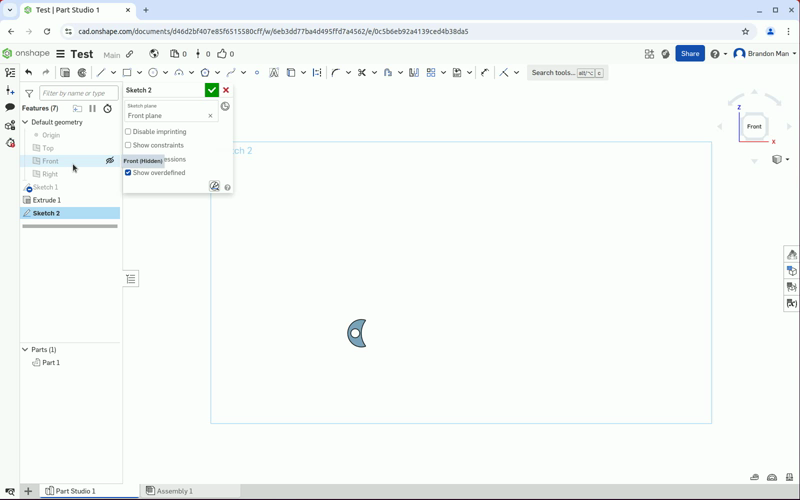
mouse_move(73, 352)
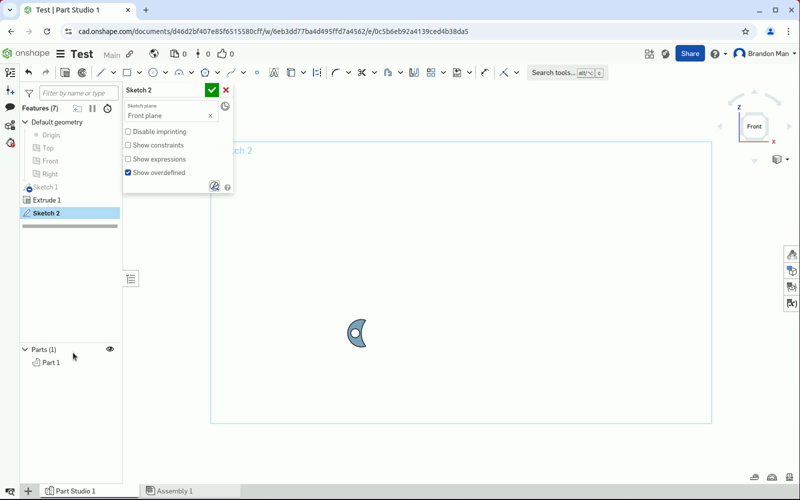
key(y)
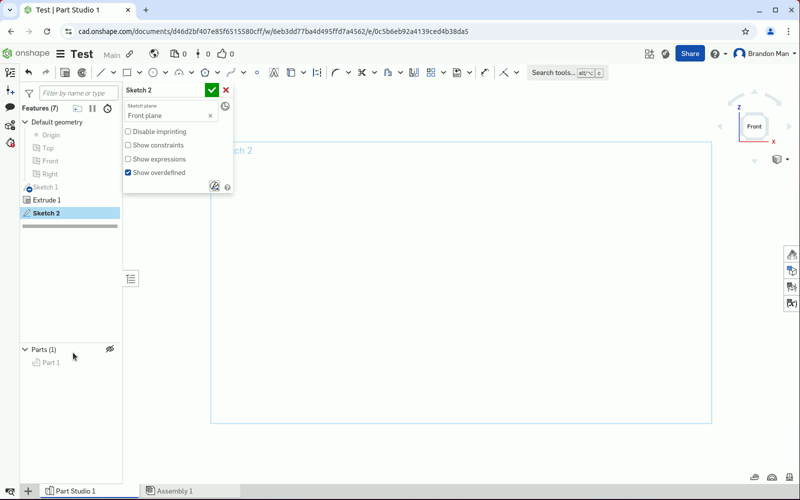
key(l)
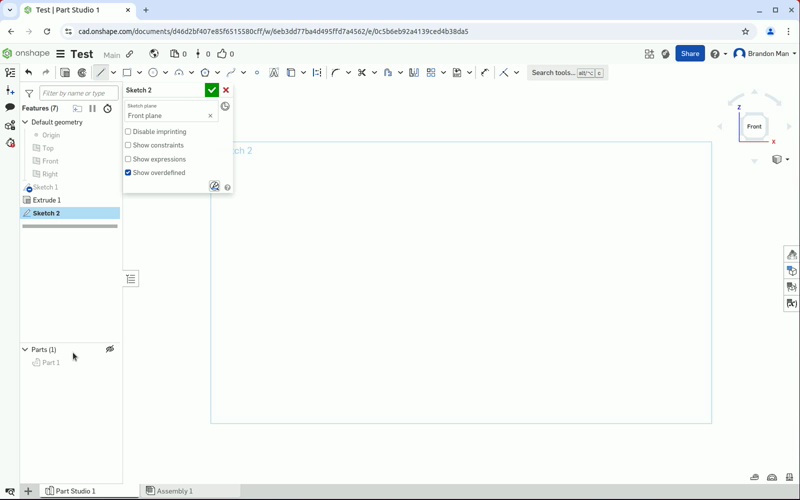
key_down(shift)
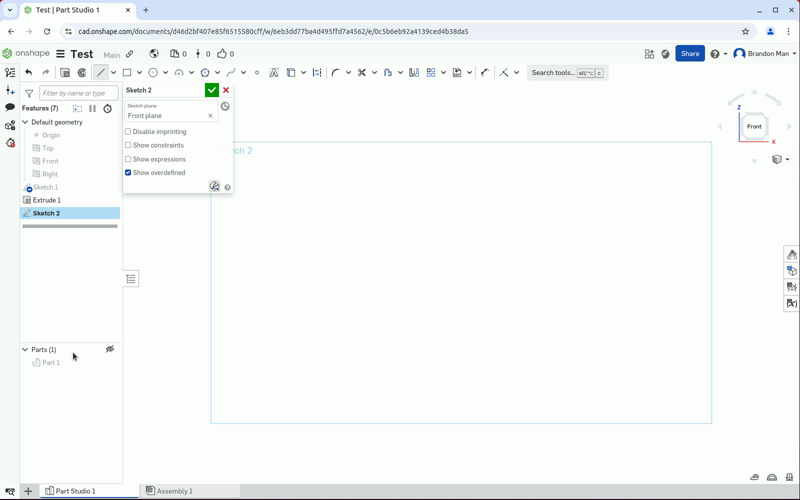
mouse_move(362, 333)
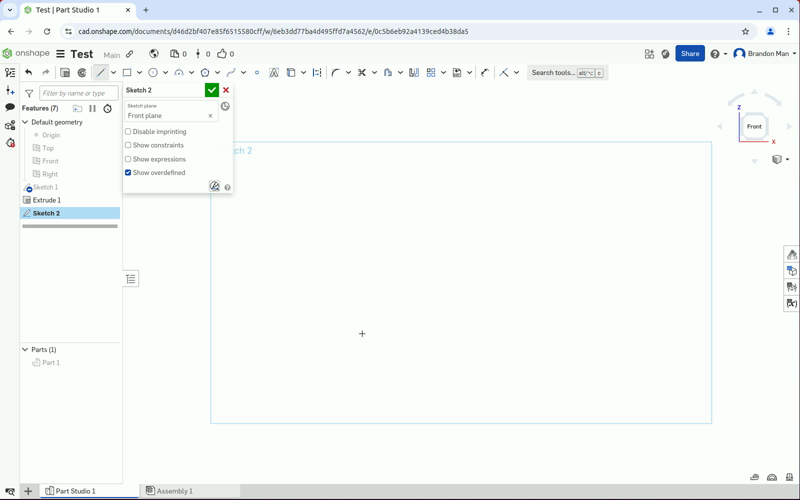
click(362, 333)
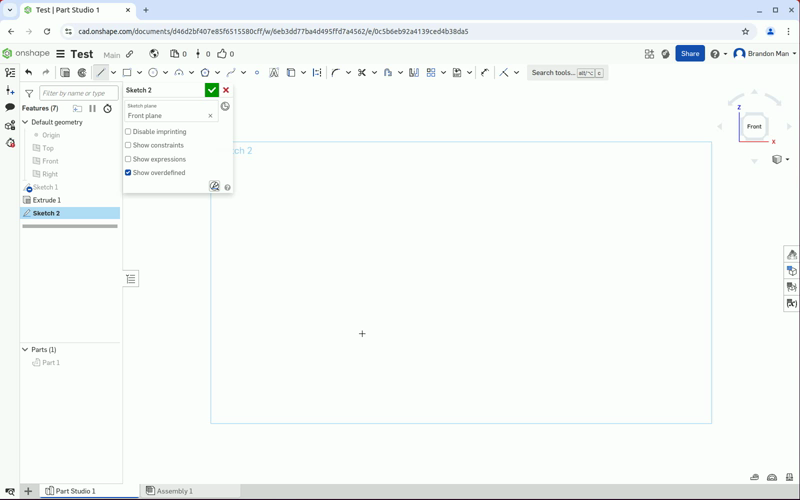
key_up(shift)
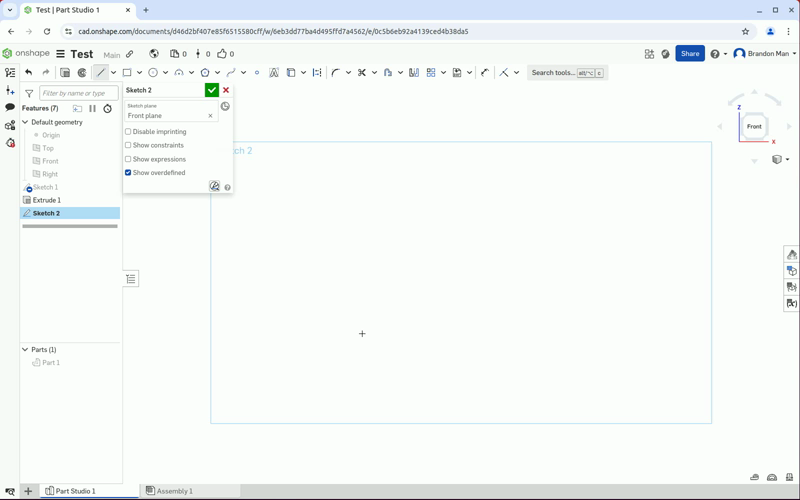
key_down(shift)
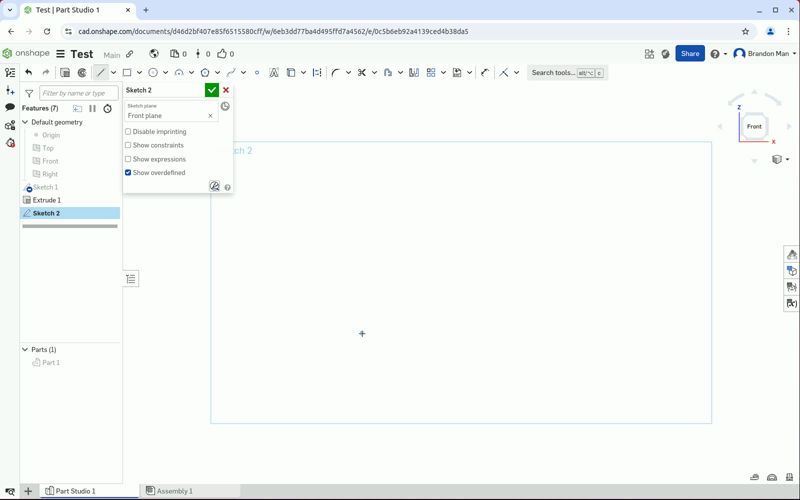
mouse_move(392, 333)
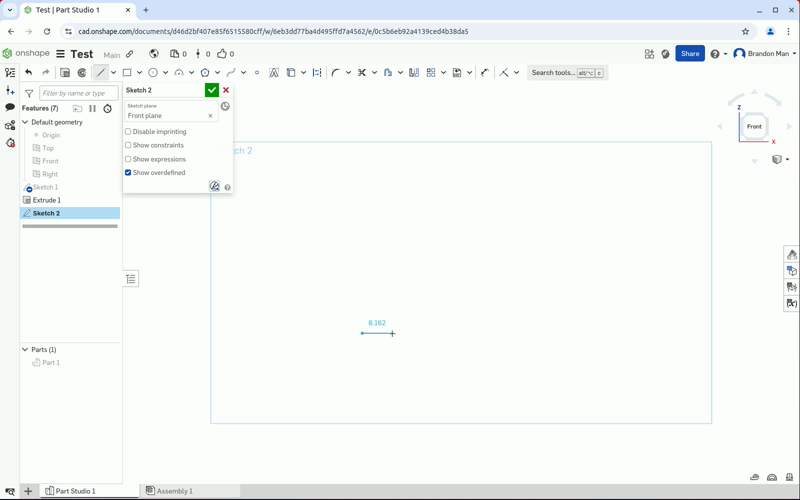
mouse_move(371, 333)
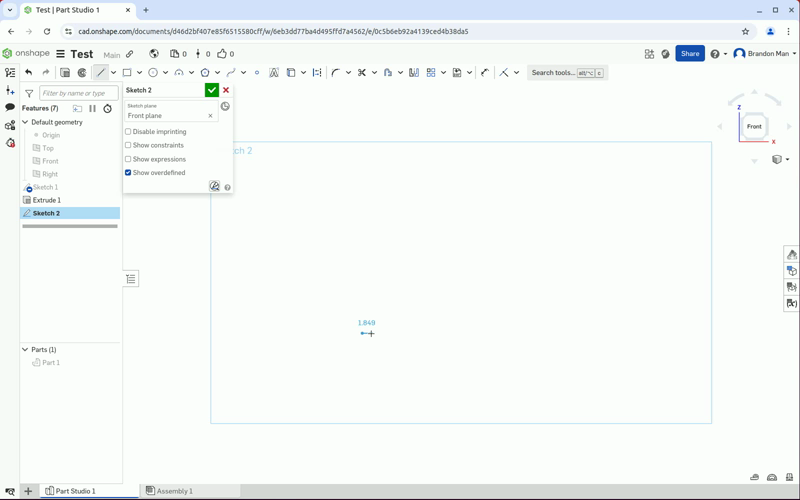
click(371, 333)
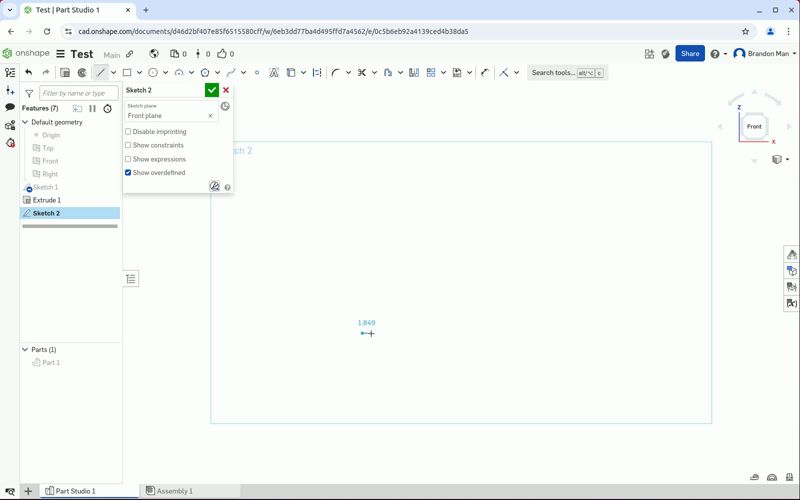
key_up(shift)
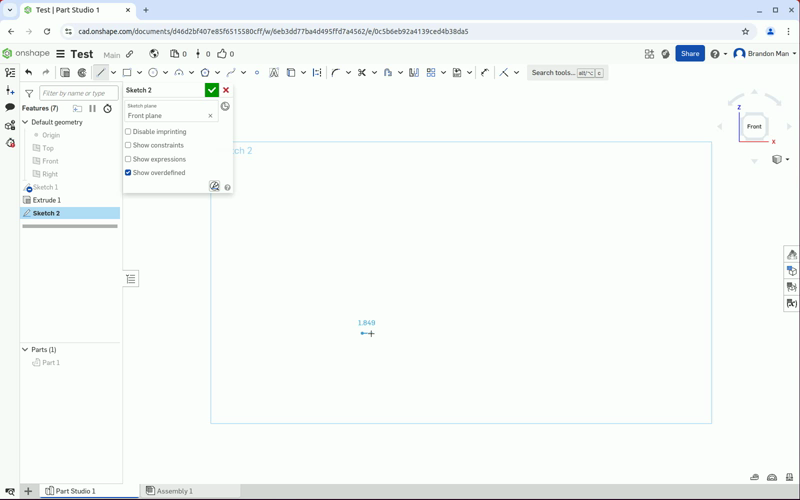
key(esc)
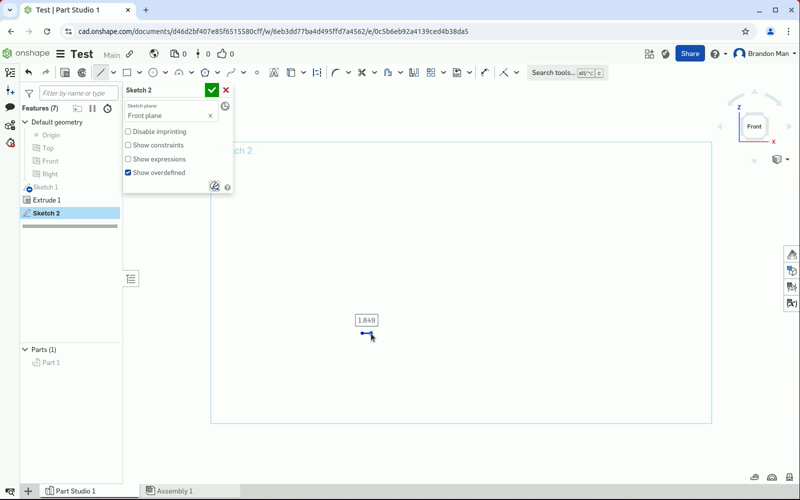
key(a)
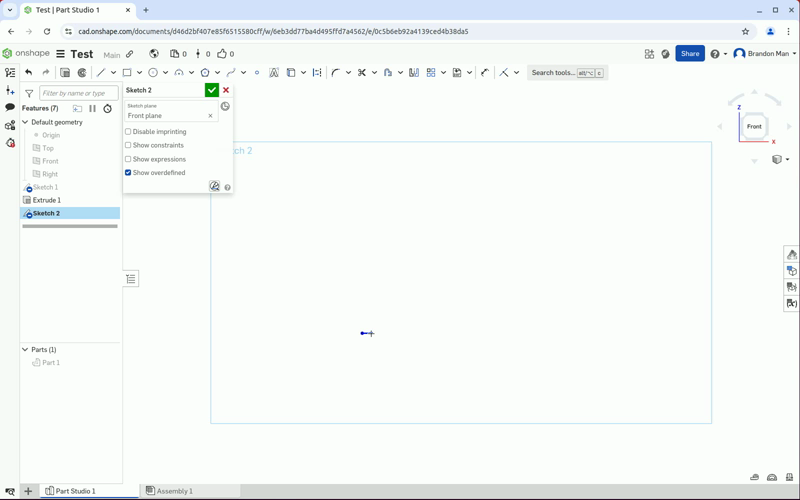
mouse_move(371, 333)
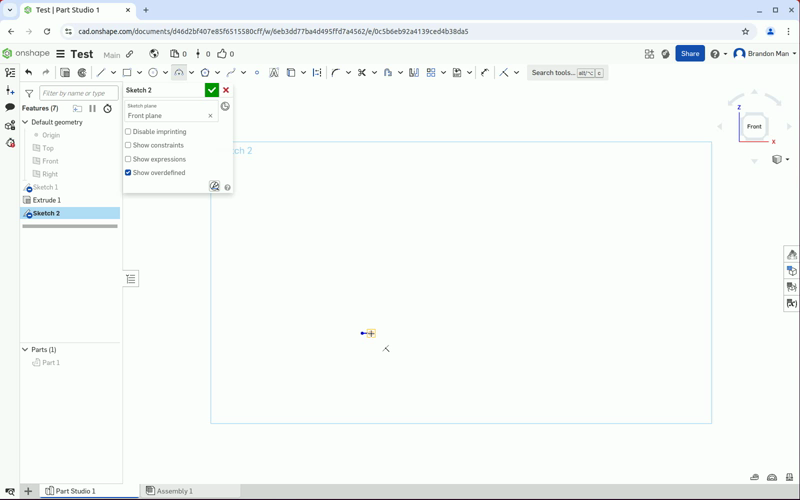
click(371, 333)
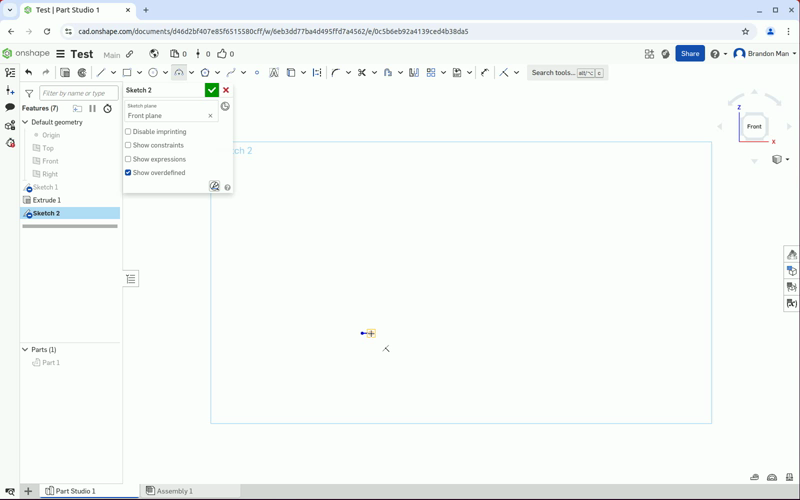
key_down(shift)
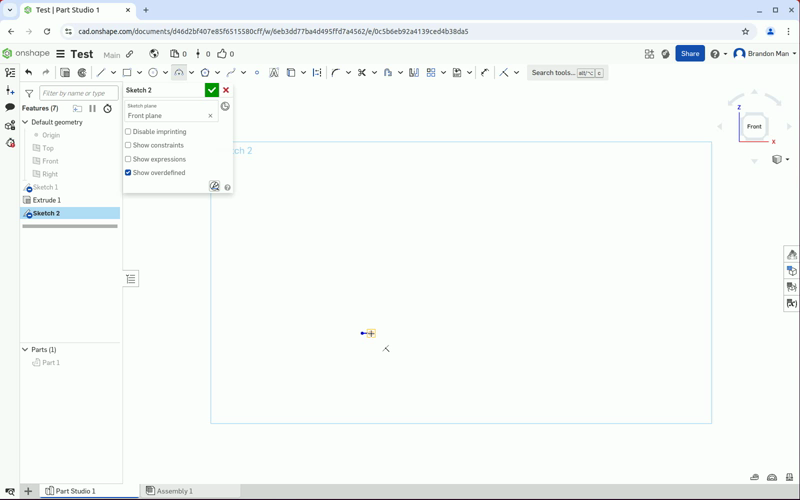
mouse_move(396, 333)
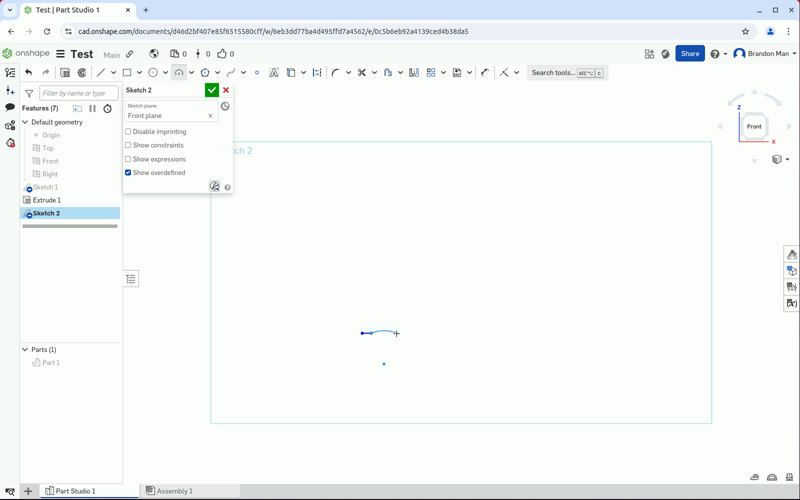
click(396, 333)
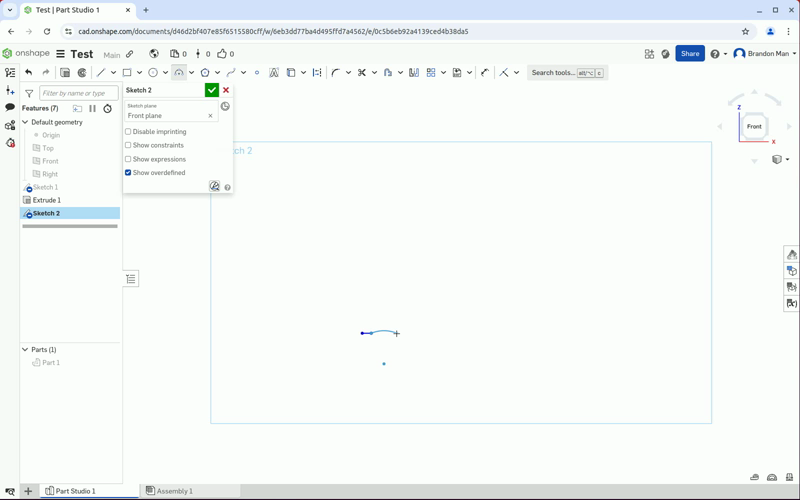
mouse_move(383, 346)
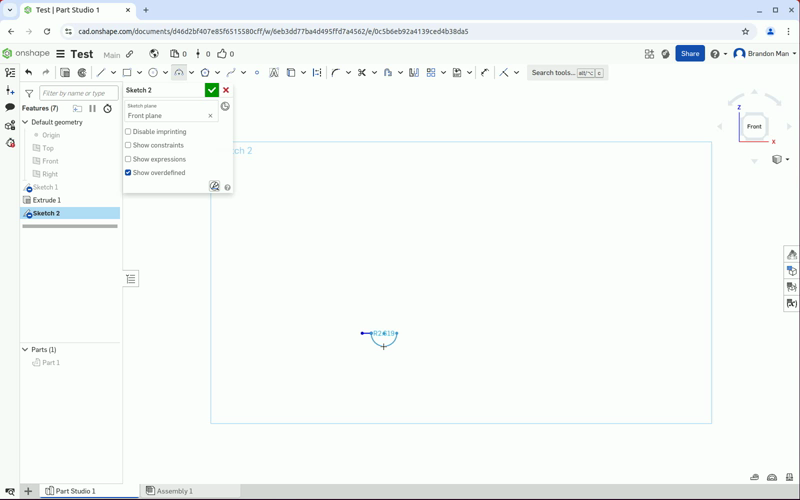
click(383, 346)
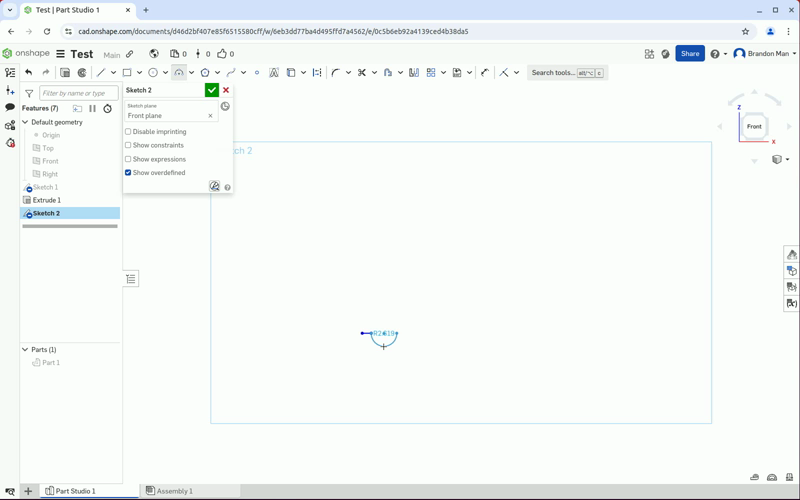
key_up(shift)
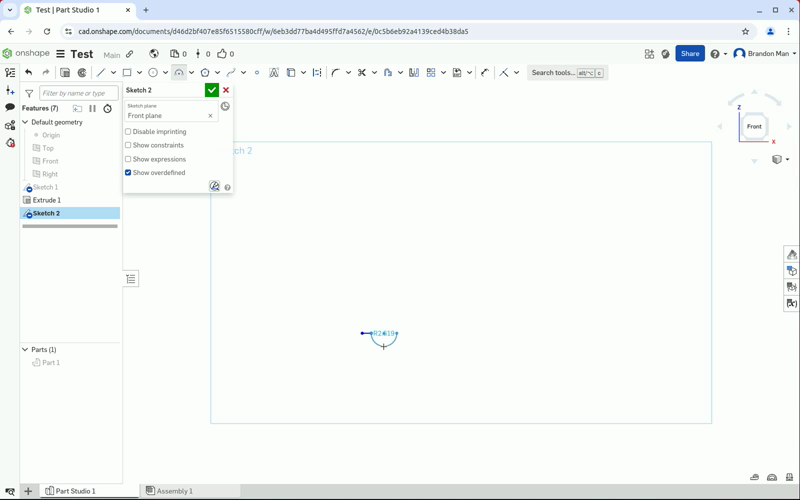
key(esc)
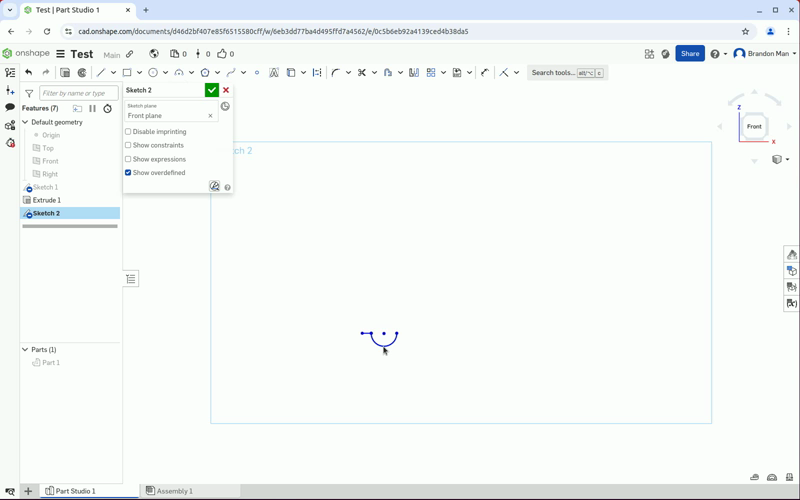
key(l)
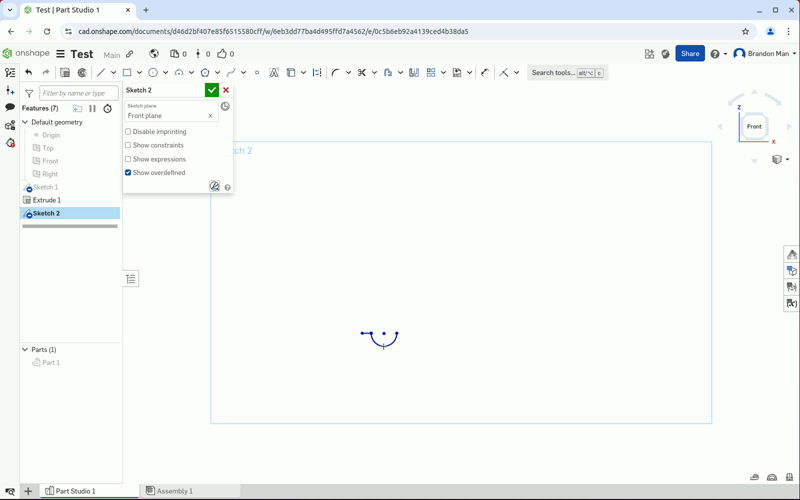
mouse_move(396, 333)
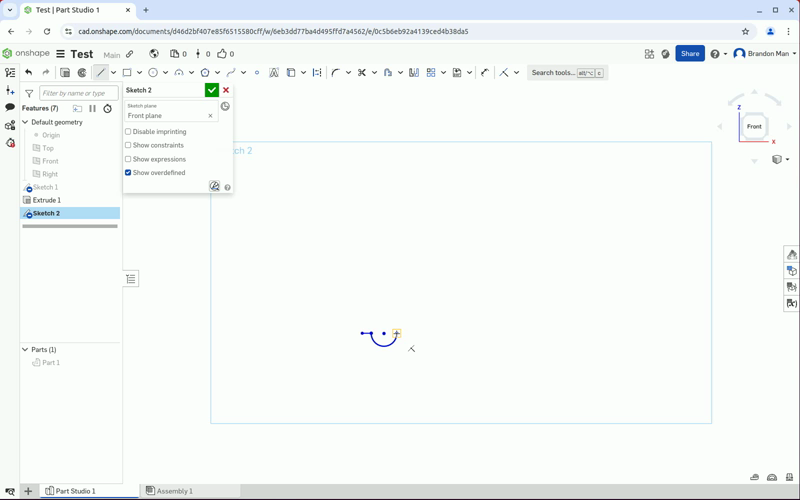
click(396, 333)
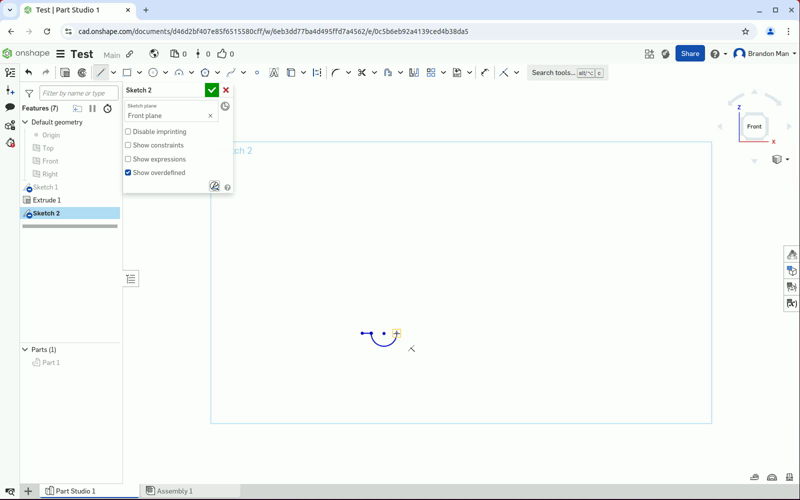
key_down(shift)
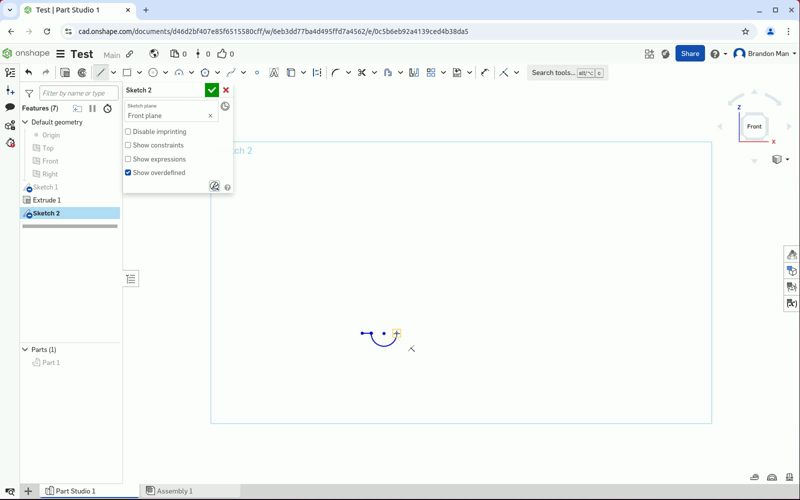
mouse_move(426, 333)
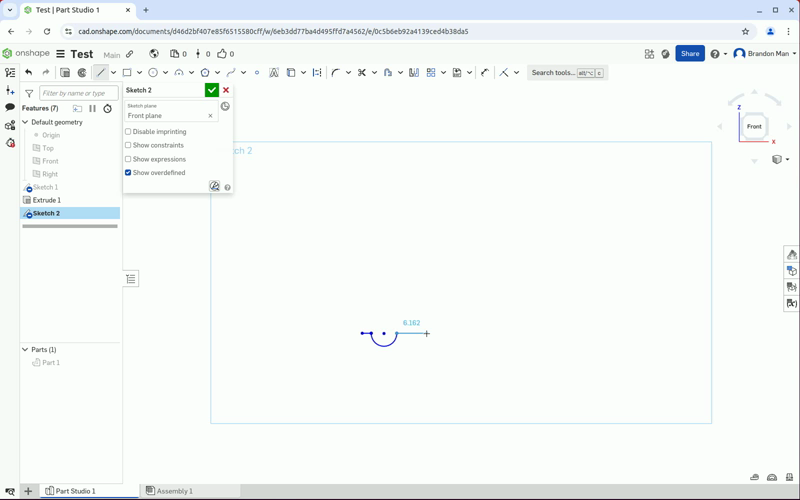
mouse_move(405, 333)
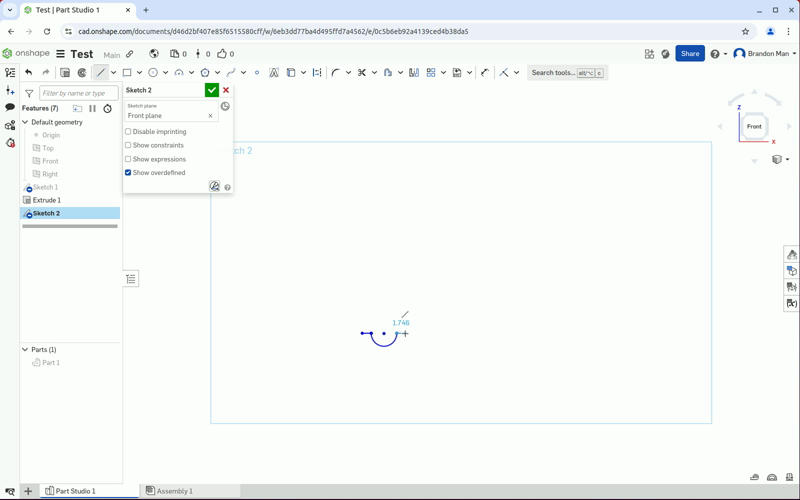
click(405, 333)
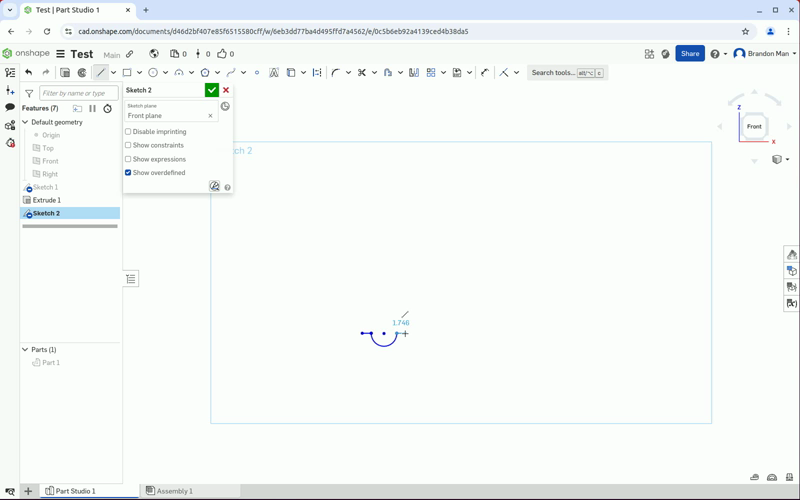
key_up(shift)
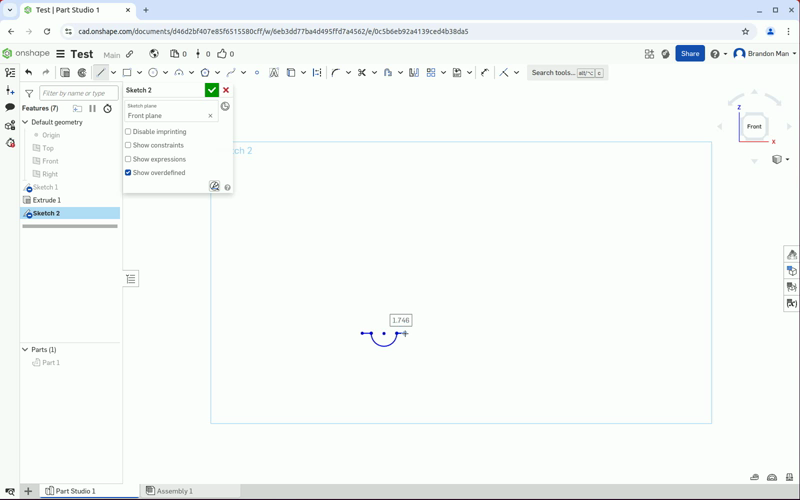
key(esc)
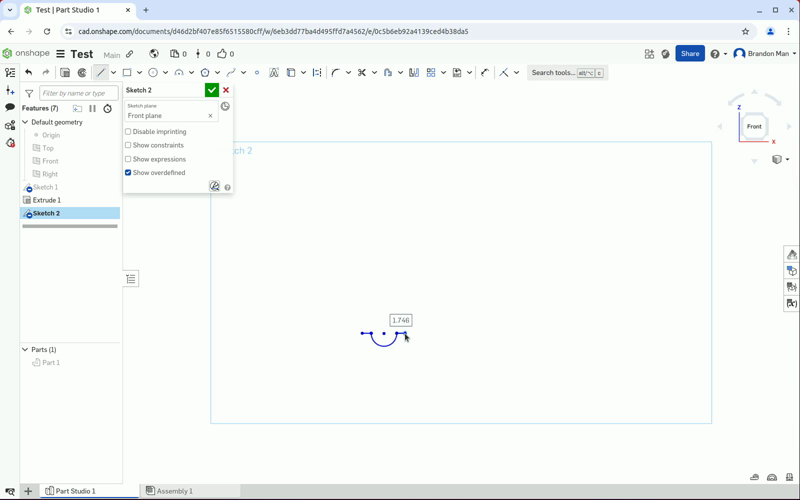
key(a)
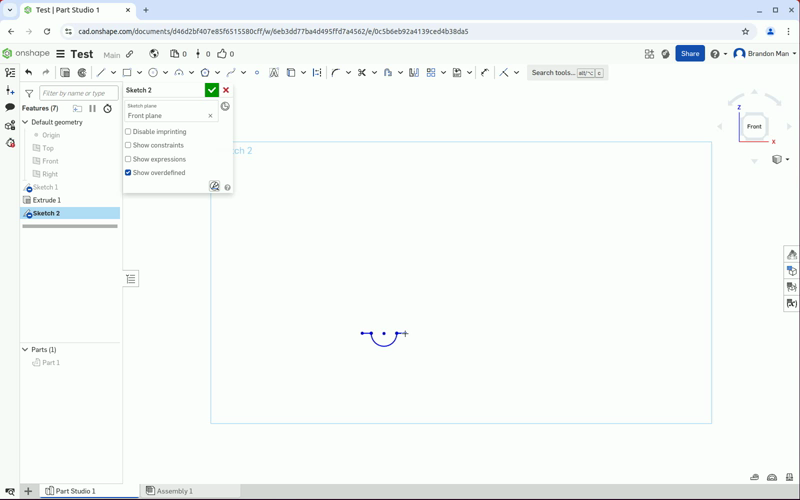
mouse_move(405, 333)
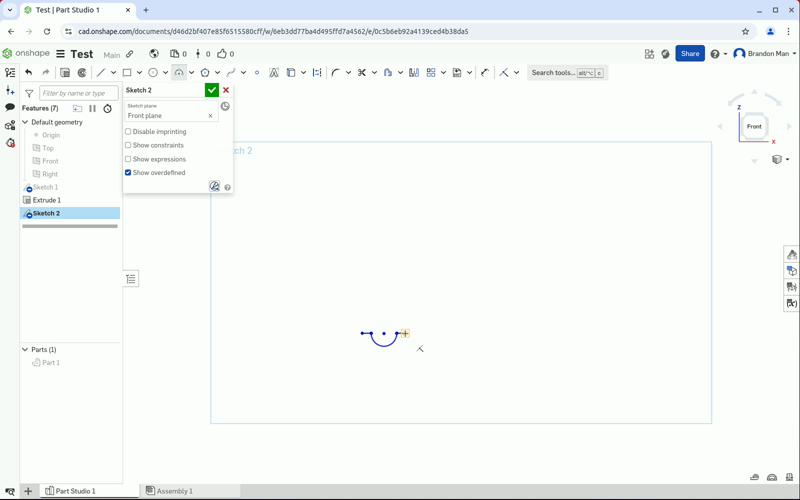
click(405, 333)
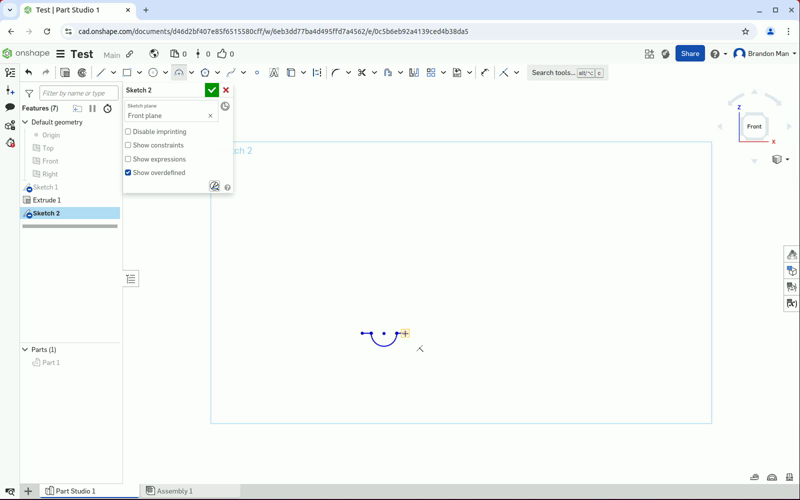
mouse_move(362, 333)
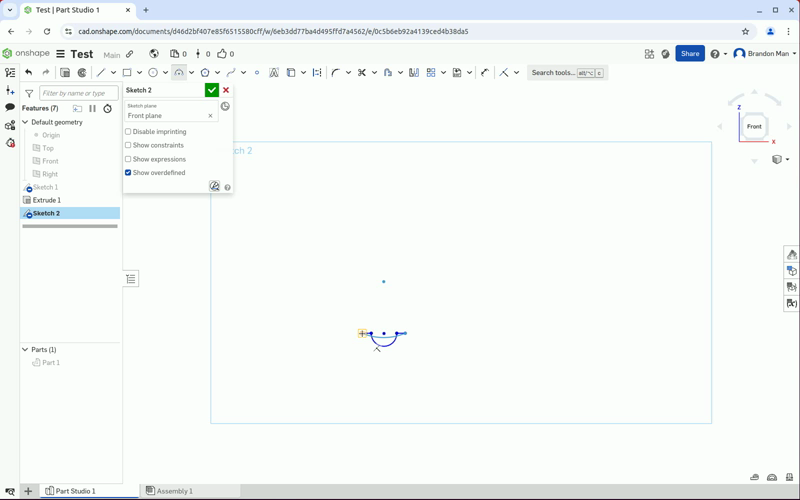
click(362, 333)
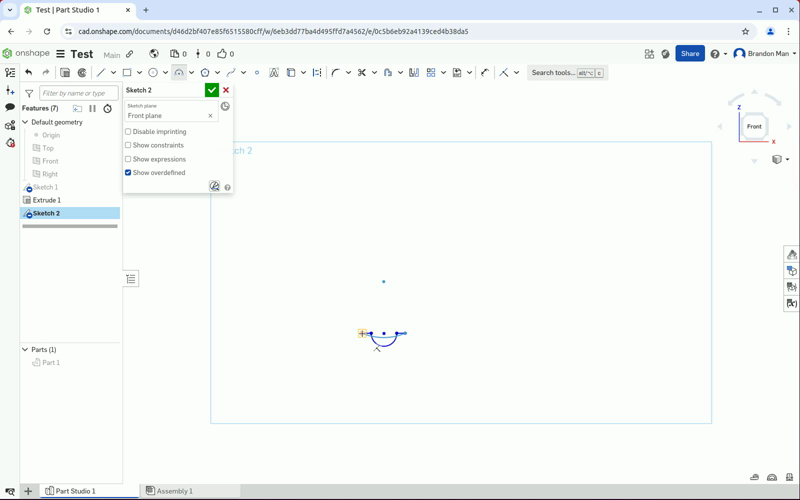
key_down(shift)
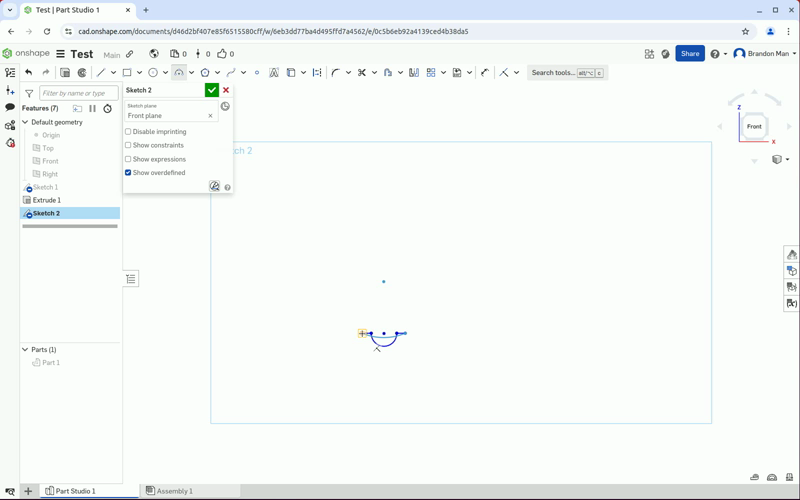
mouse_move(383, 311)
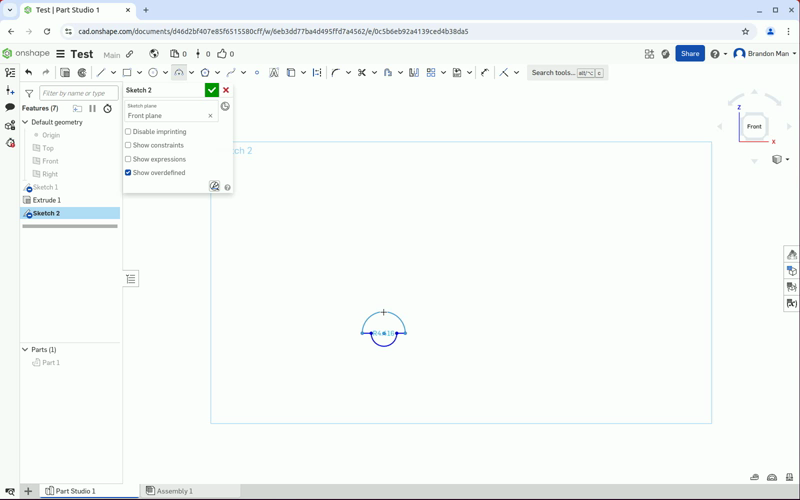
click(383, 311)
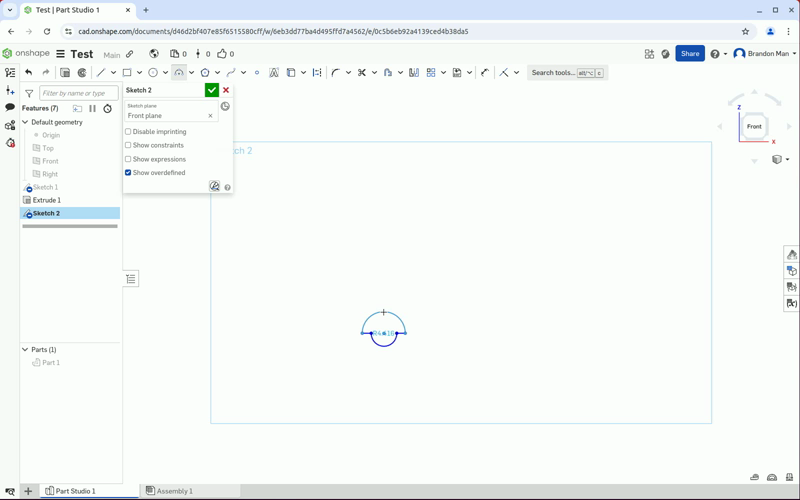
key_up(shift)
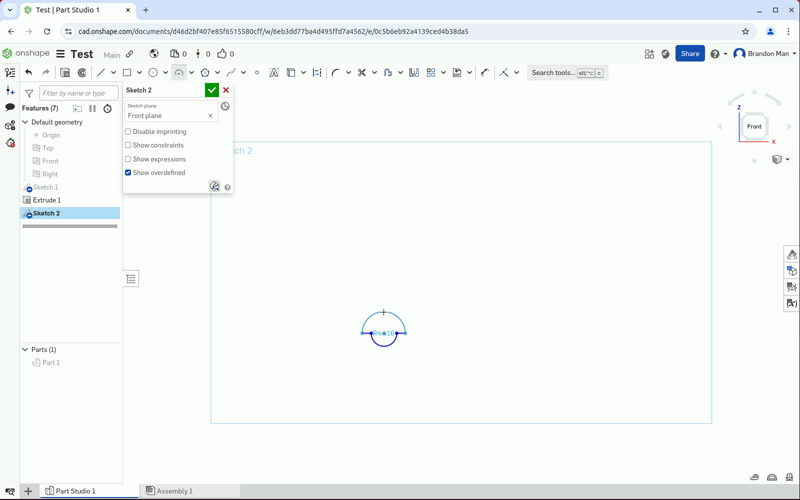
key(esc)
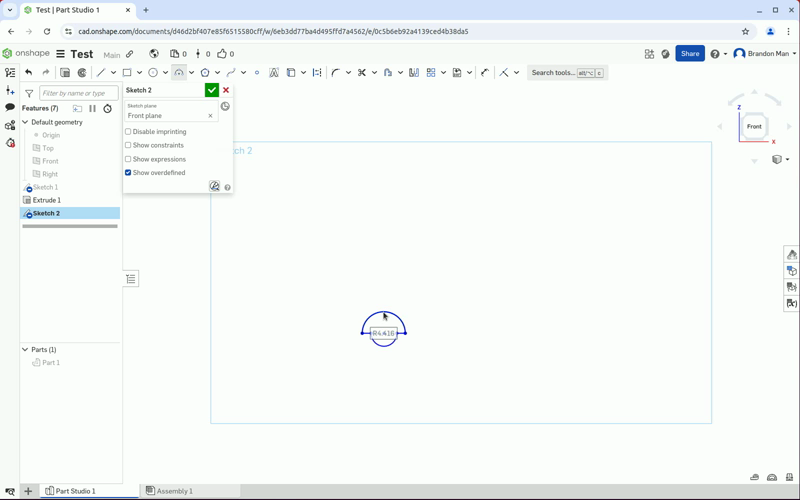
mouse_move(373, 335)
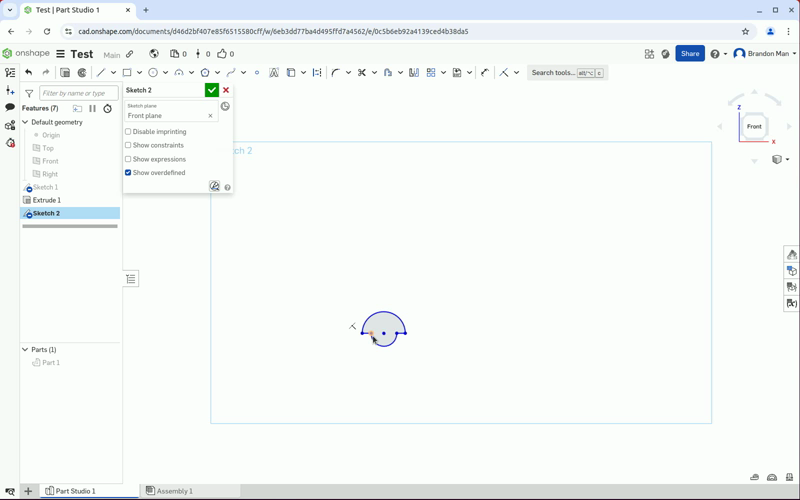
scroll(6)
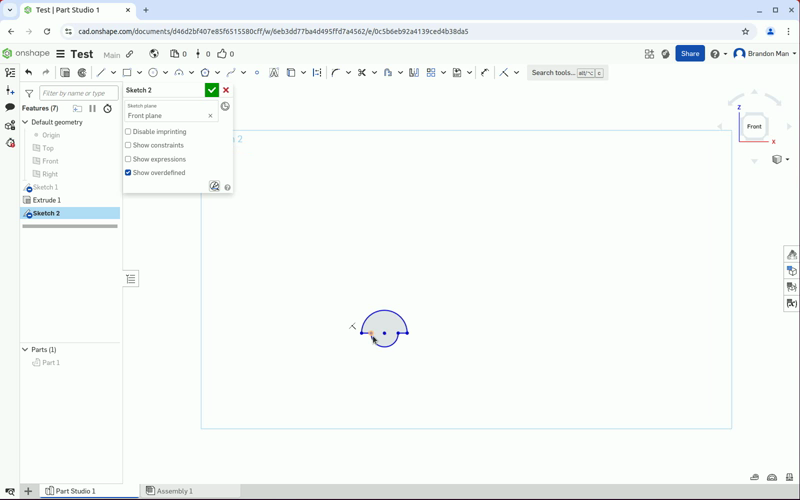
scroll(6)
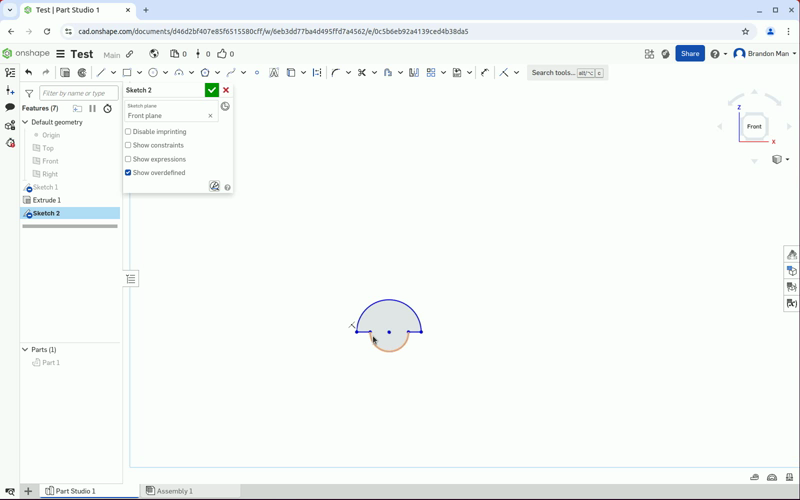
scroll(6)
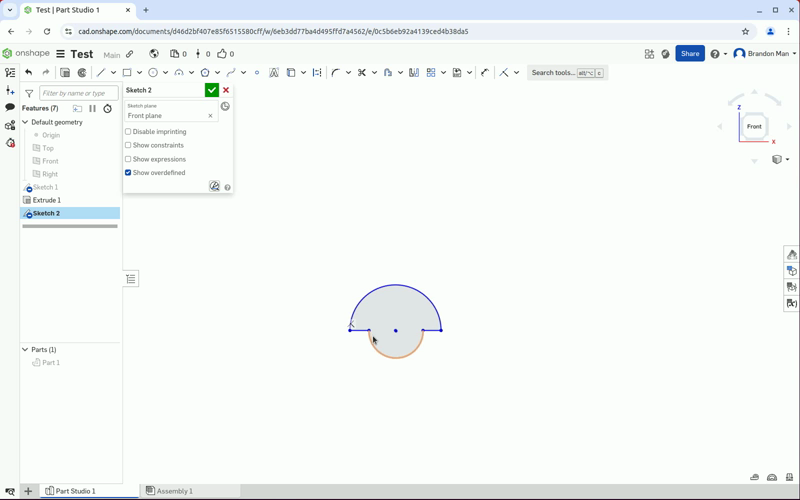
scroll(6)
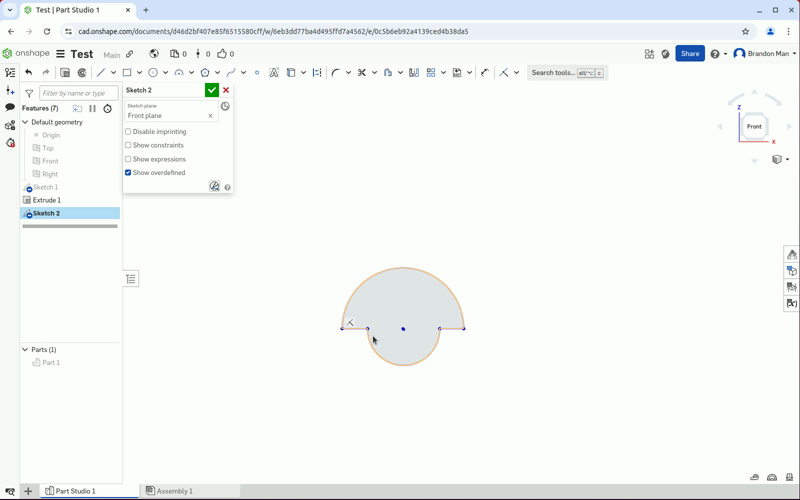
scroll(6)
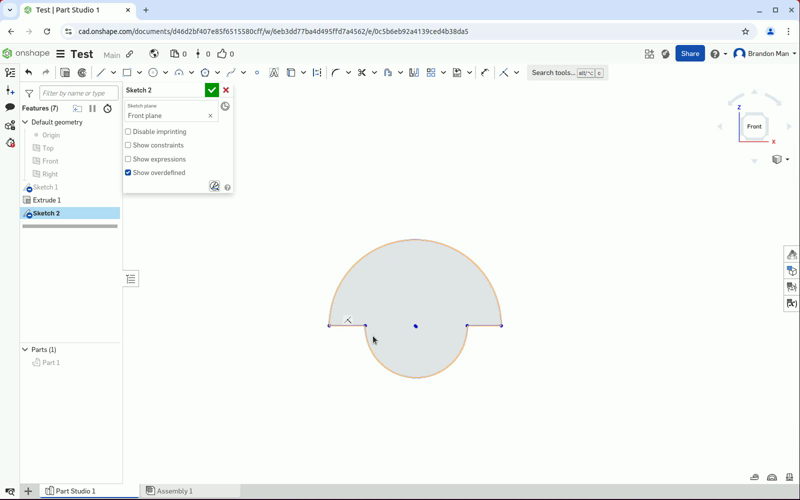
scroll(6)
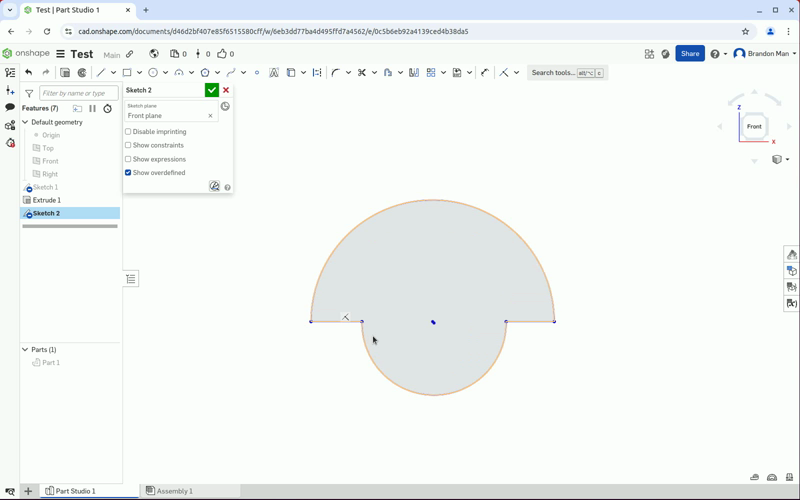
scroll(6)
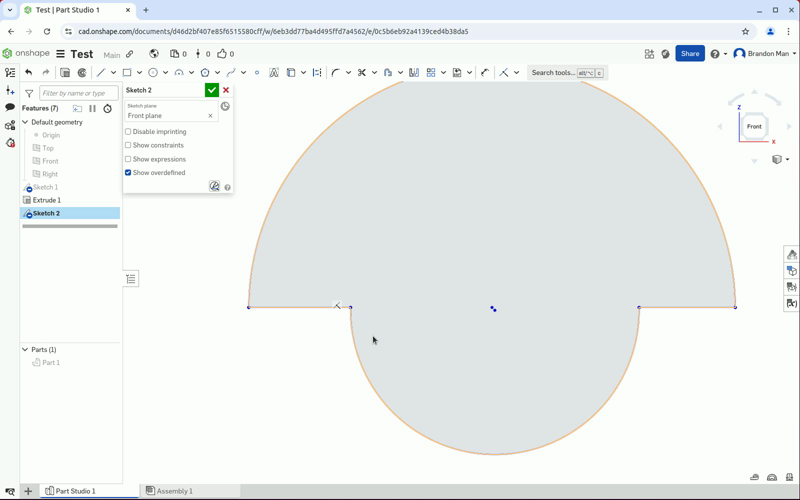
click(373, 335)
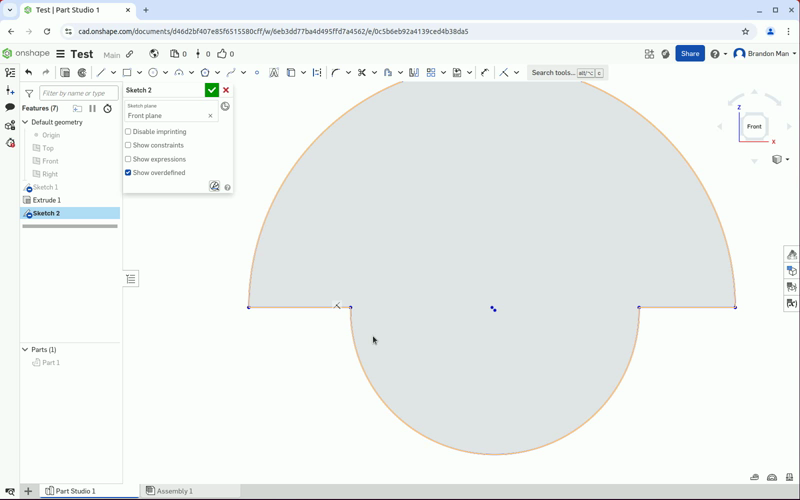
scroll(-6)
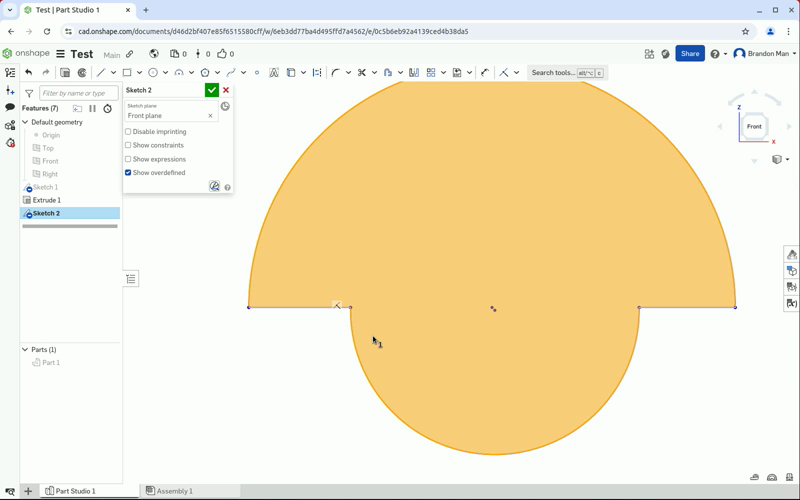
scroll(-6)
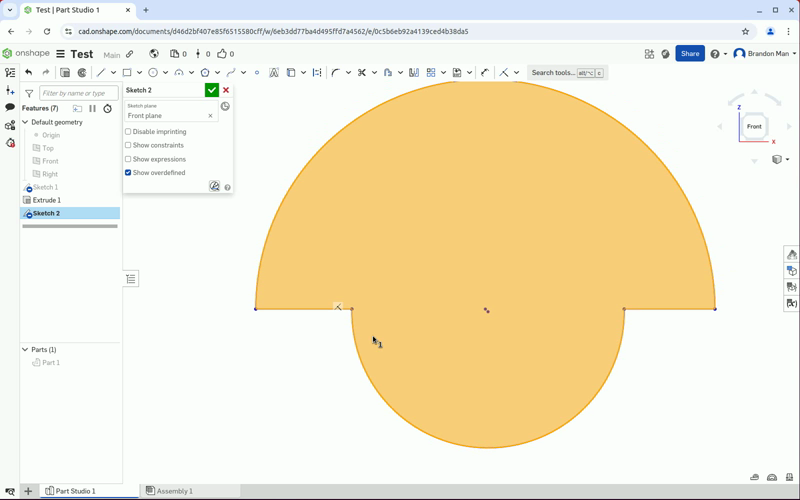
scroll(-6)
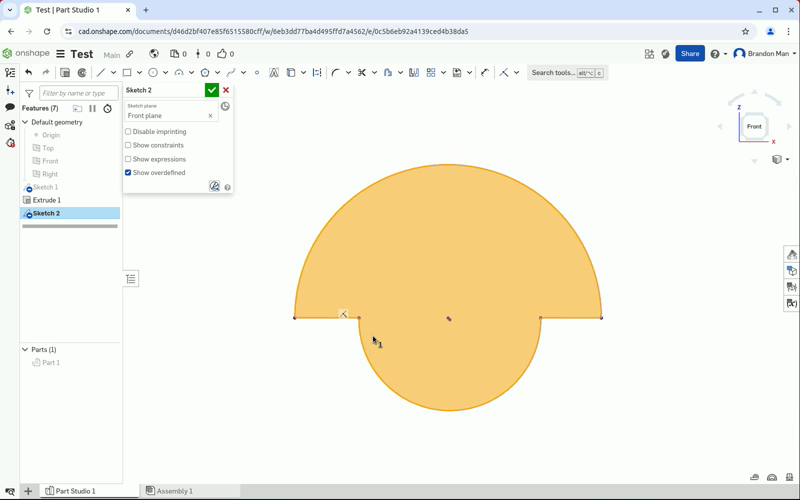
scroll(-6)
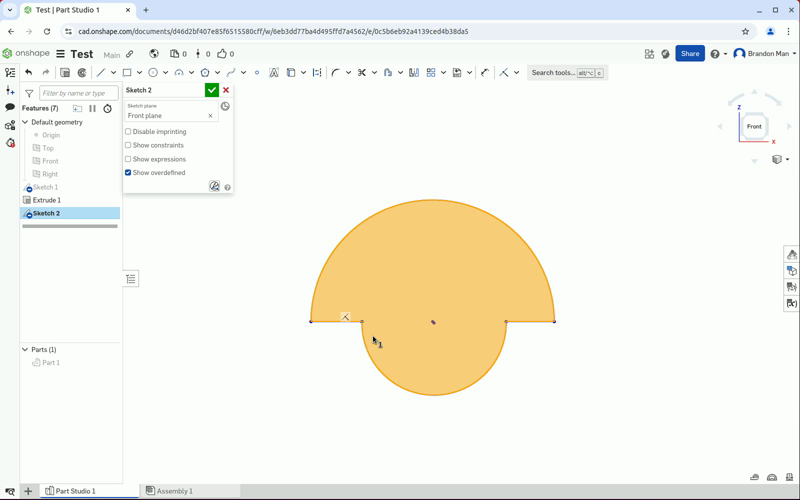
scroll(-6)
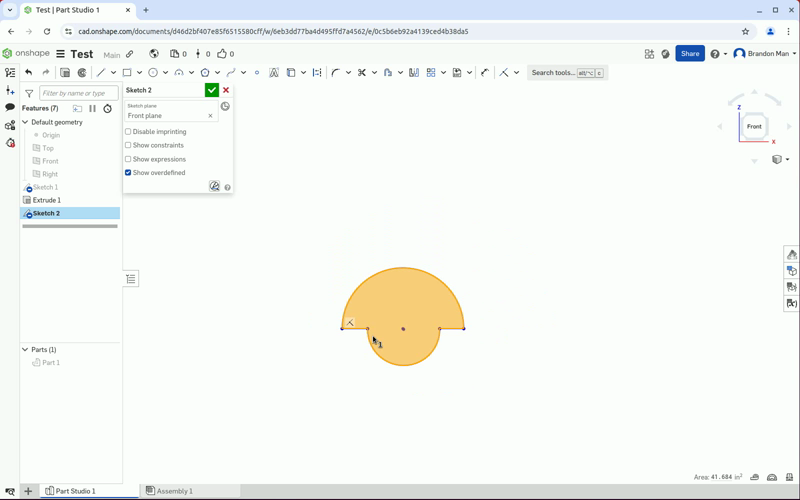
scroll(-6)
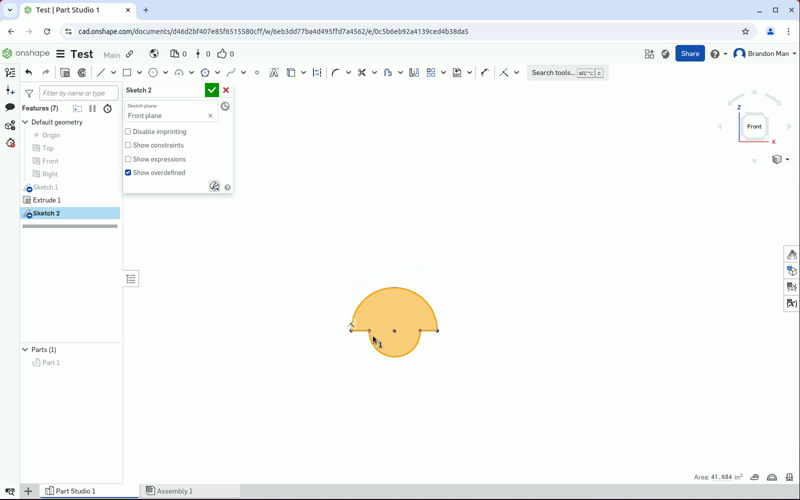
scroll(-6)
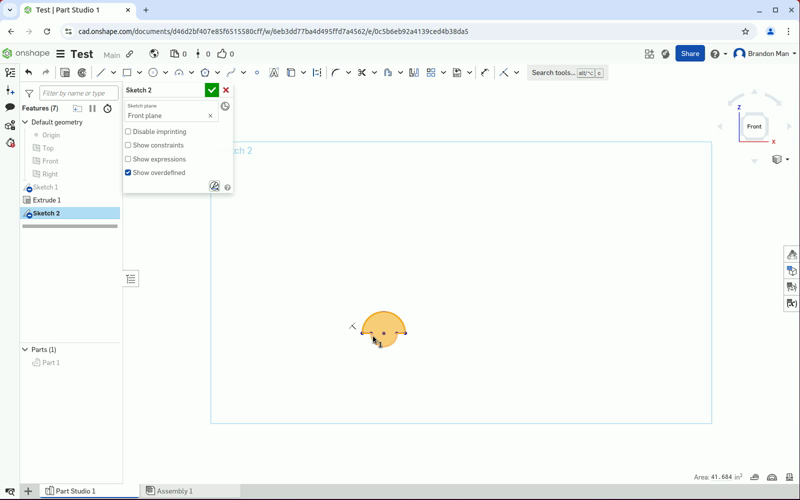
mouse_move(73, 352)
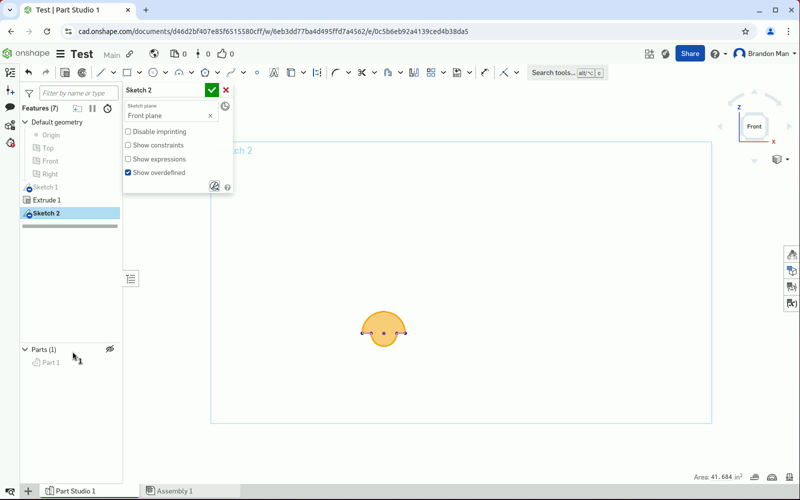
key(shift+y)
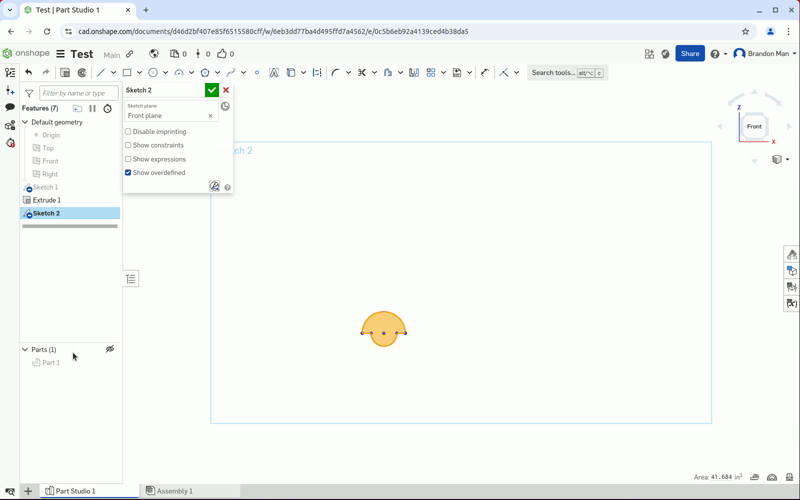
key(shift+e)
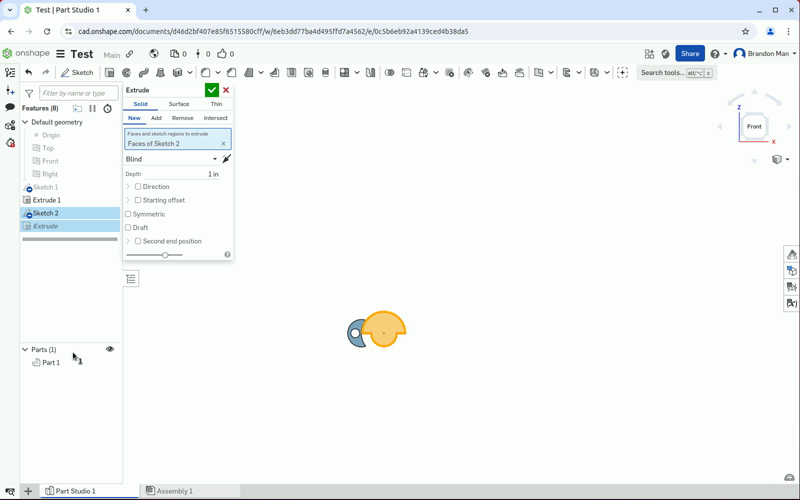
mouse_move(143, 106)
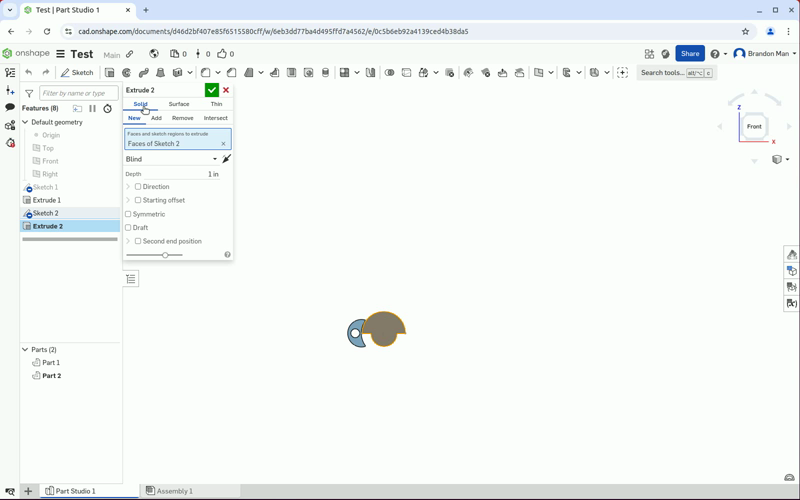
click(143, 106)
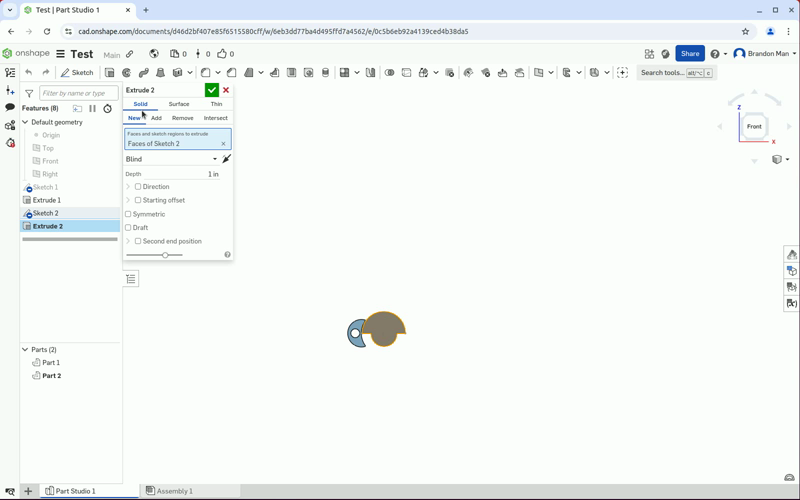
mouse_move(137, 120)
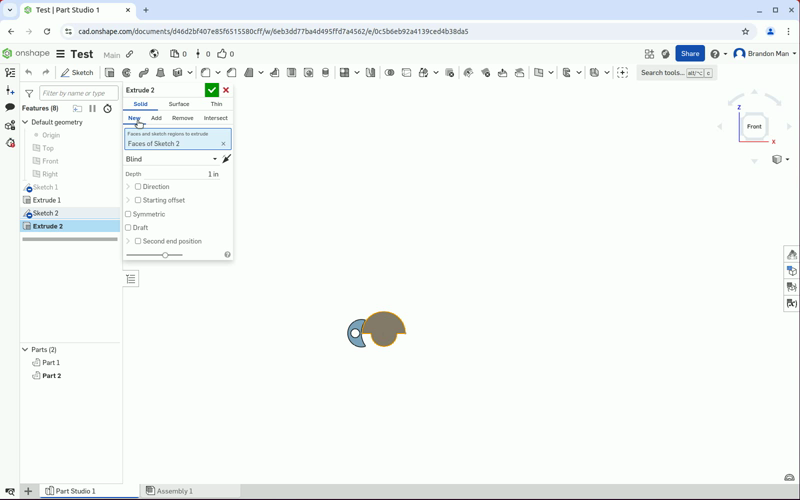
click(137, 120)
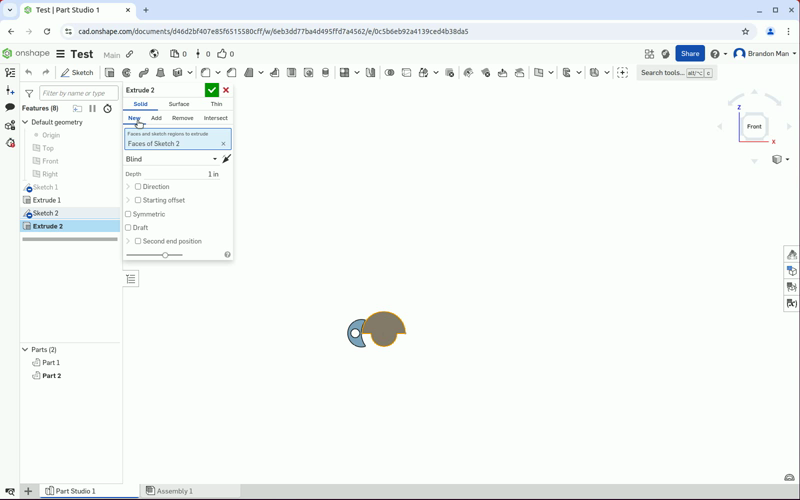
key(tab, 4)
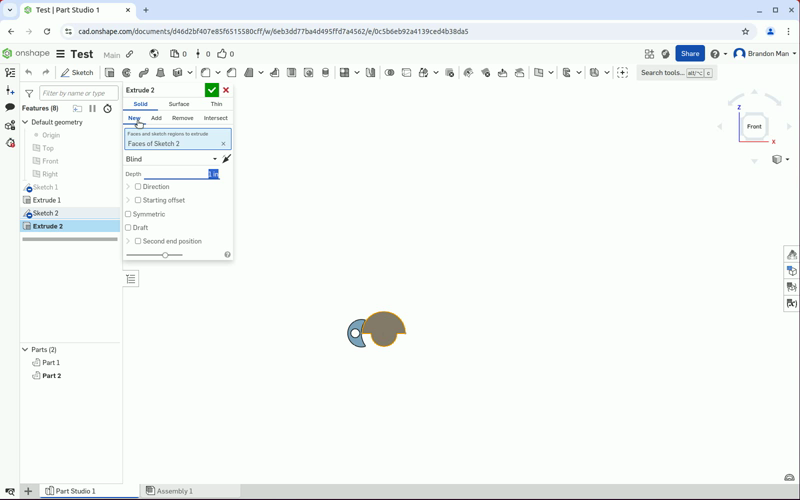
text(1.685)
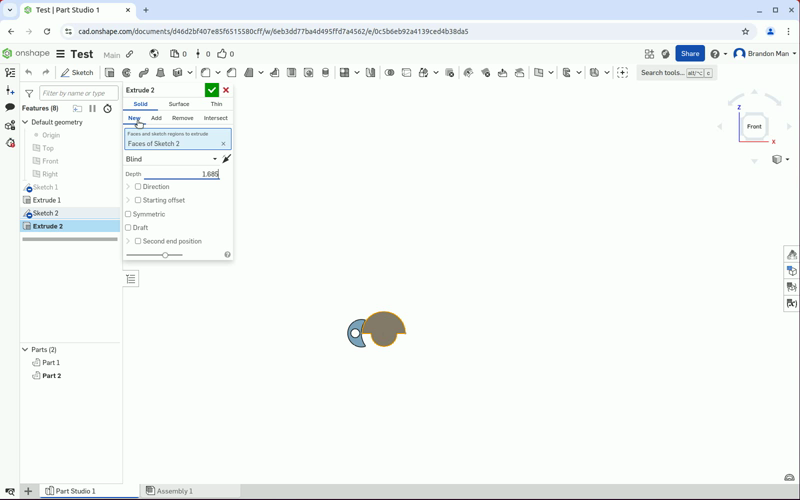
key(enter)
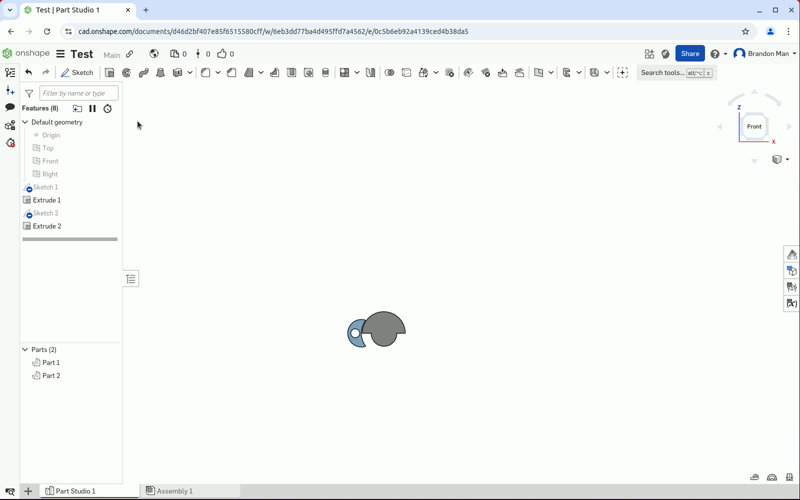
key(shift+h)
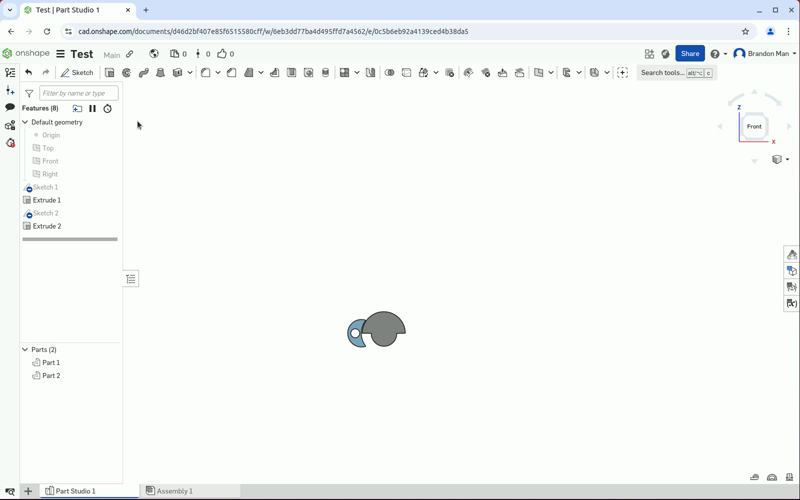
key(shift+h)
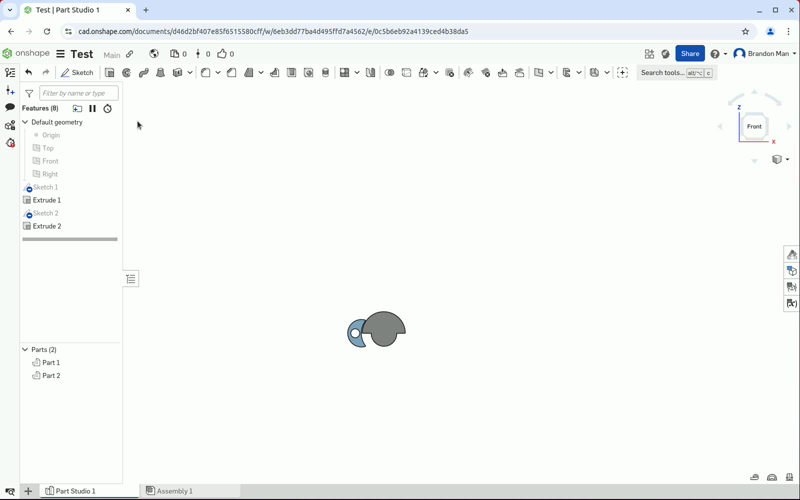
mouse_move(73, 189)
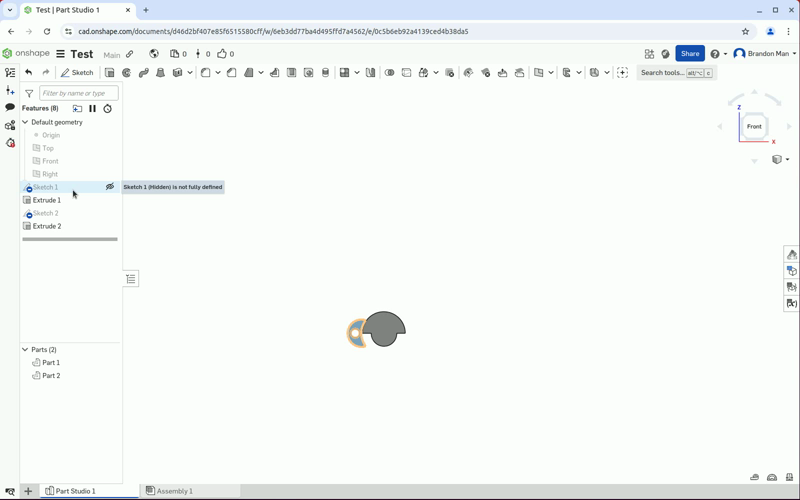
click(73, 189)
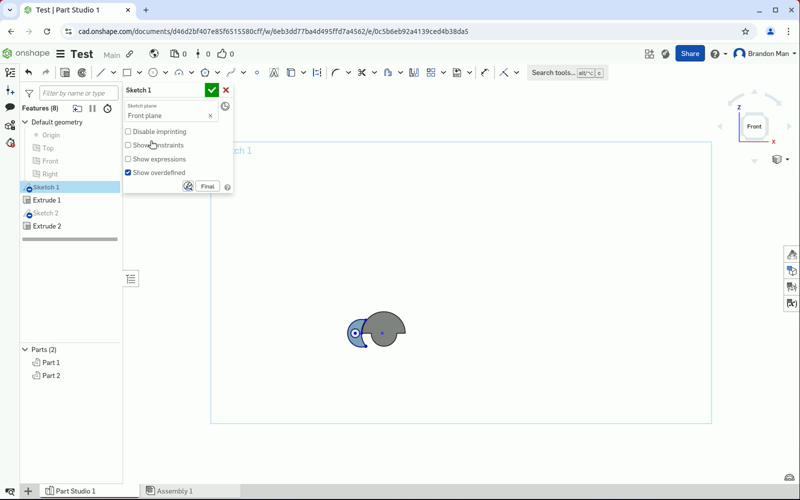
mouse_move(229, 92)
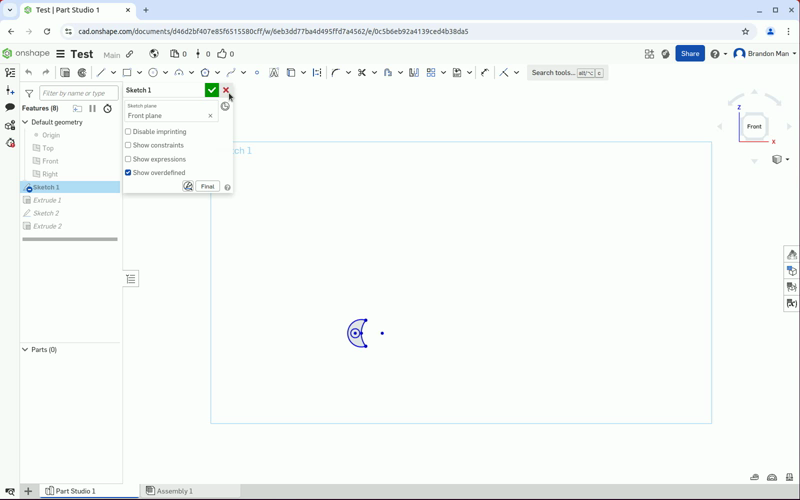
click(229, 92)
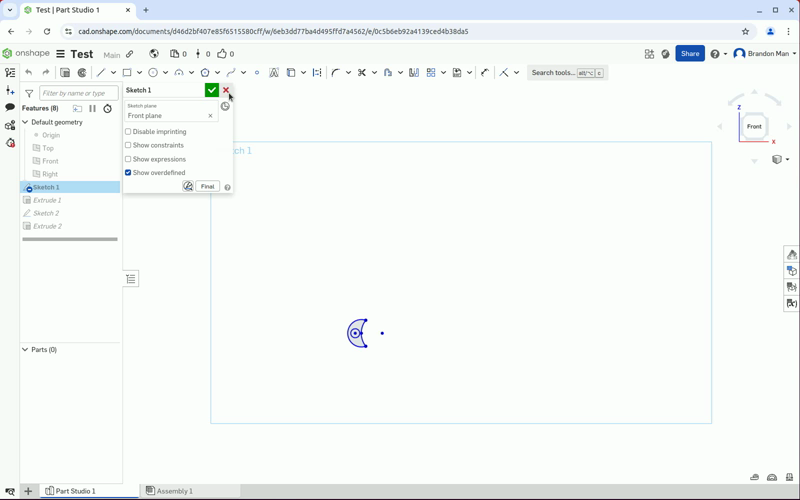
key(shift+s)
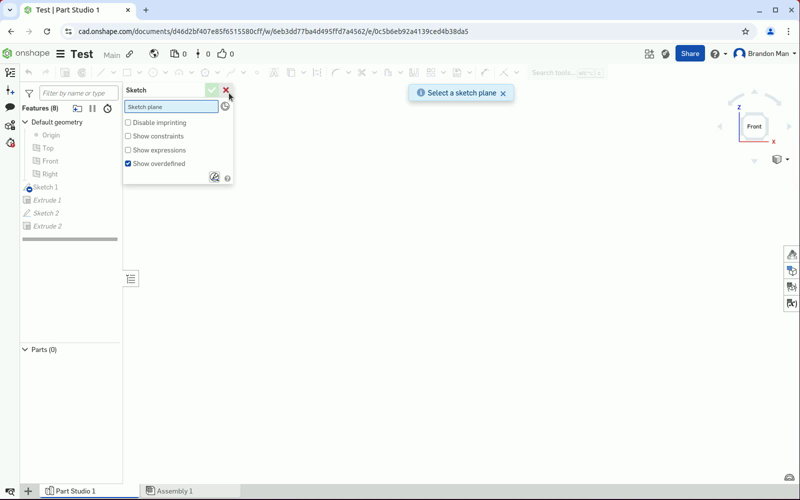
mouse_move(73, 163)
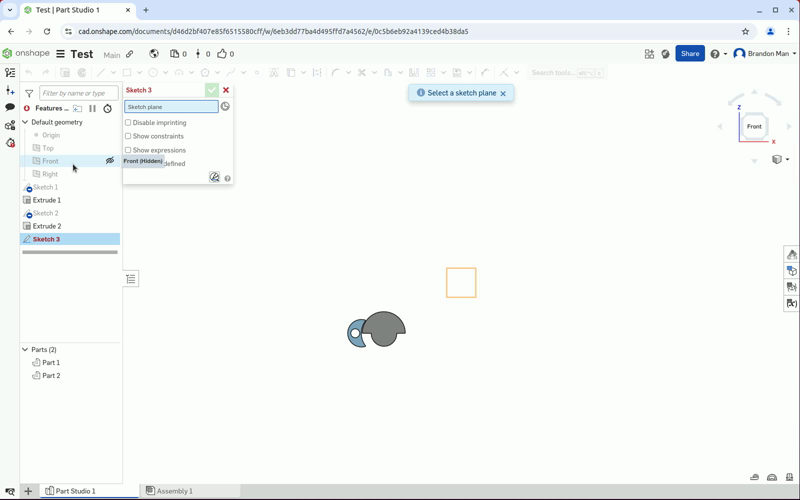
click(73, 163)
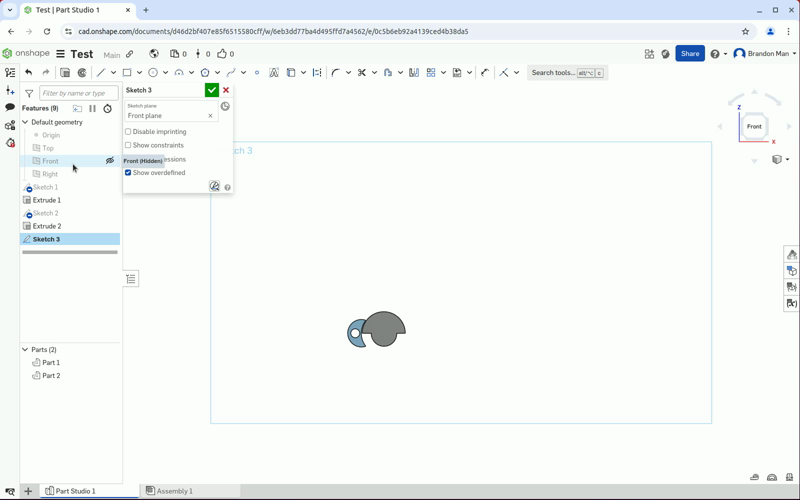
mouse_move(73, 352)
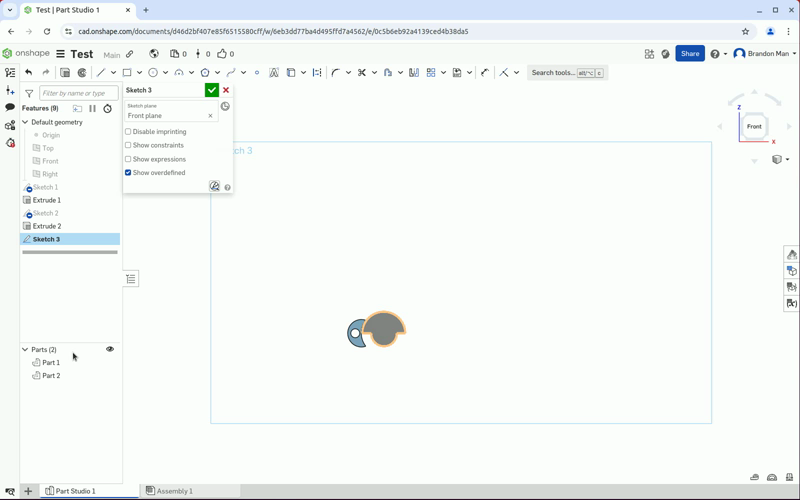
key(y)
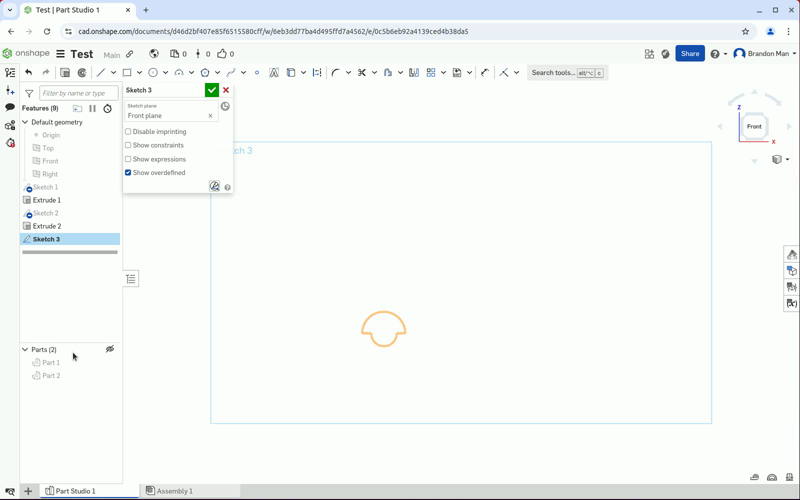
key(a)
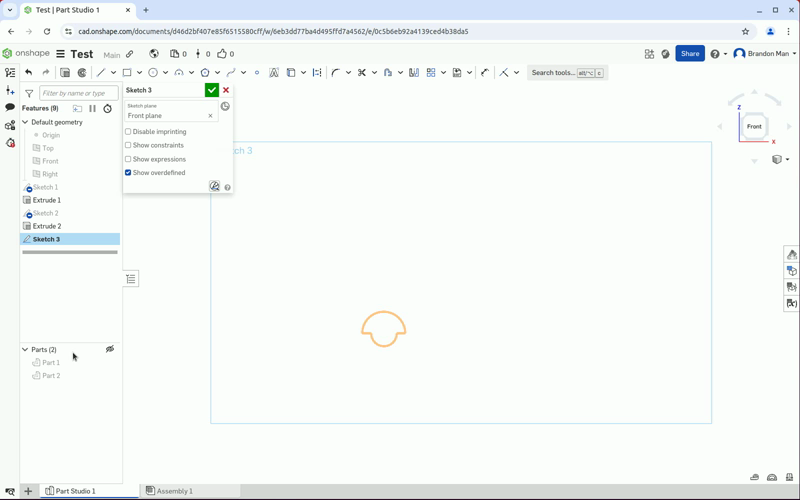
key_down(shift)
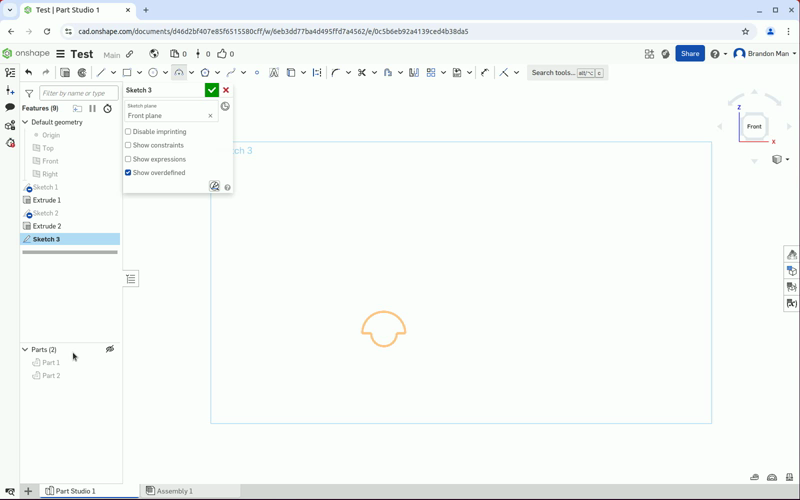
mouse_move(362, 333)
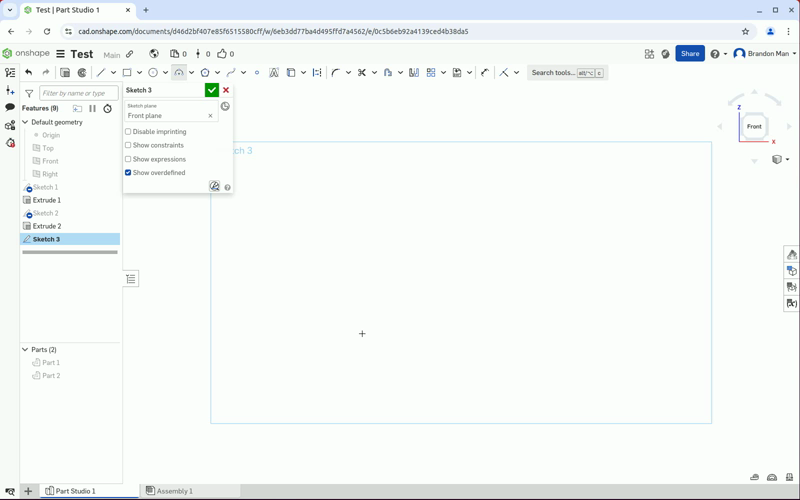
click(362, 333)
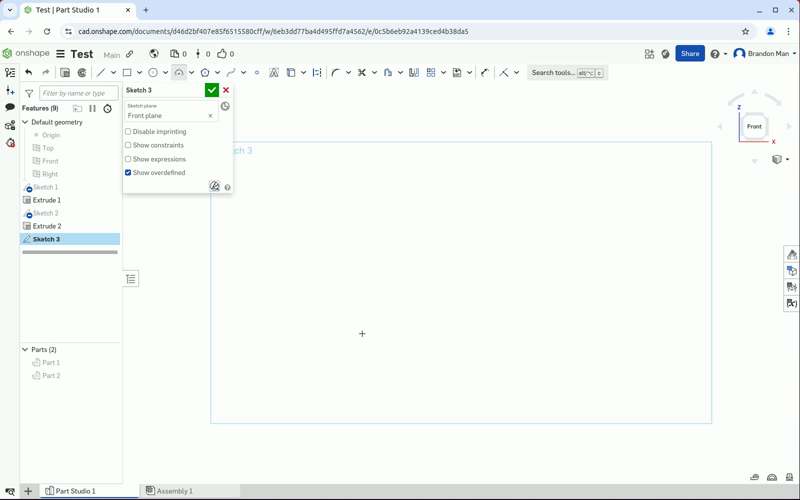
key_up(shift)
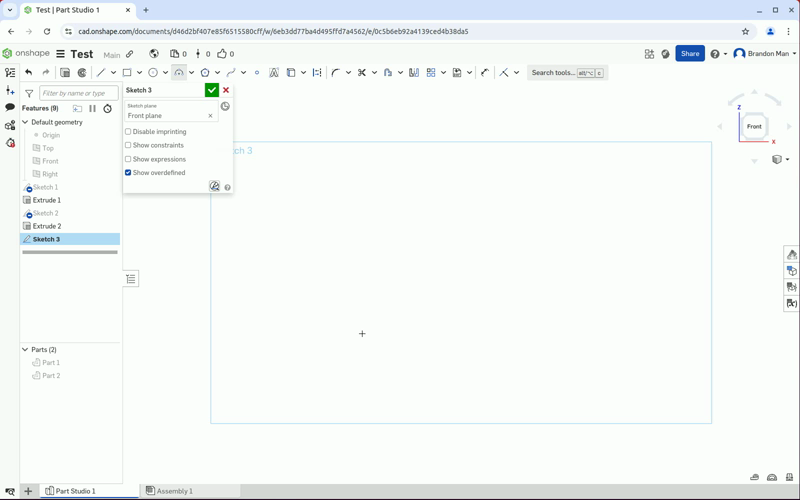
key_down(shift)
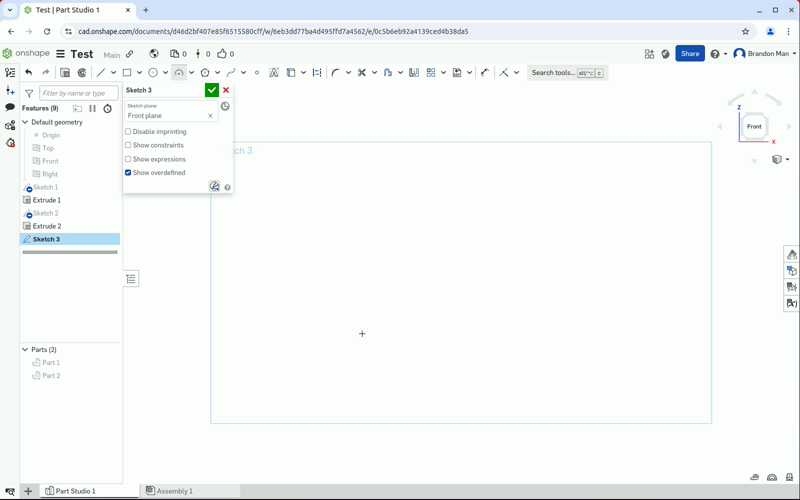
mouse_move(405, 333)
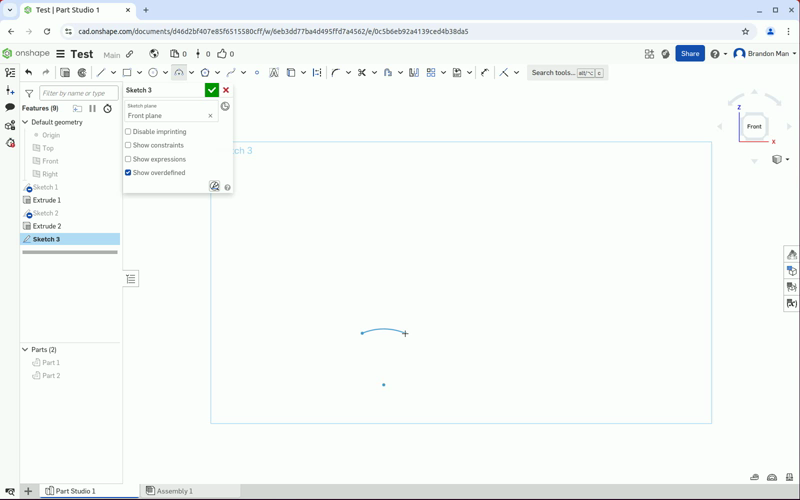
click(405, 333)
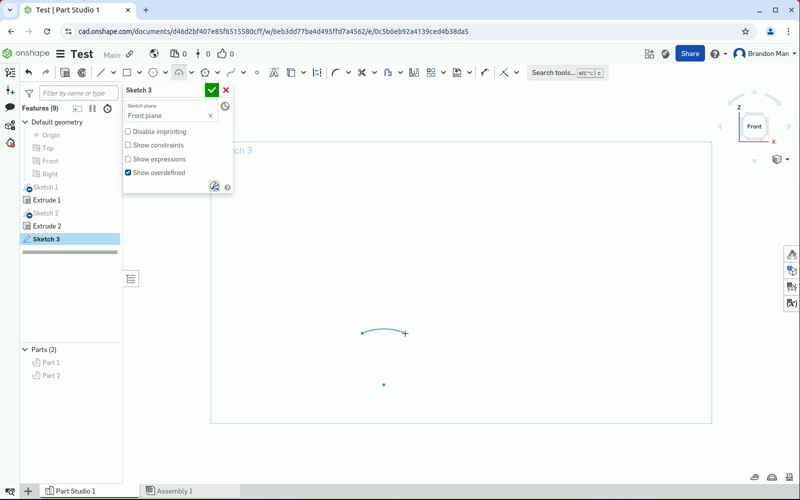
mouse_move(383, 354)
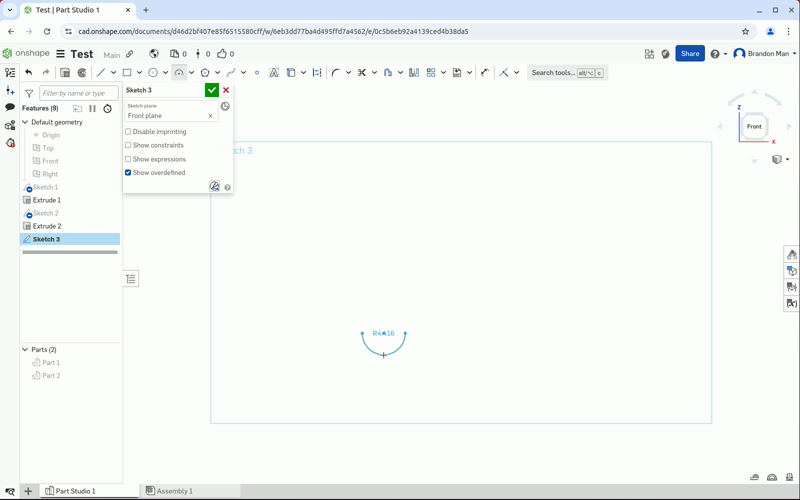
click(383, 354)
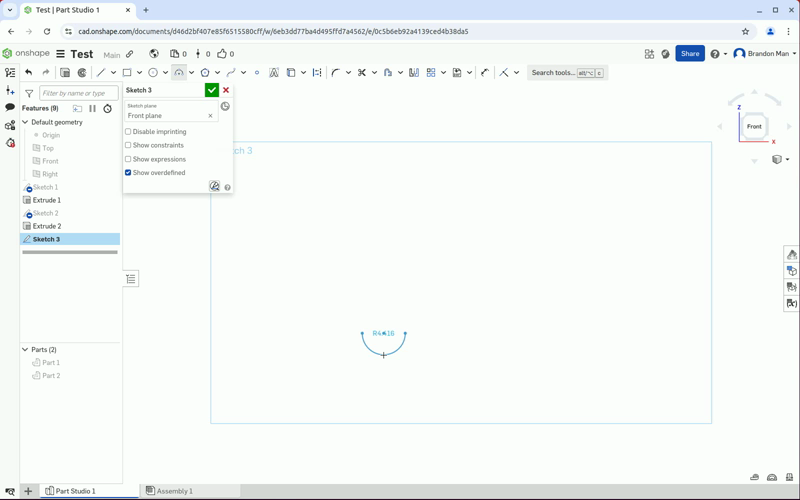
key_up(shift)
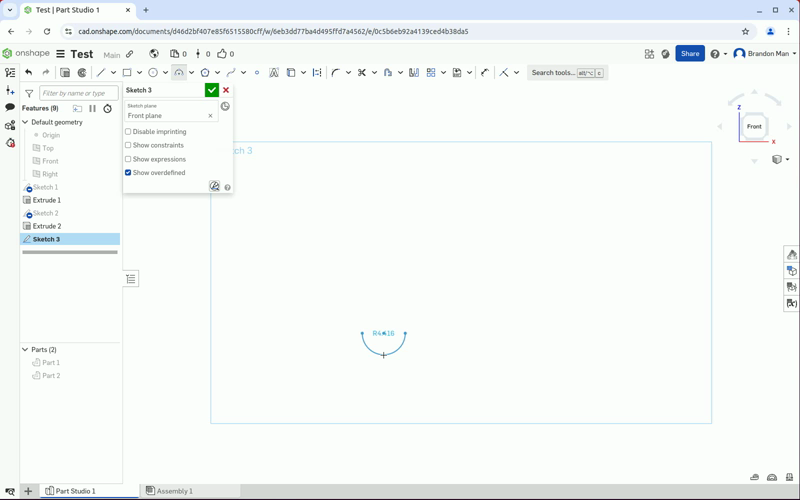
key(esc)
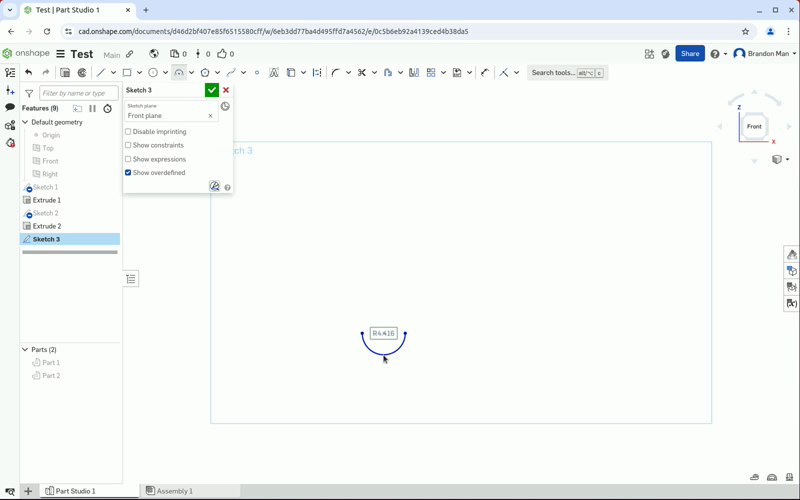
key(l)
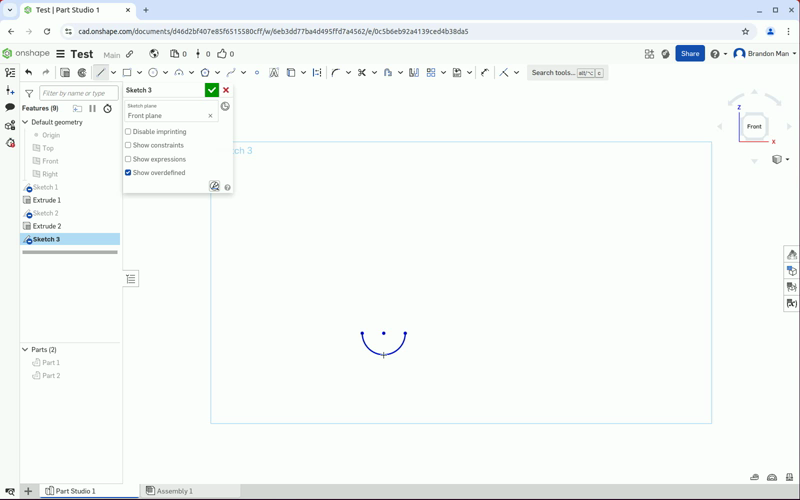
mouse_move(405, 333)
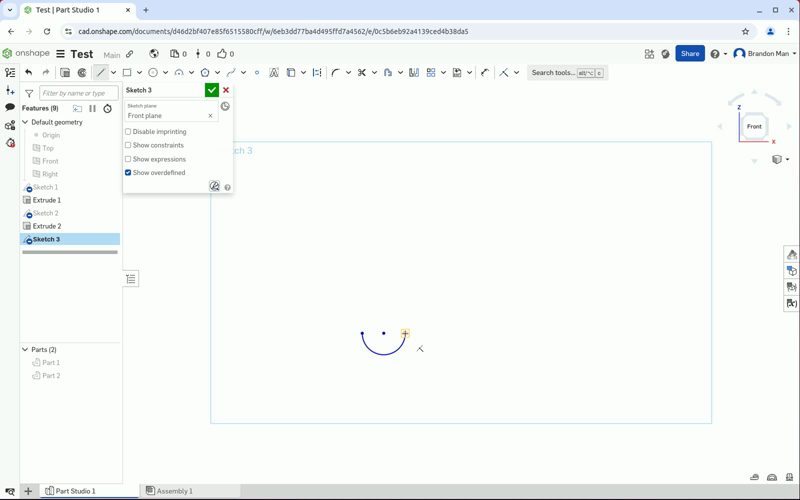
click(405, 333)
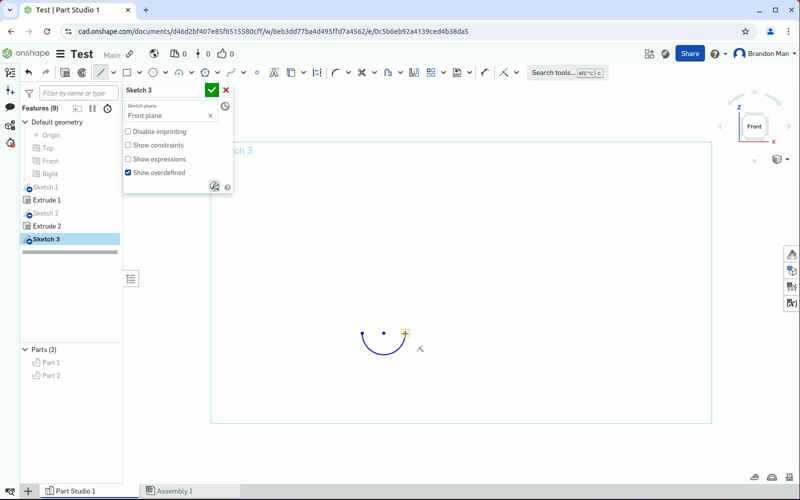
key_down(shift)
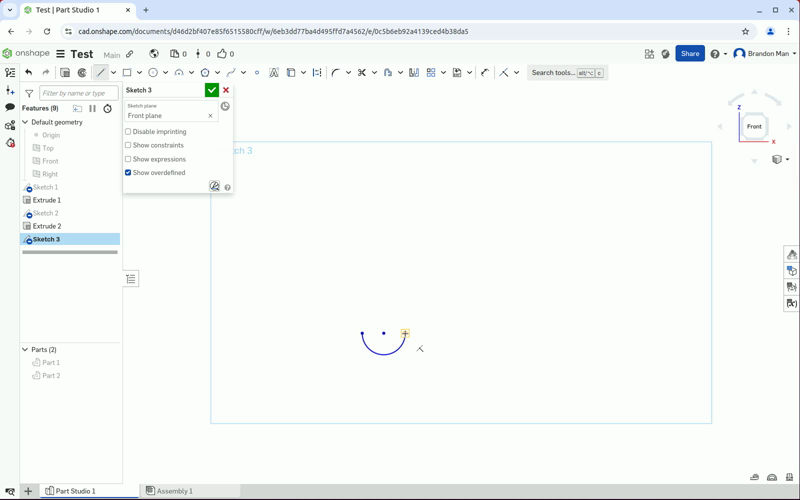
mouse_move(435, 333)
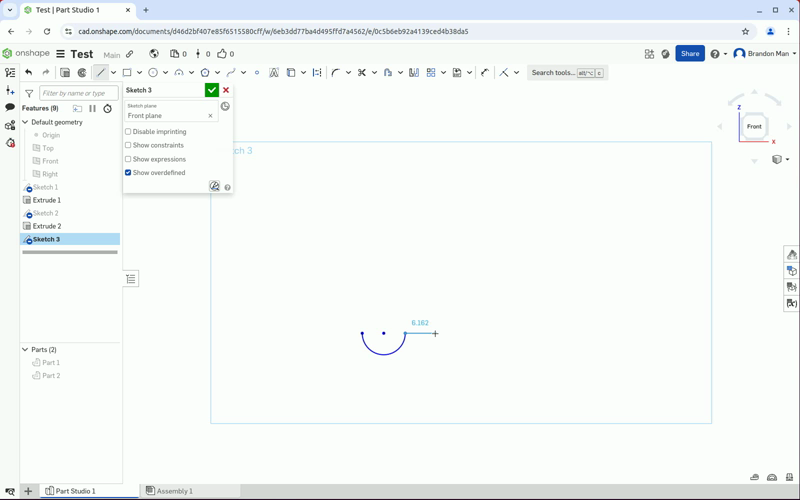
mouse_move(396, 333)
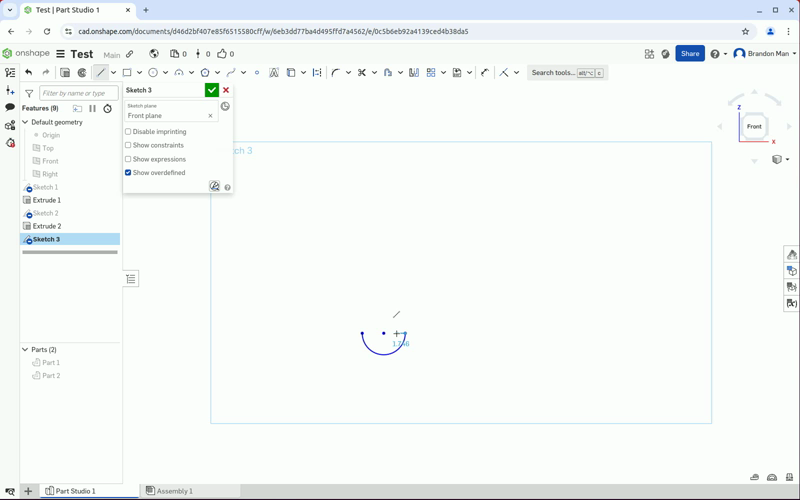
click(396, 333)
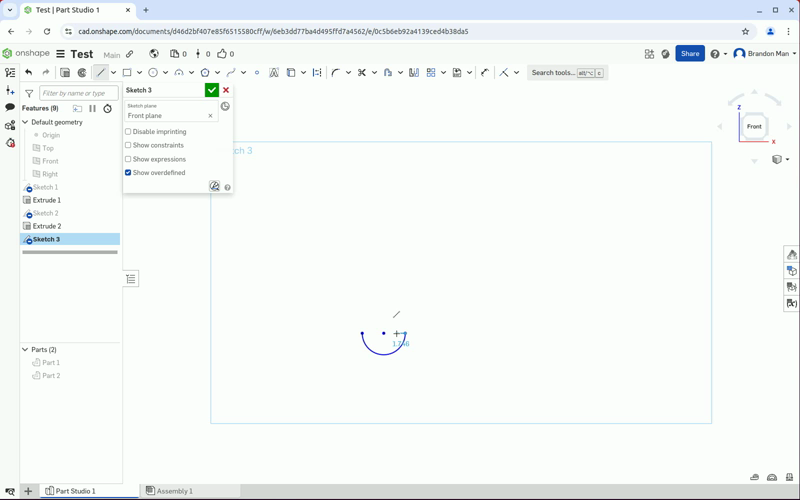
key_up(shift)
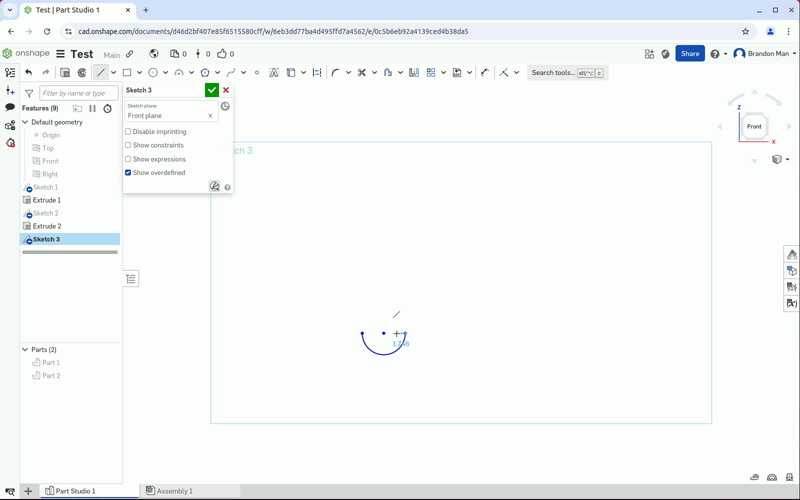
key(esc)
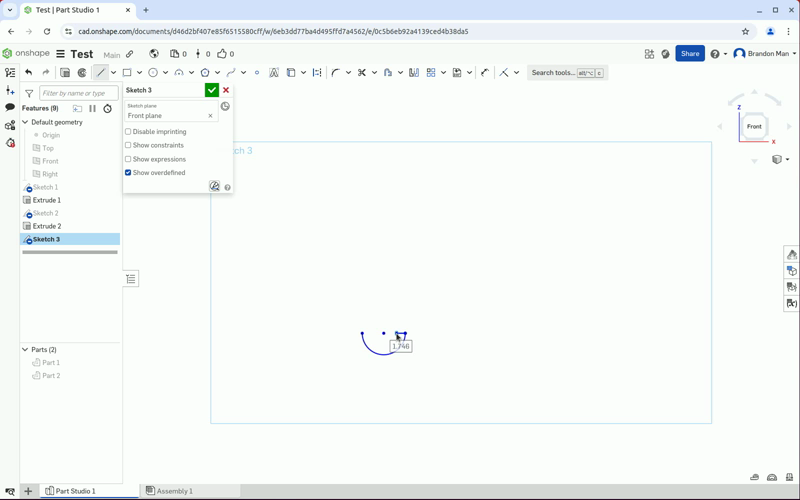
key(a)
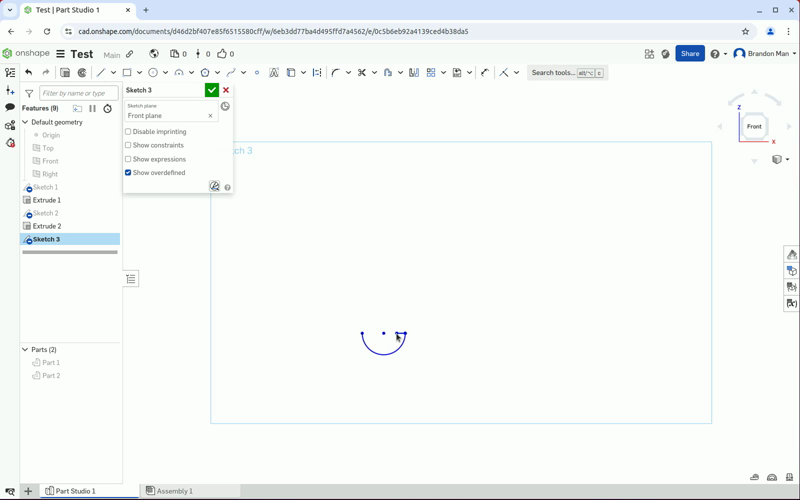
mouse_move(396, 333)
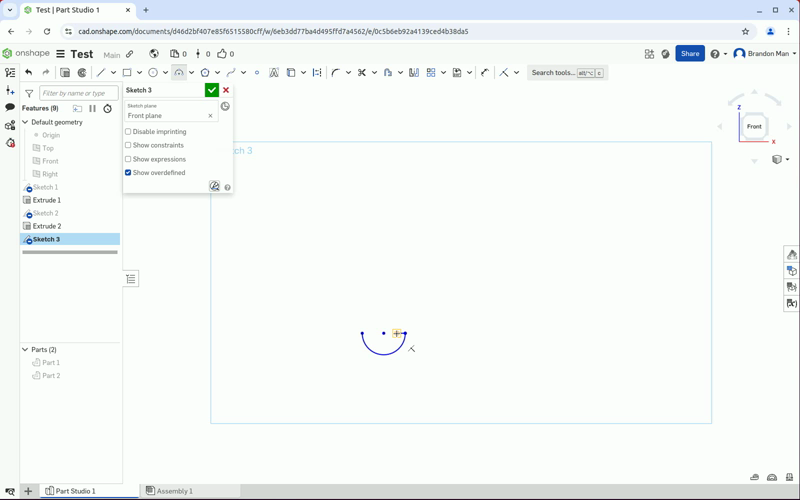
click(396, 333)
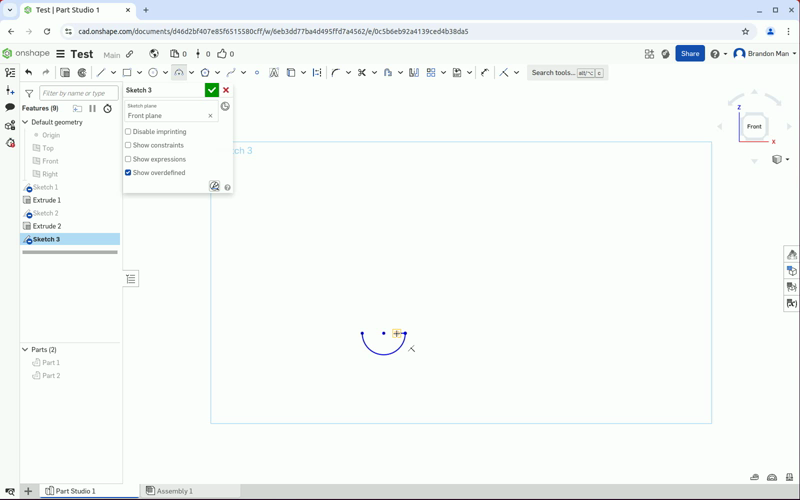
key_down(shift)
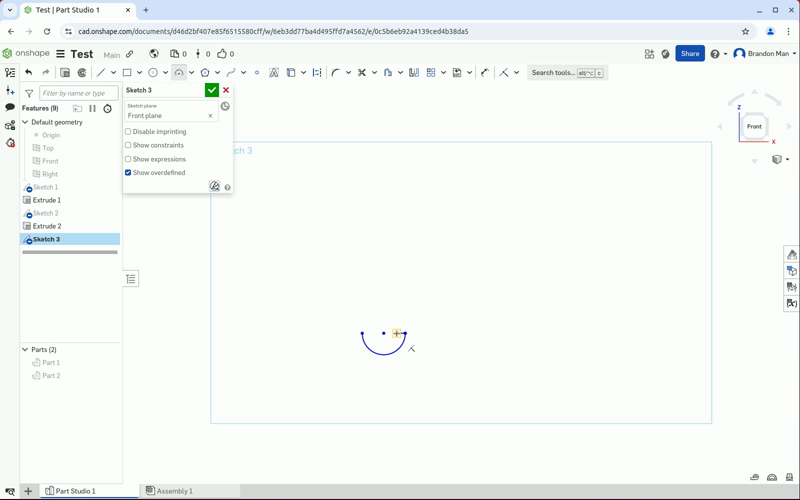
mouse_move(371, 333)
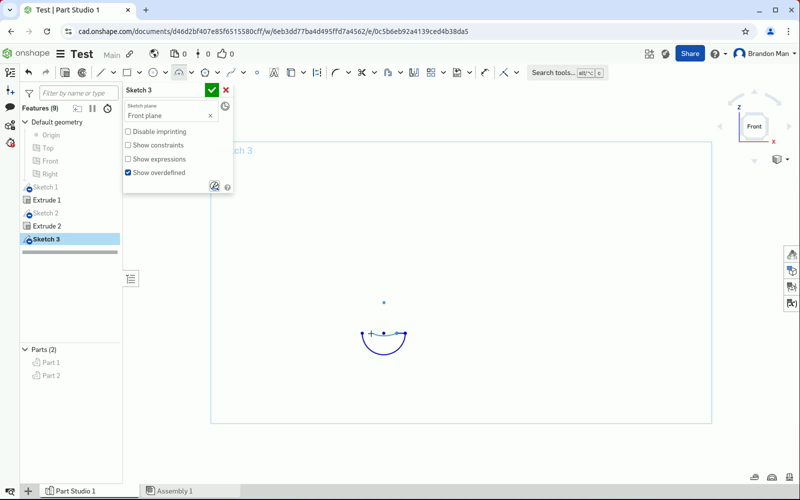
click(371, 333)
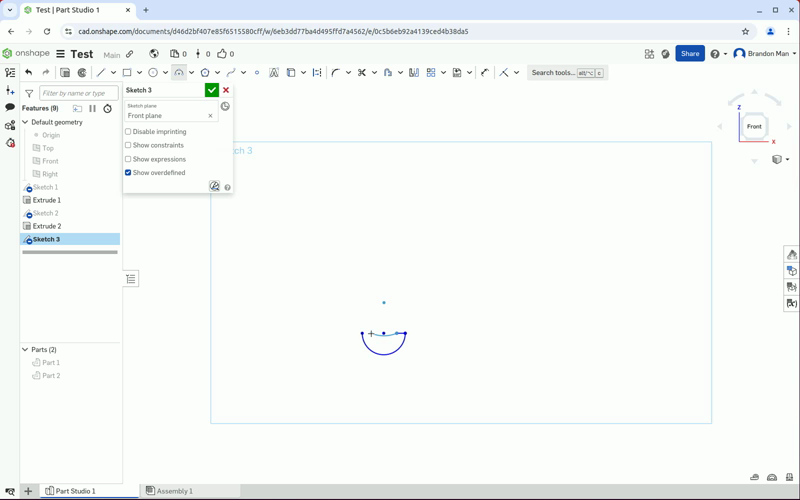
mouse_move(383, 346)
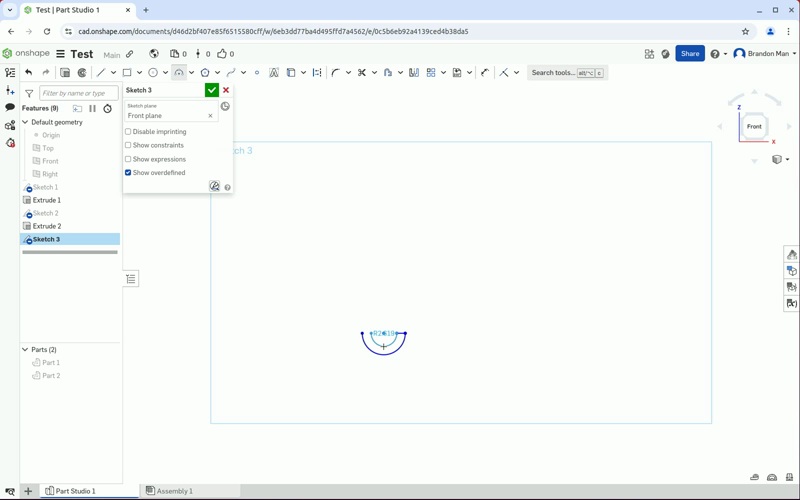
click(383, 346)
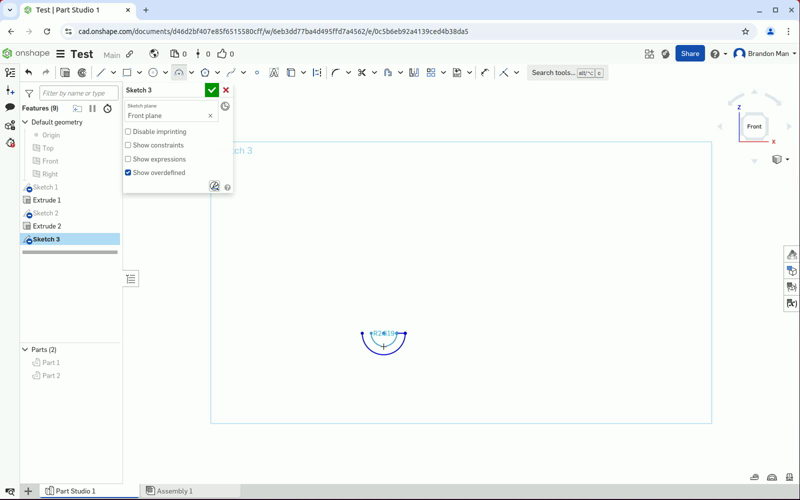
key_up(shift)
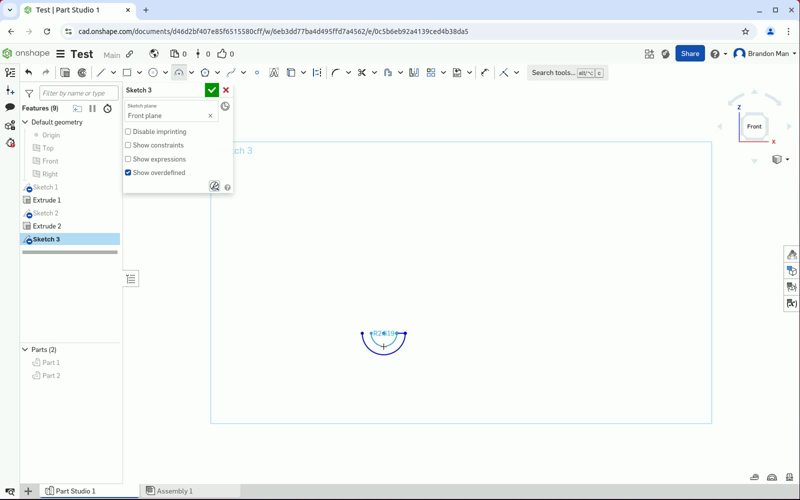
key(esc)
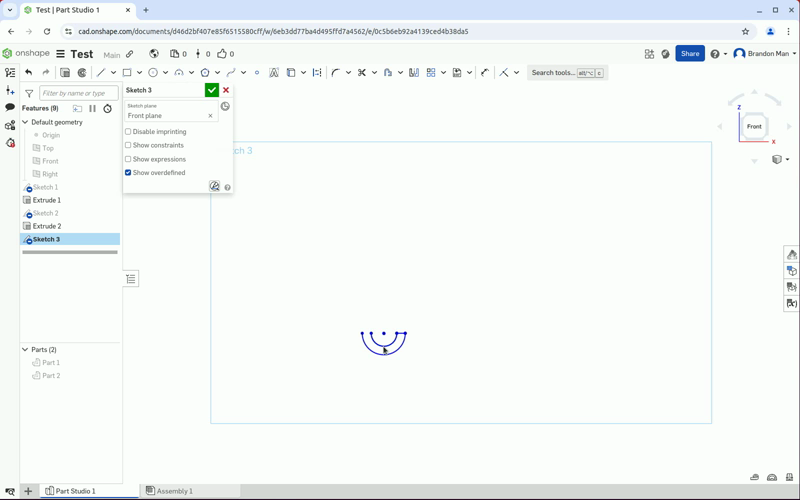
key(l)
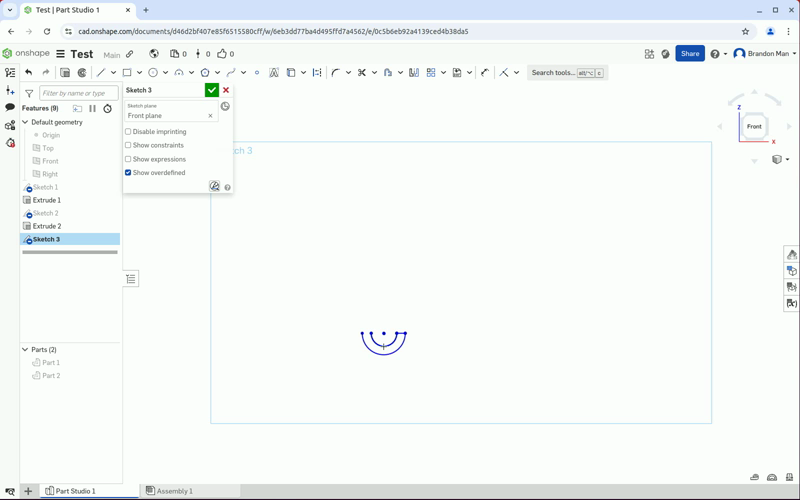
mouse_move(371, 333)
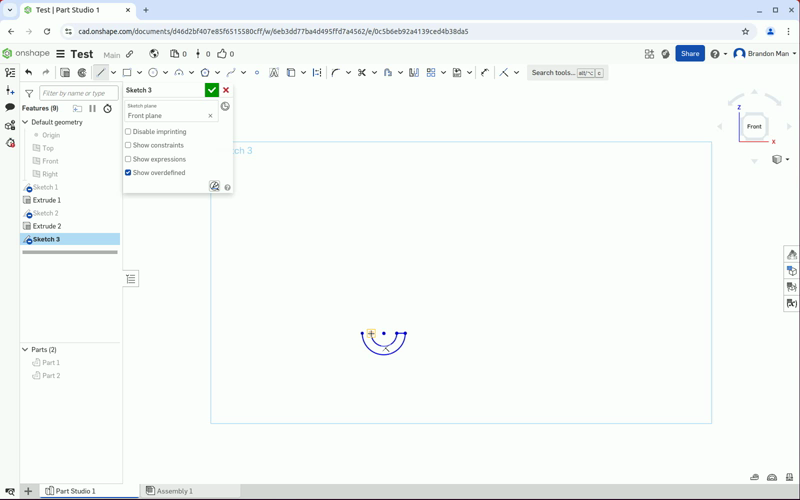
click(371, 333)
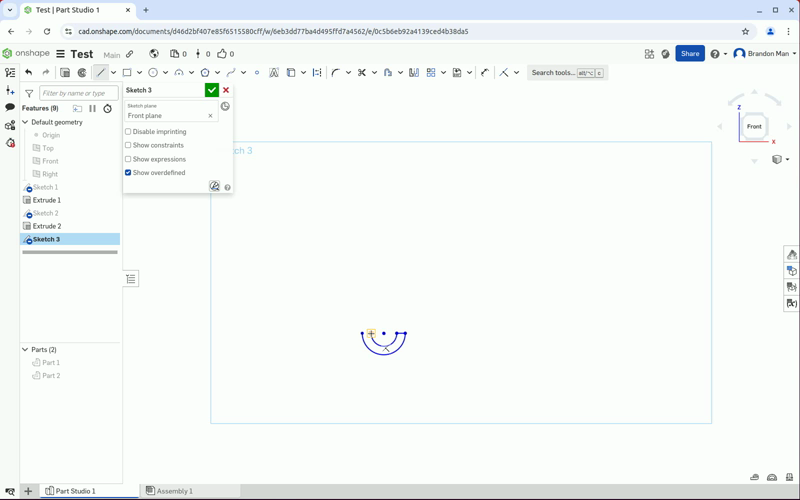
mouse_move(401, 333)
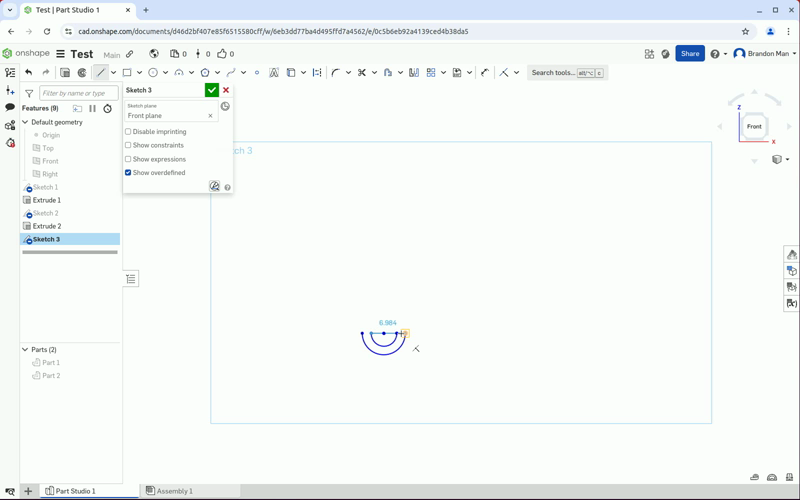
key_down(shift)
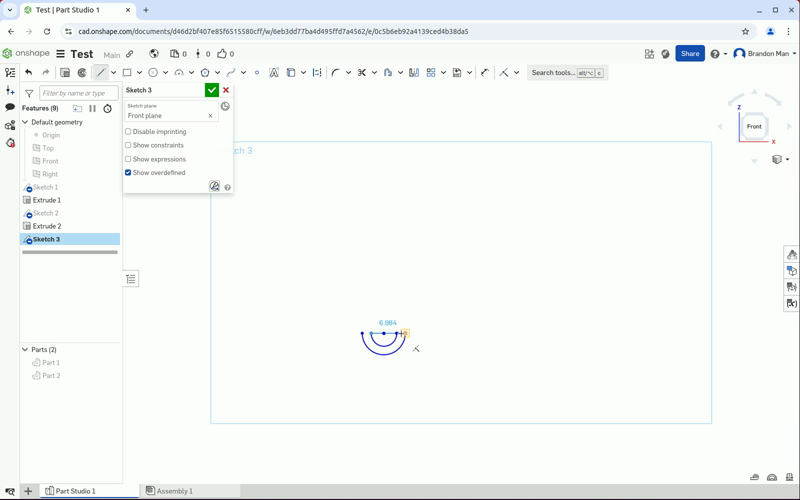
mouse_move(362, 333)
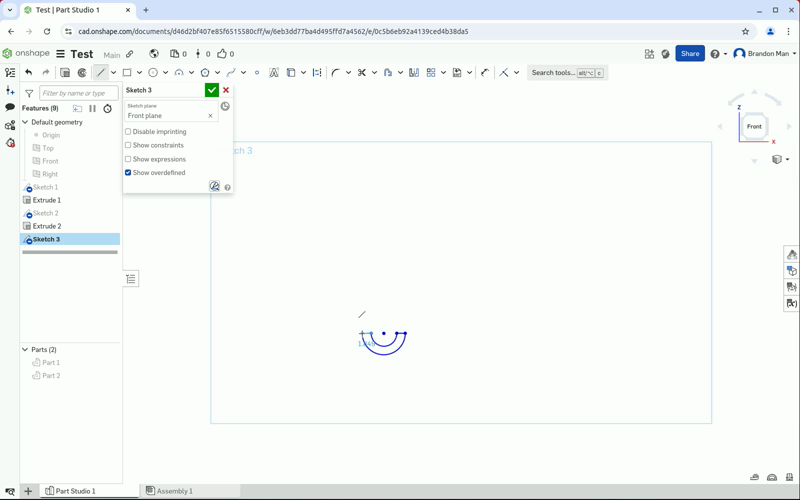
key_up(shift)
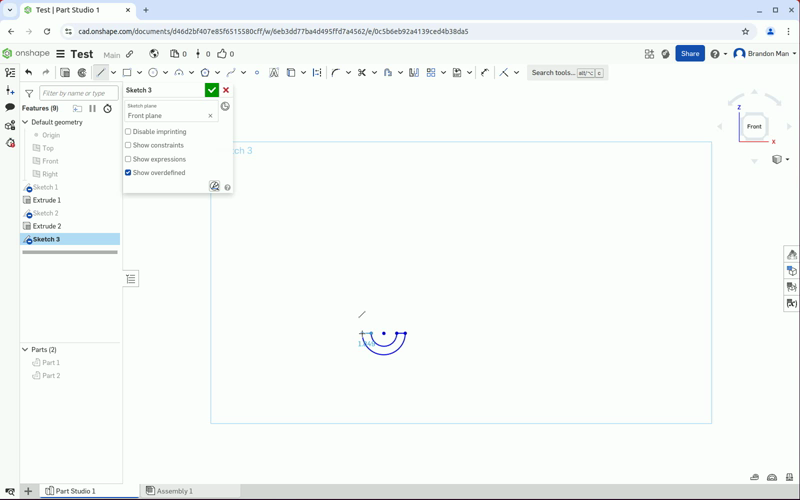
click(362, 333)
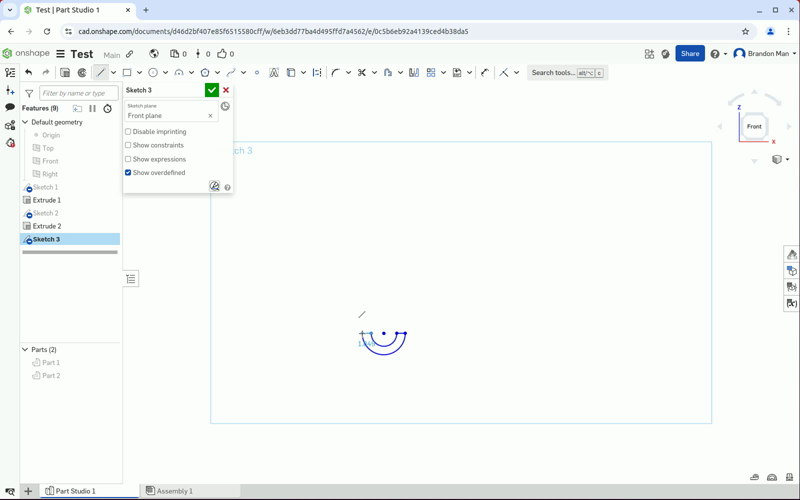
key(esc)
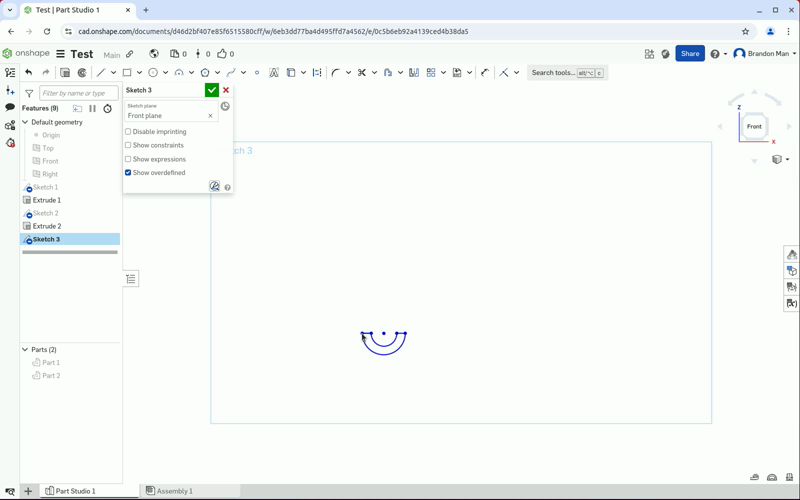
mouse_move(391, 337)
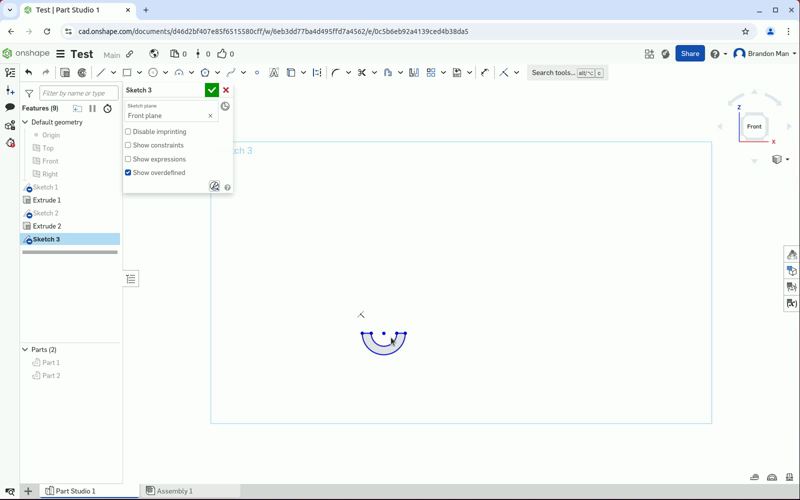
scroll(6)
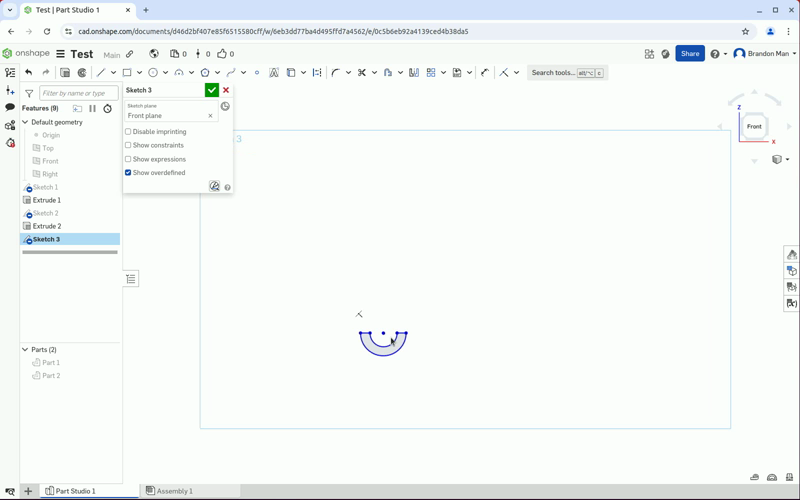
scroll(6)
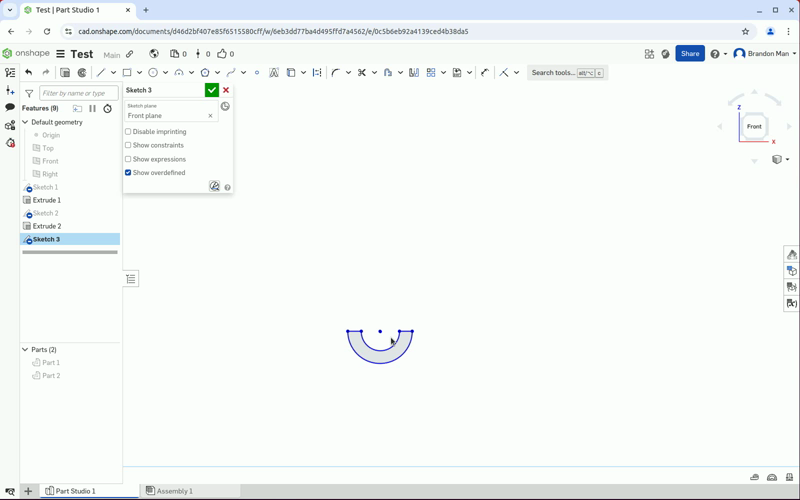
scroll(6)
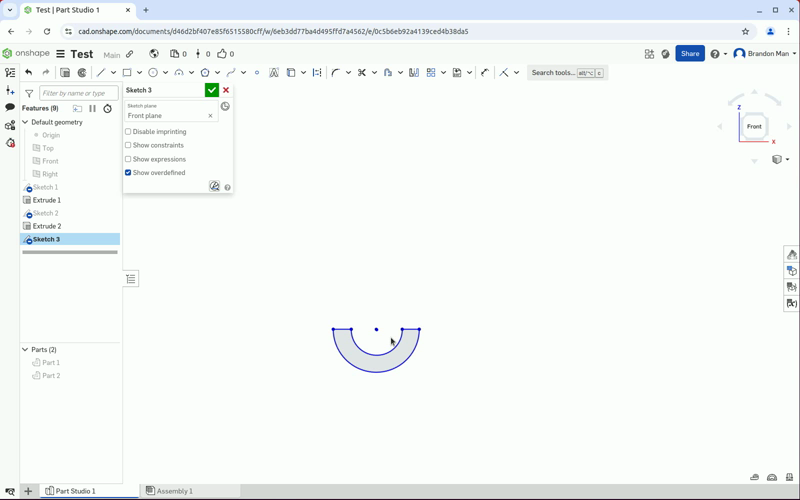
scroll(6)
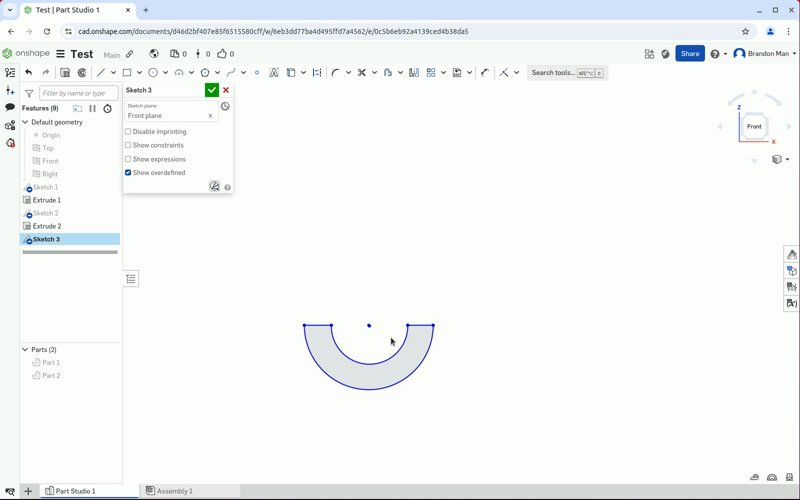
scroll(6)
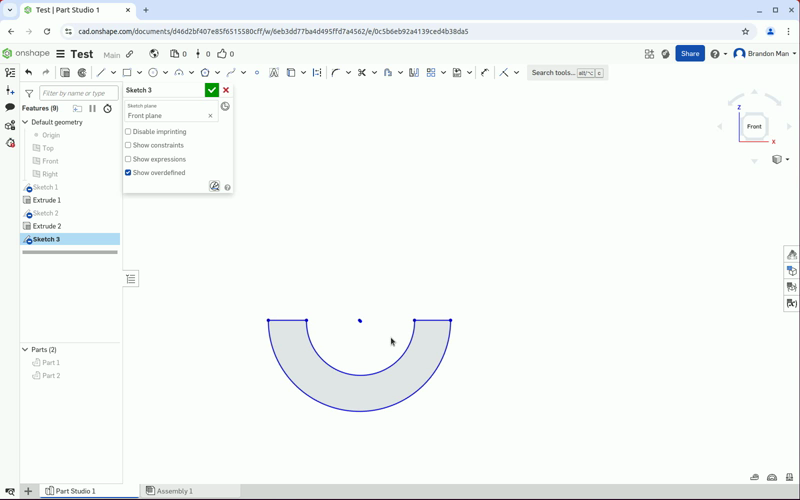
scroll(6)
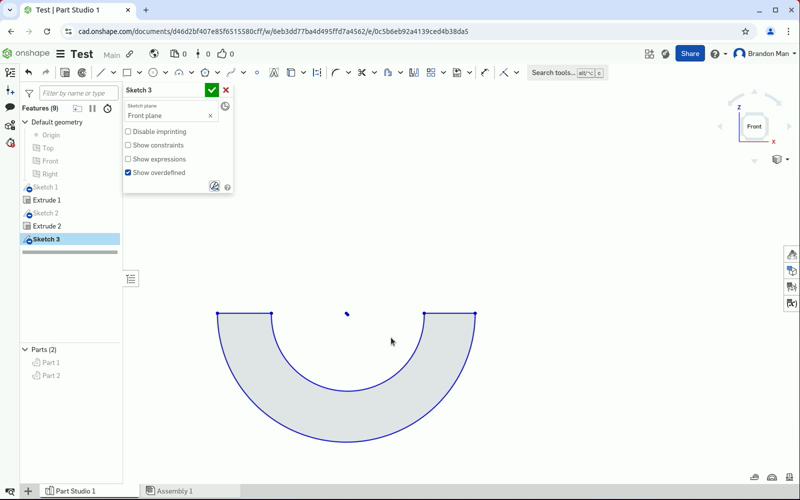
scroll(6)
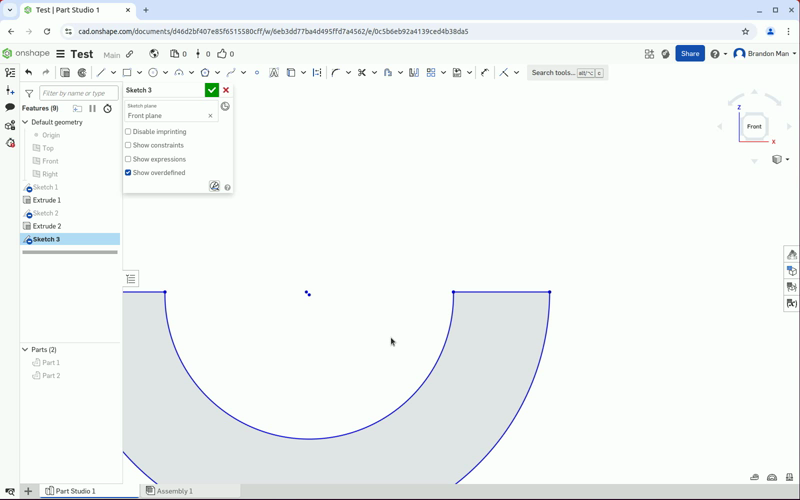
click(391, 337)
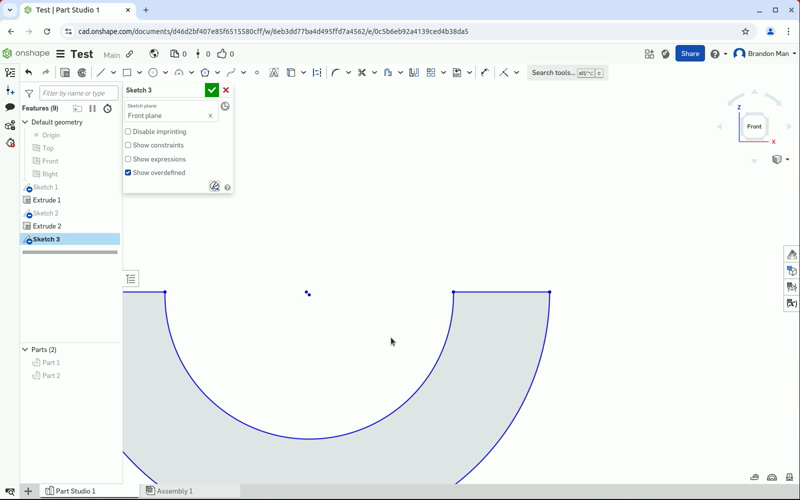
scroll(-6)
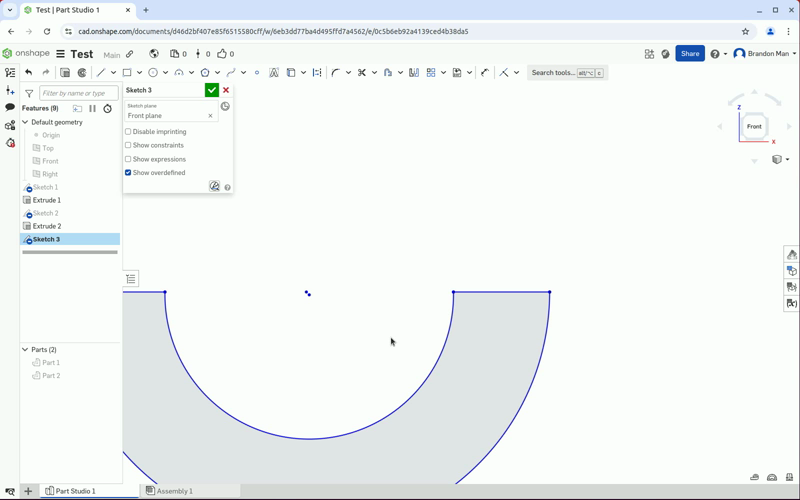
scroll(-6)
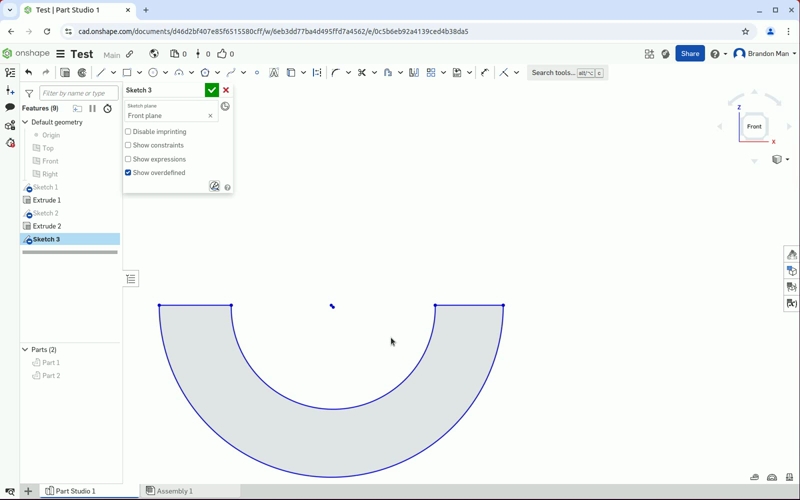
scroll(-6)
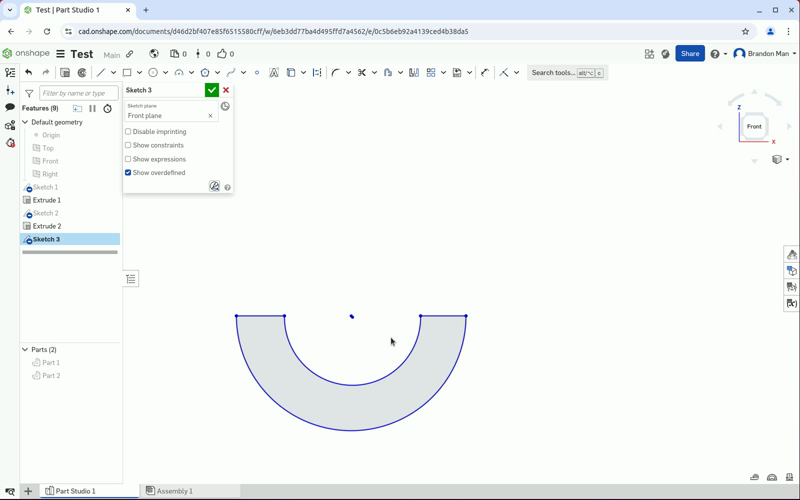
scroll(-6)
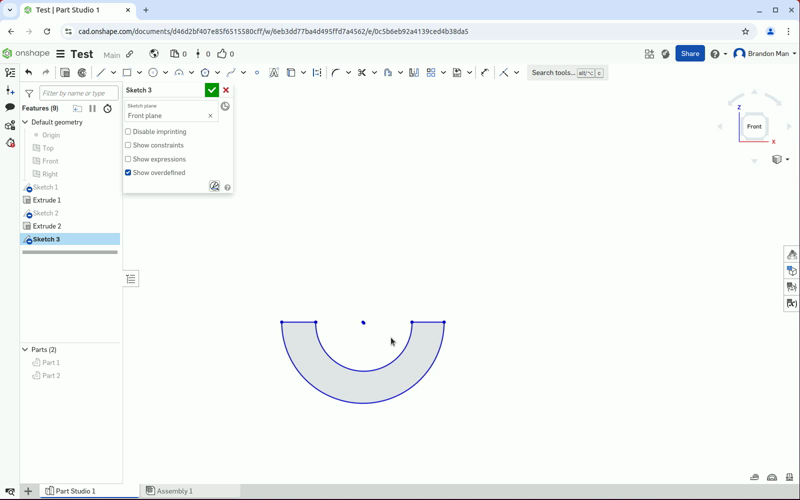
scroll(-6)
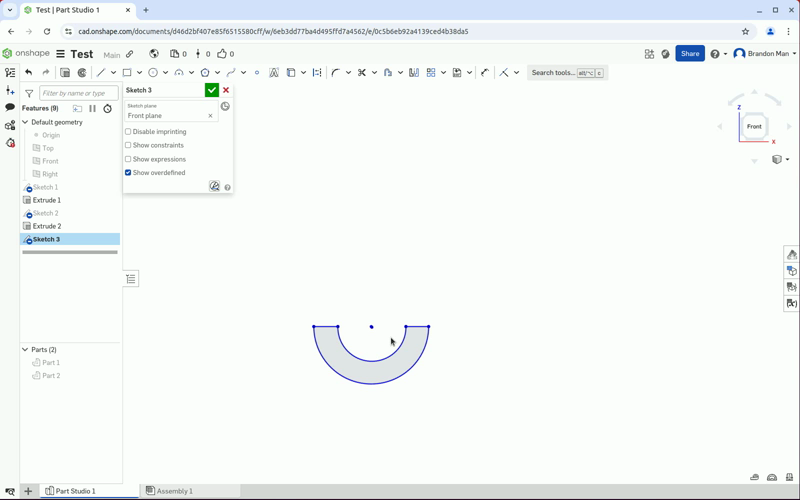
scroll(-6)
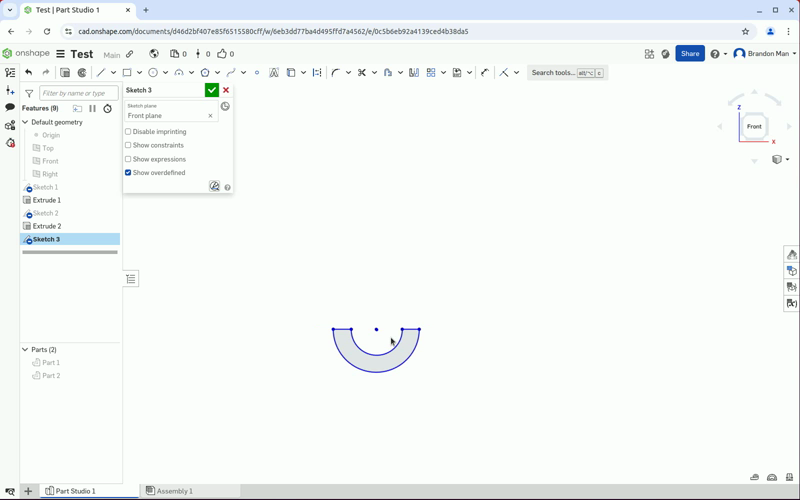
scroll(-6)
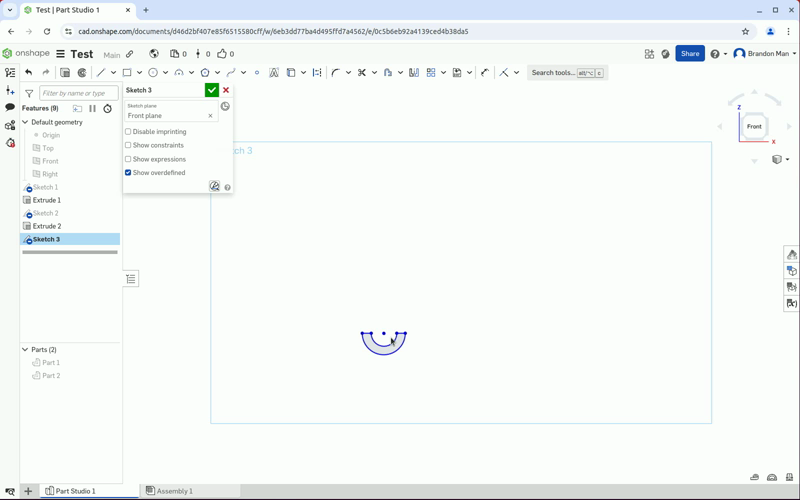
mouse_move(73, 352)
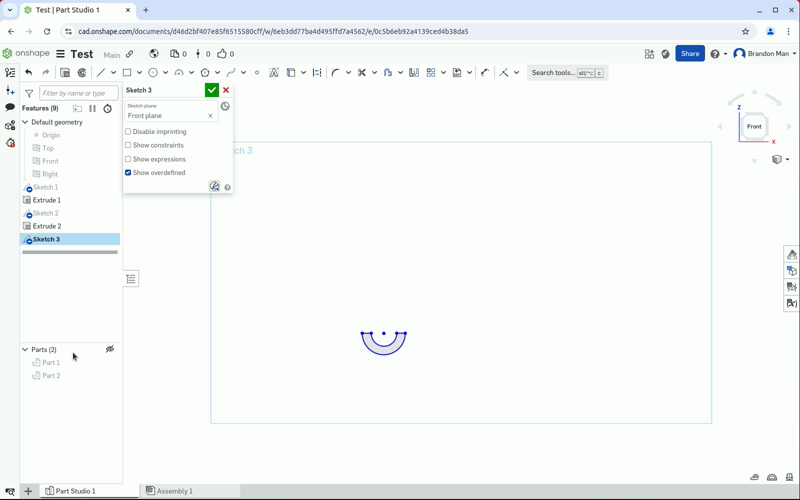
key(shift+y)
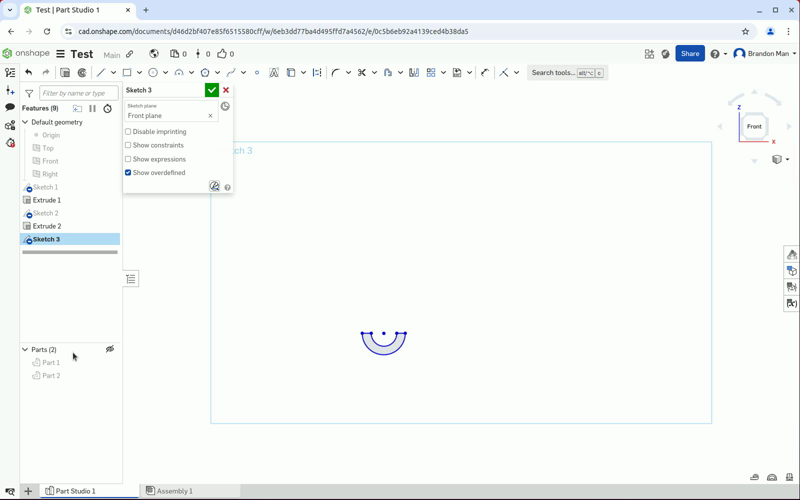
key(shift+e)
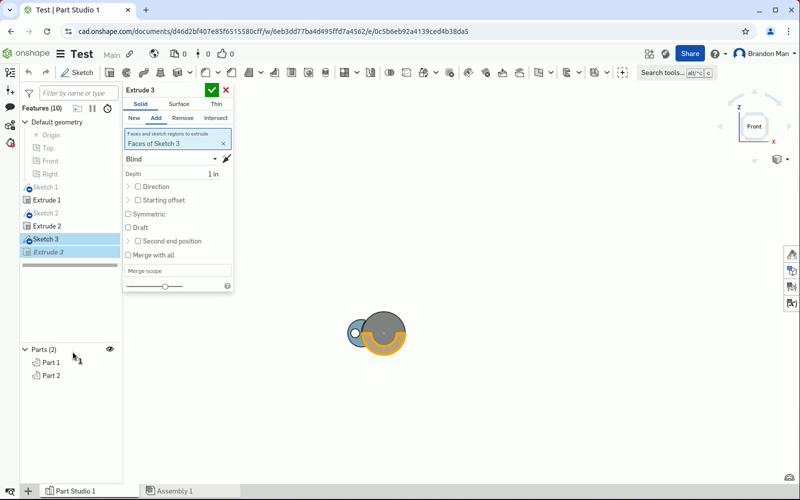
mouse_move(143, 106)
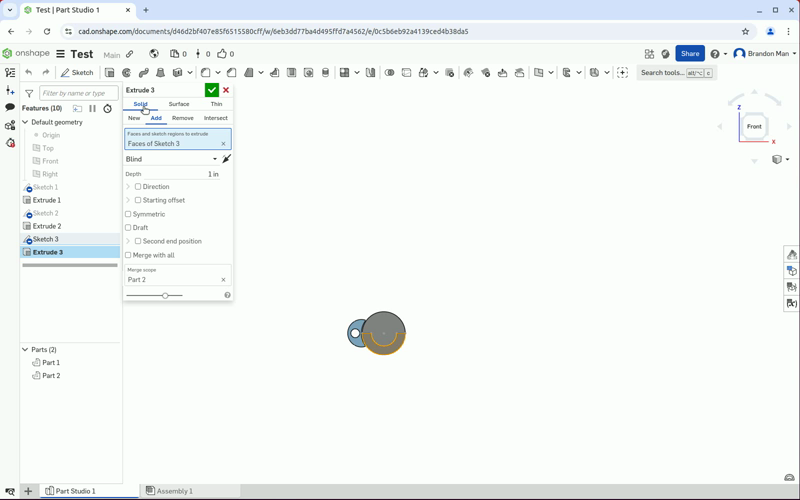
click(143, 106)
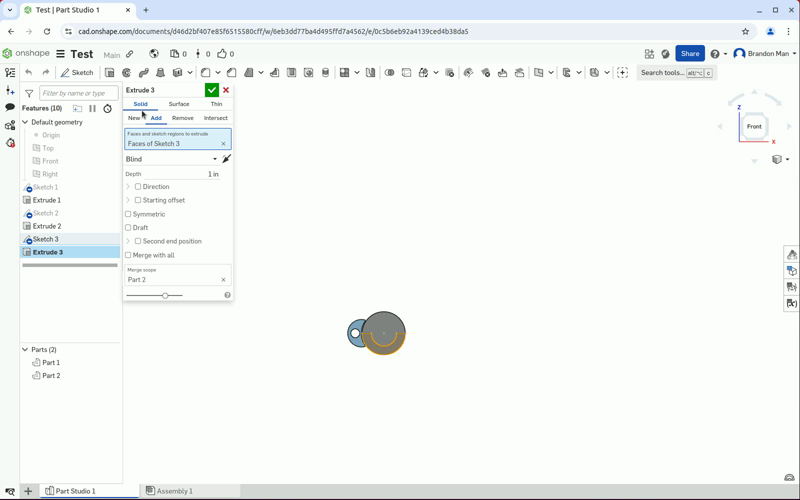
mouse_move(137, 120)
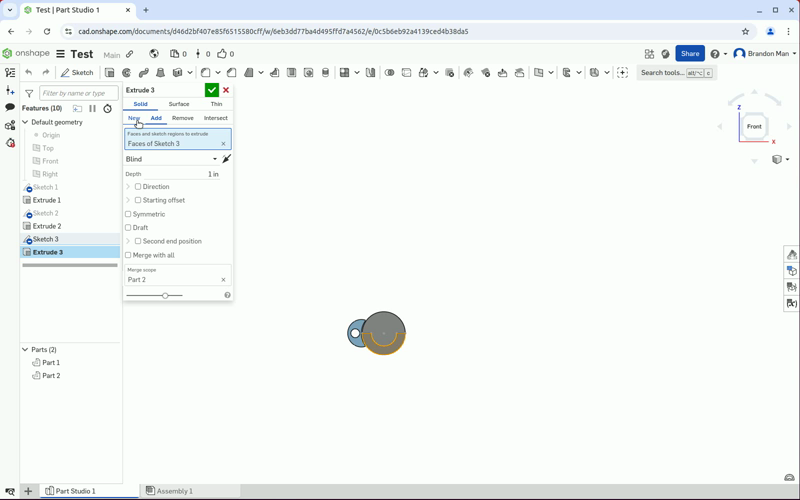
click(137, 120)
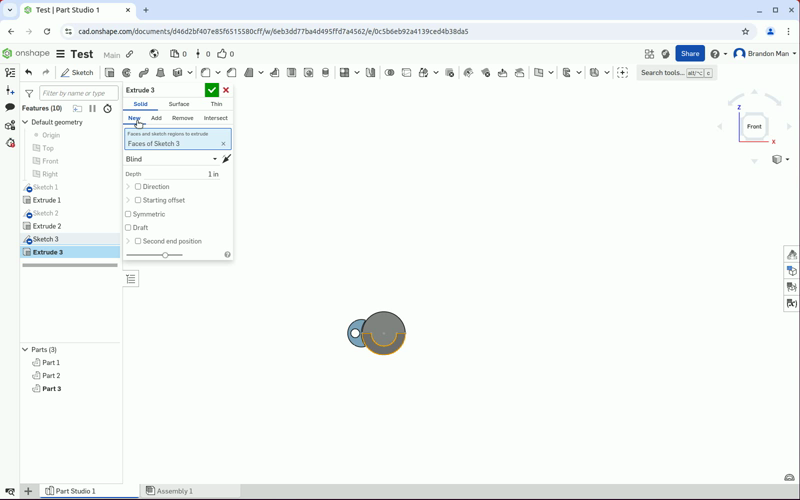
key(tab, 4)
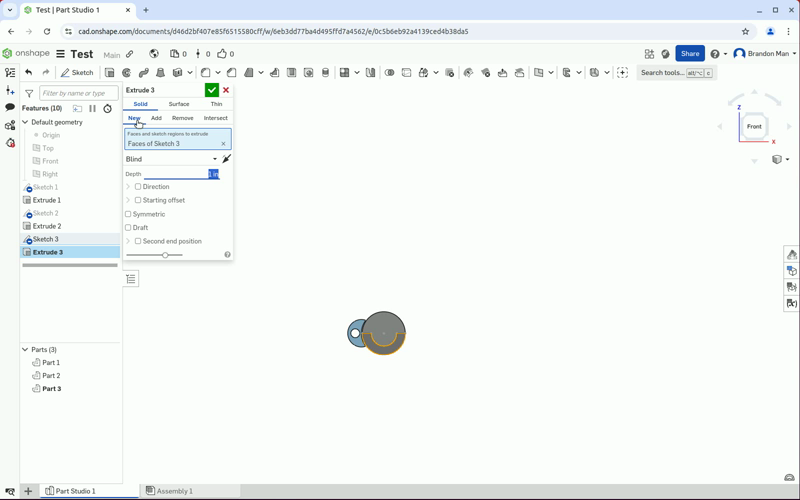
text(1.685)
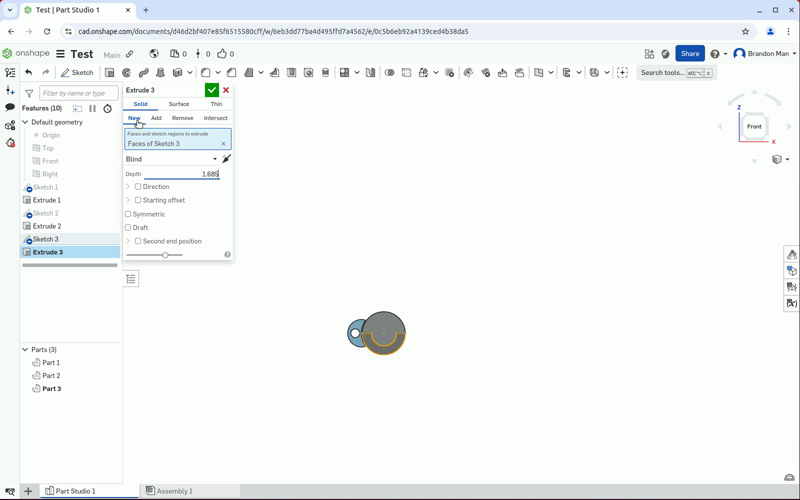
key(enter)
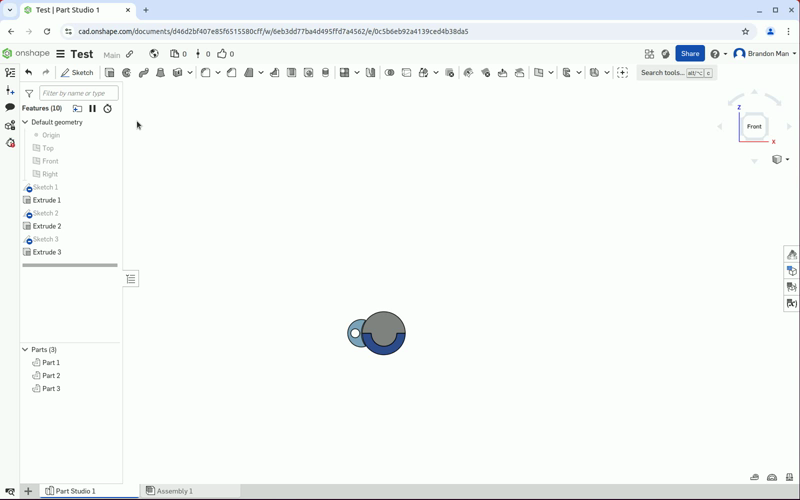
key(shift+h)
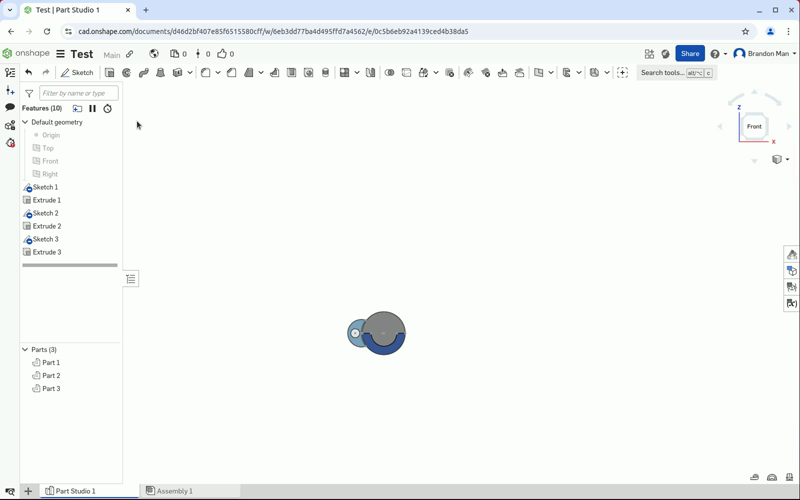
key(shift+h)
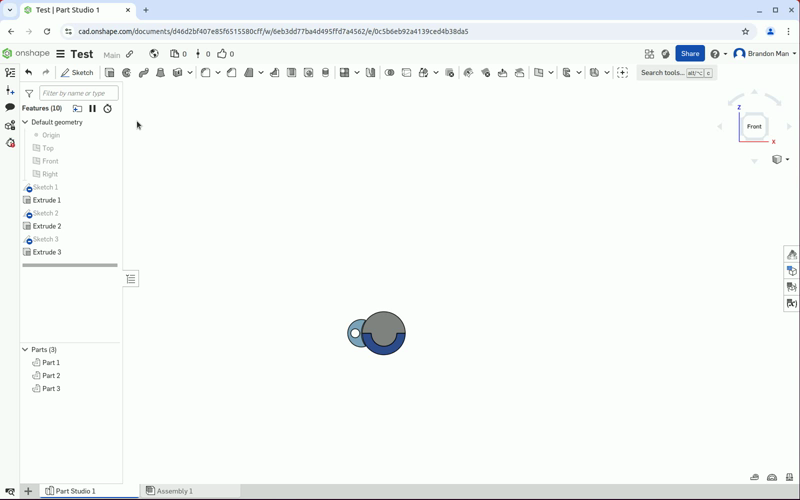
mouse_move(73, 189)
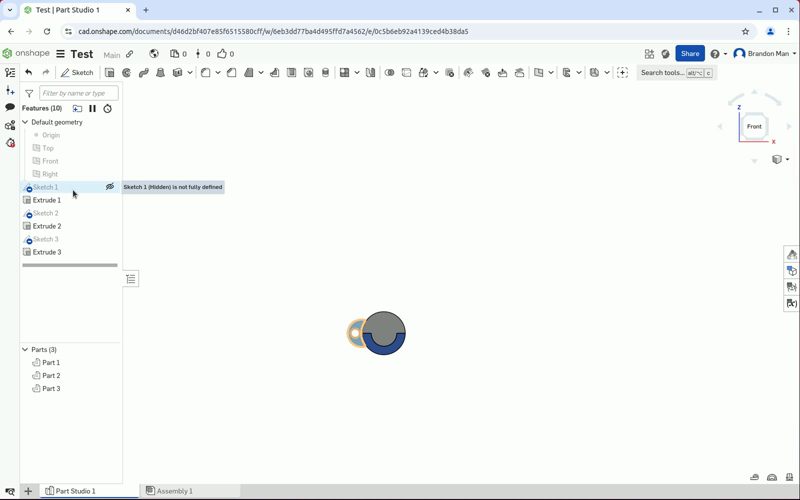
click(73, 189)
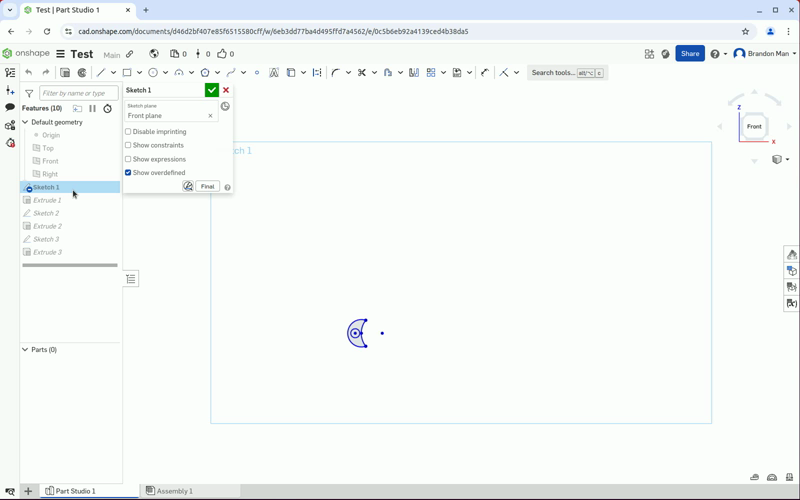
mouse_move(229, 92)
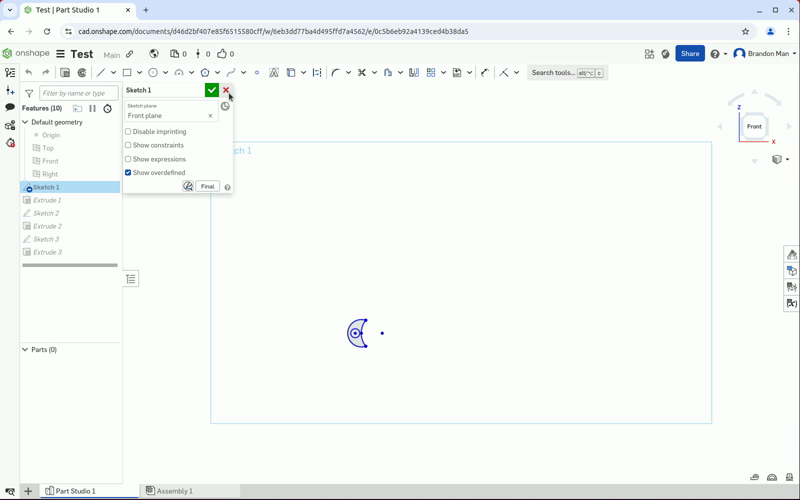
click(229, 92)
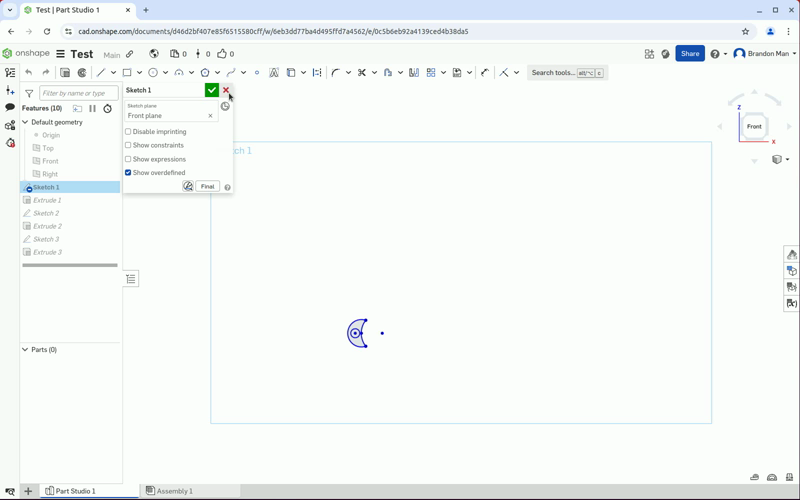
key(shift+s)
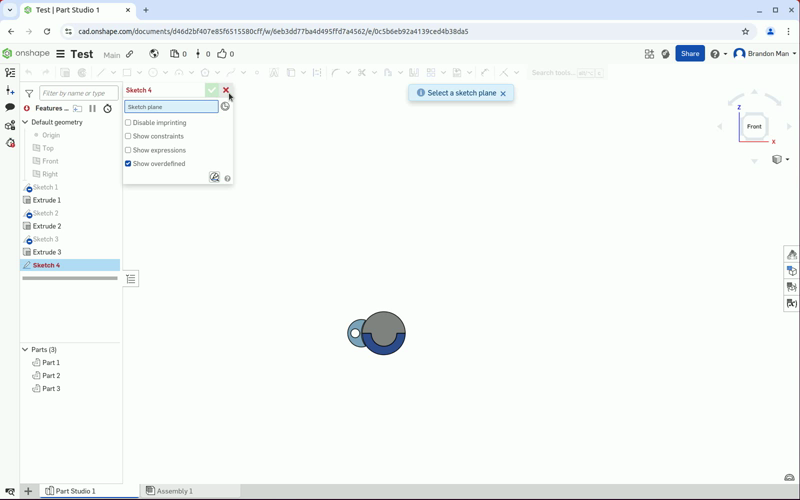
mouse_move(73, 163)
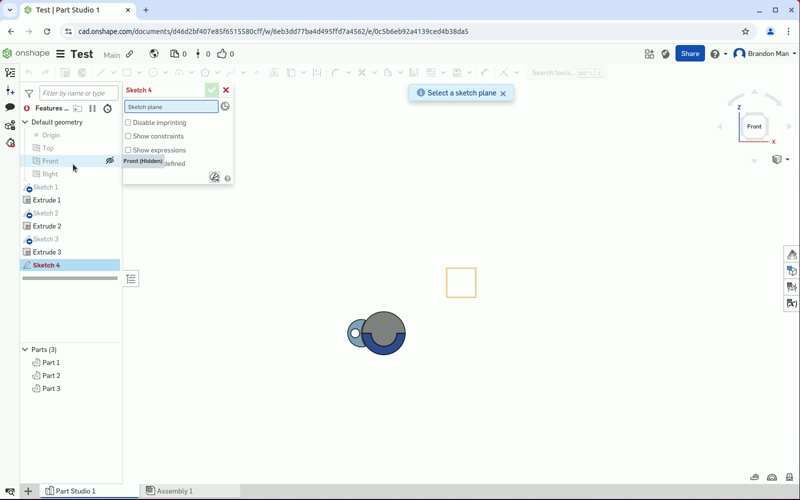
click(73, 163)
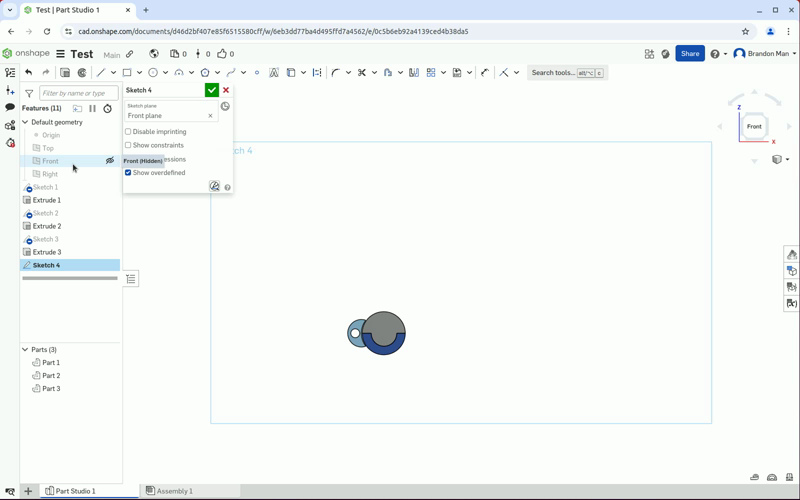
mouse_move(73, 352)
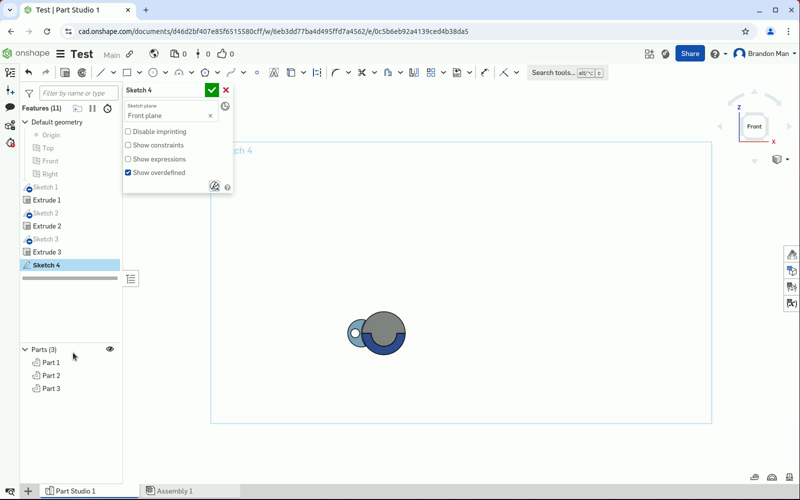
key(y)
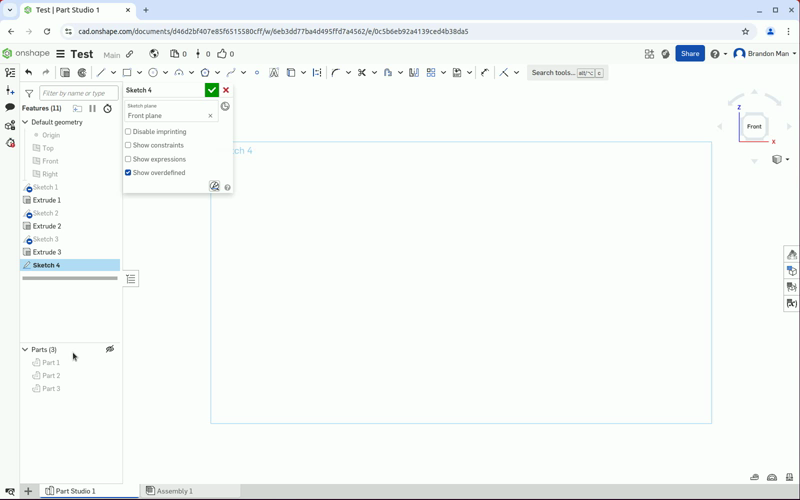
key(a)
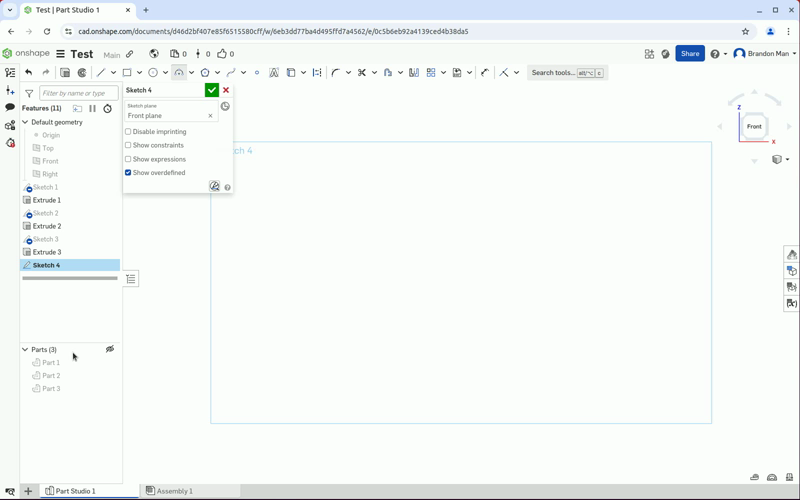
key_down(shift)
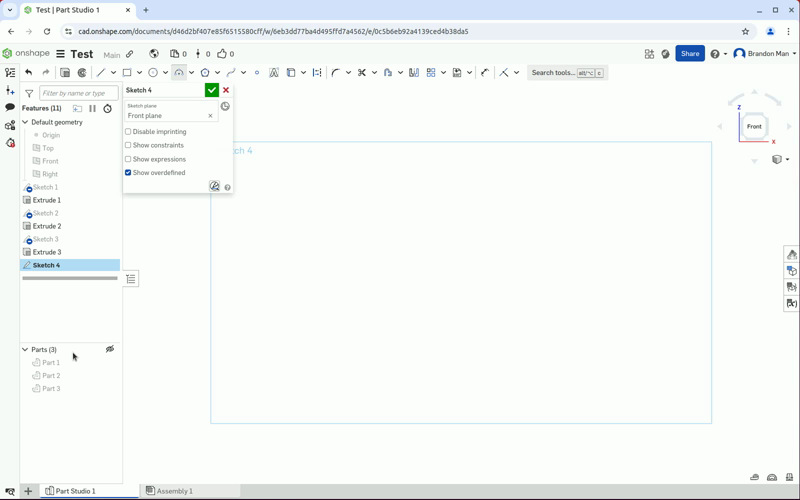
mouse_move(399, 346)
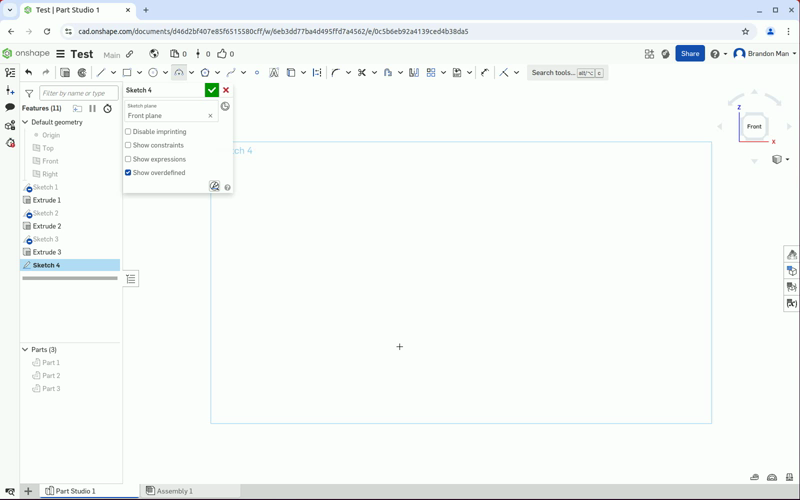
click(399, 346)
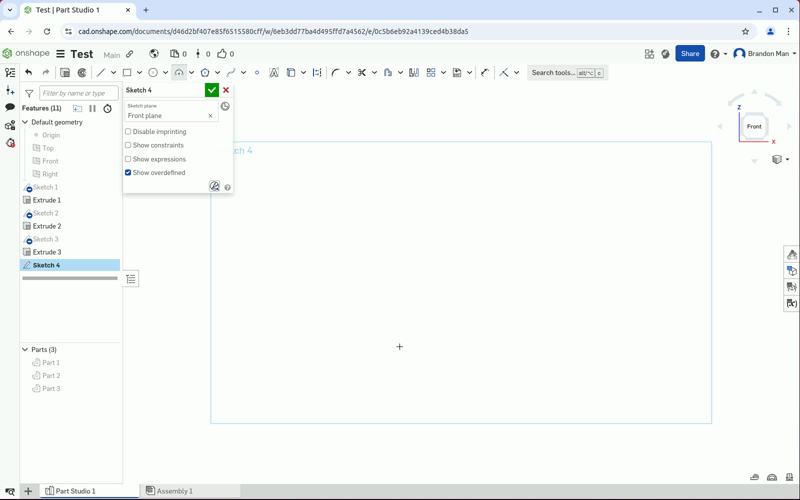
key_up(shift)
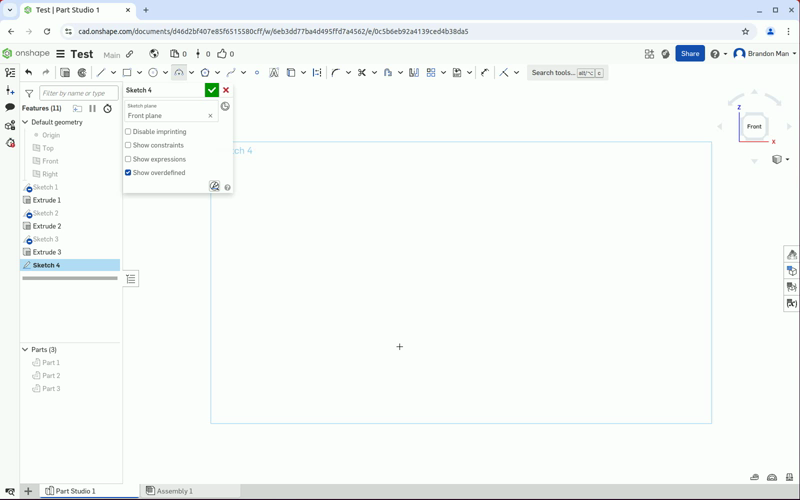
key_down(shift)
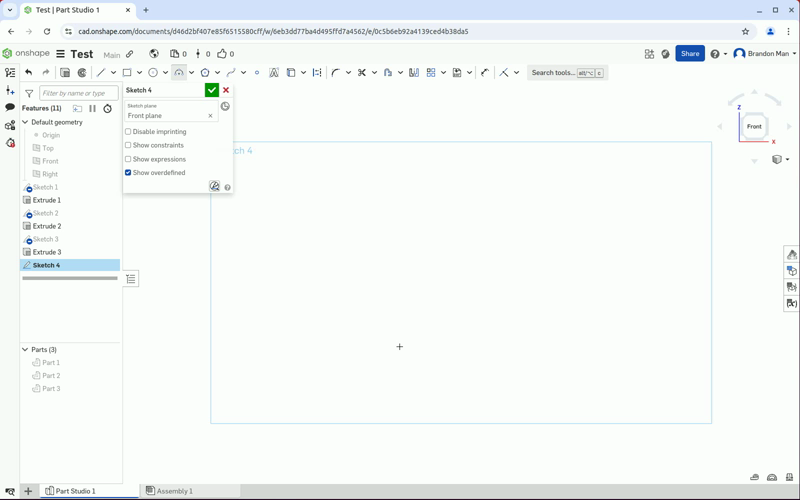
mouse_move(400, 320)
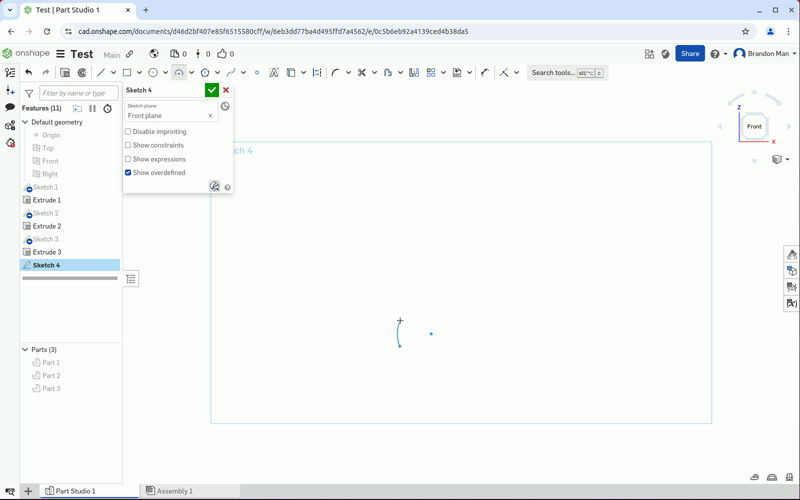
click(400, 320)
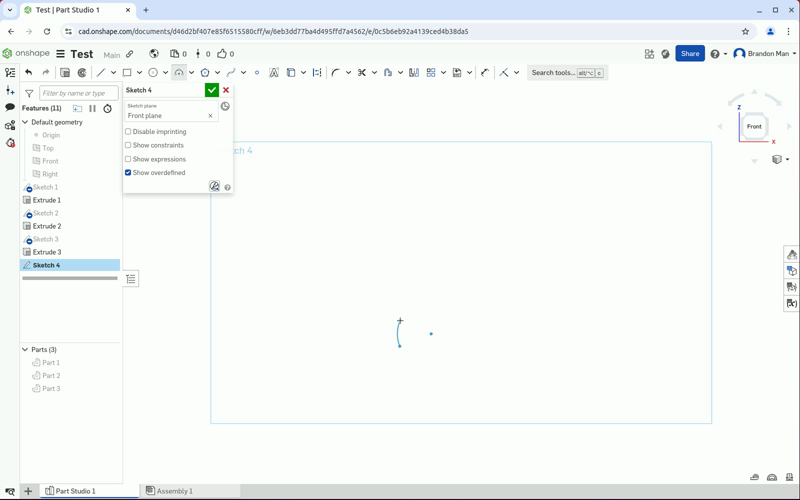
mouse_move(418, 333)
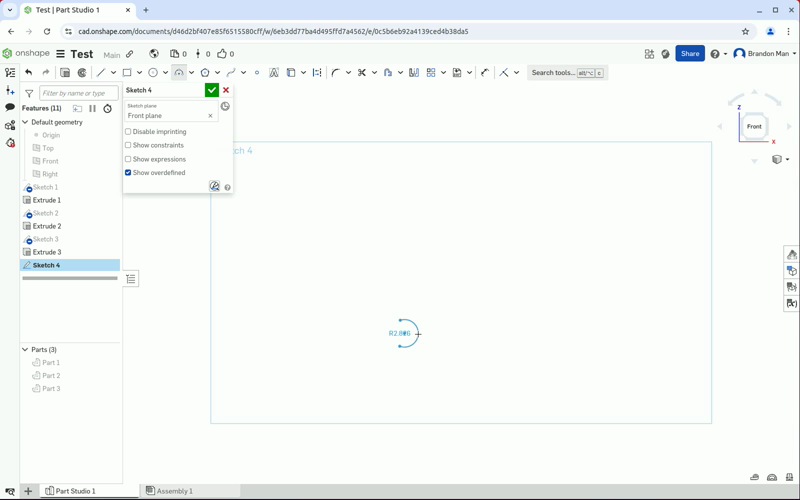
click(418, 333)
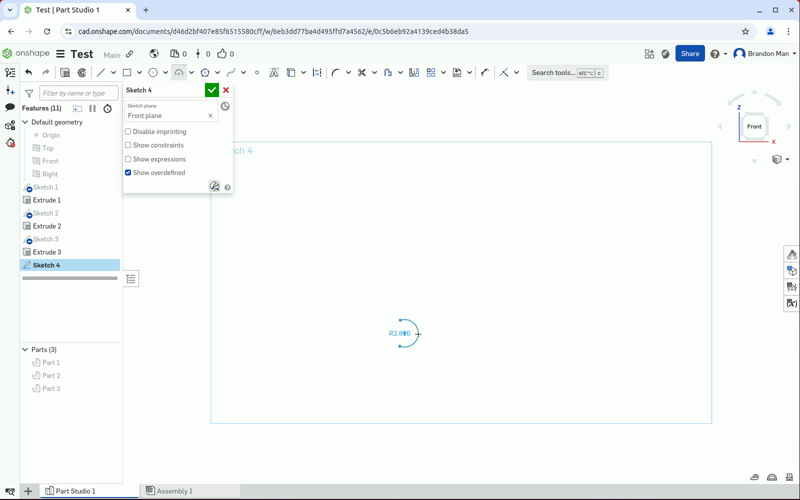
key_up(shift)
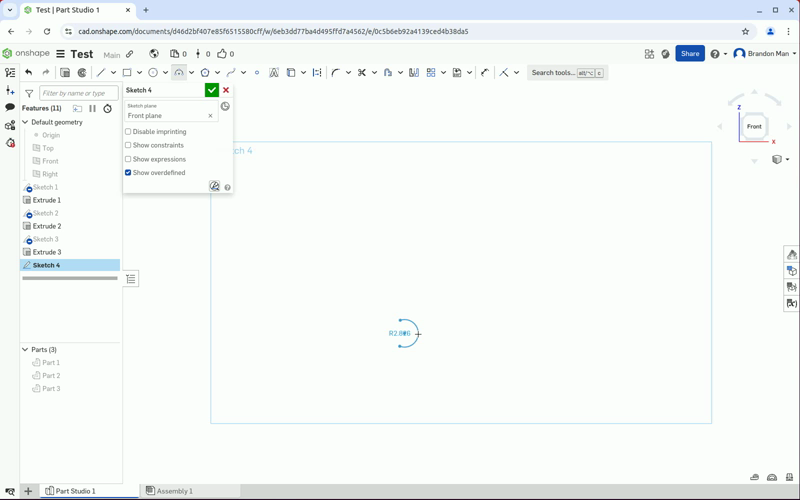
mouse_move(400, 320)
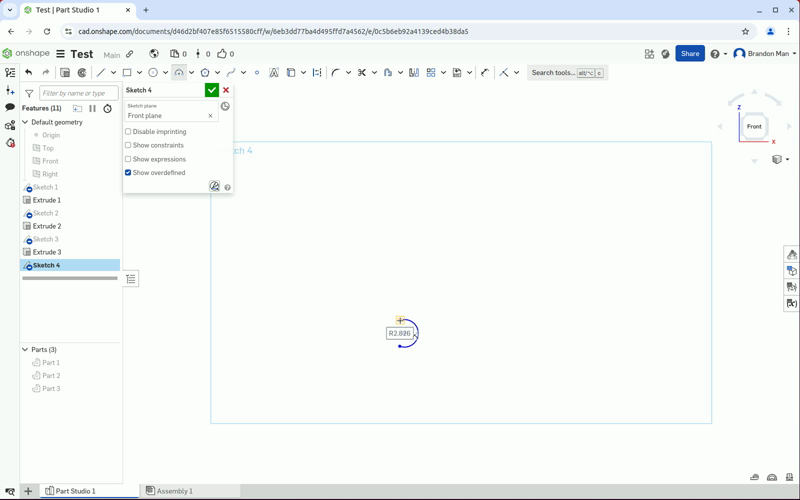
click(400, 320)
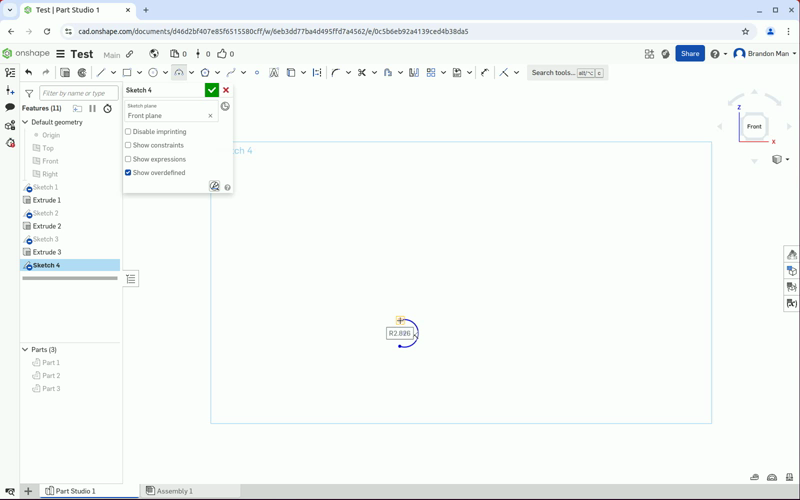
mouse_move(399, 346)
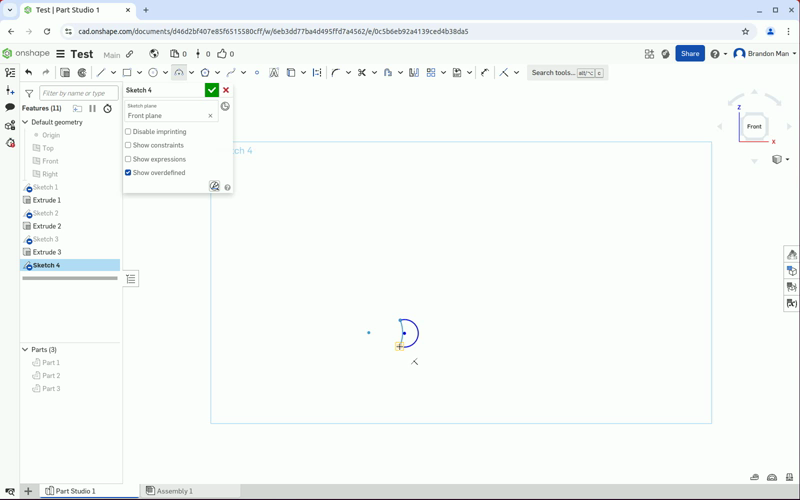
click(399, 346)
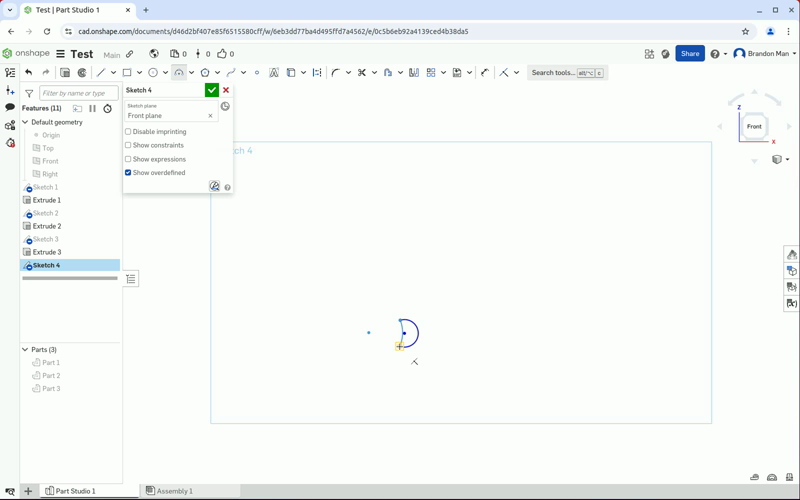
key_down(shift)
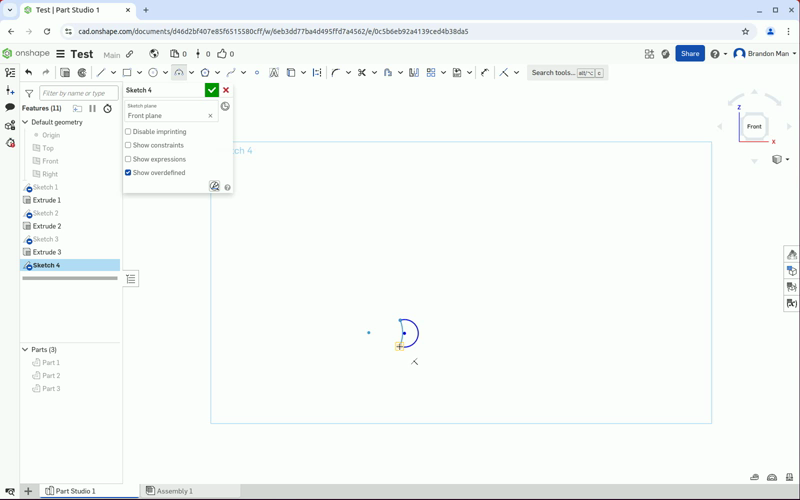
mouse_move(404, 333)
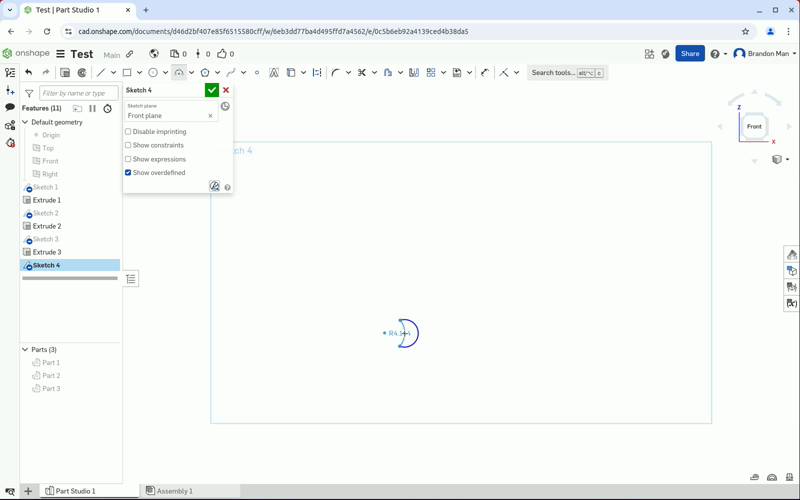
click(404, 333)
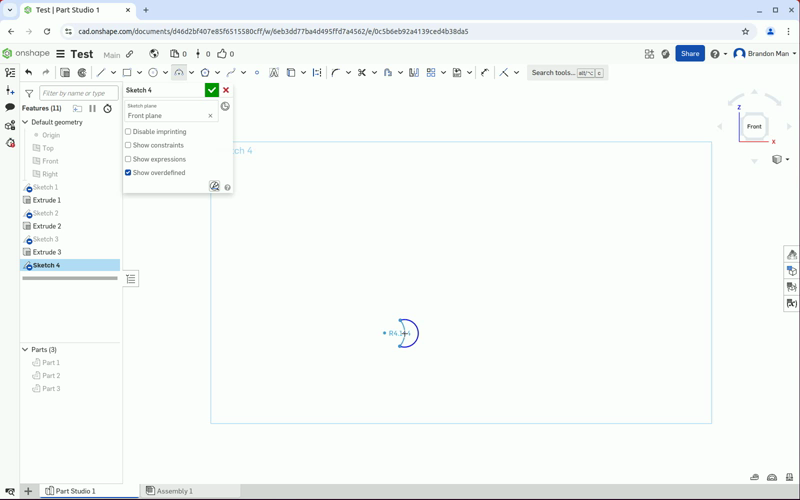
key_up(shift)
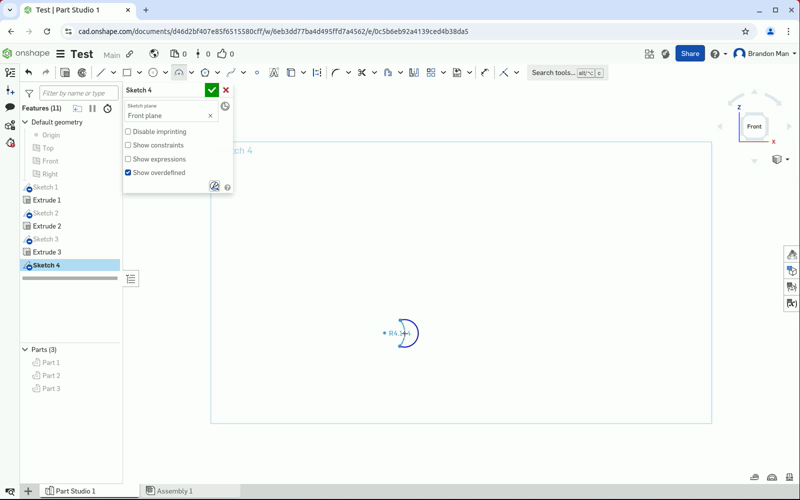
key(esc)
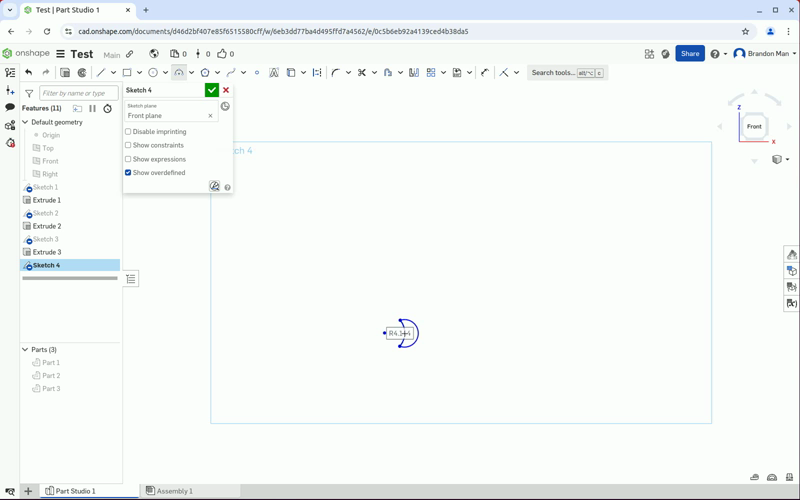
key(c)
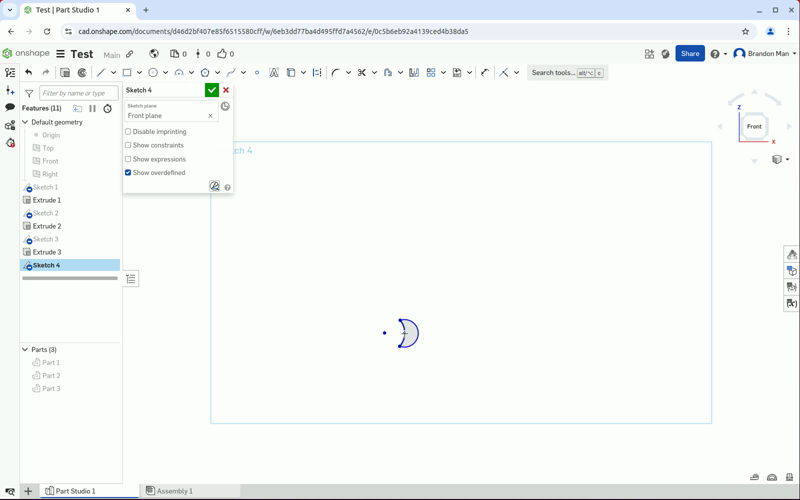
key_down(shift)
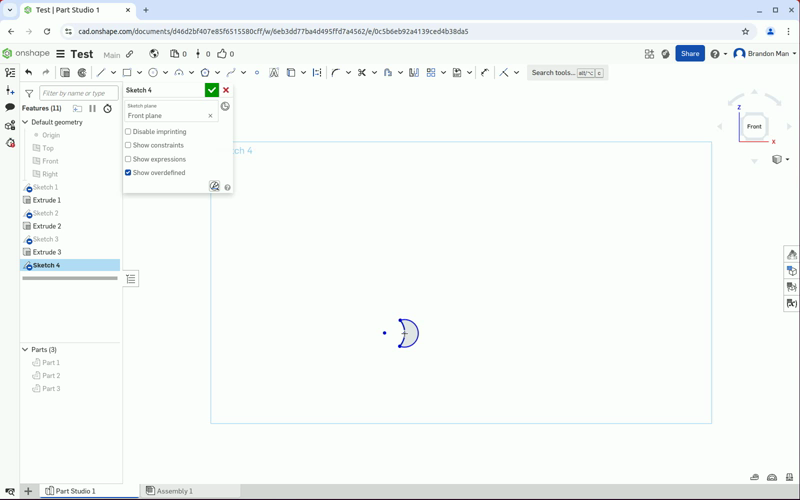
mouse_move(410, 332)
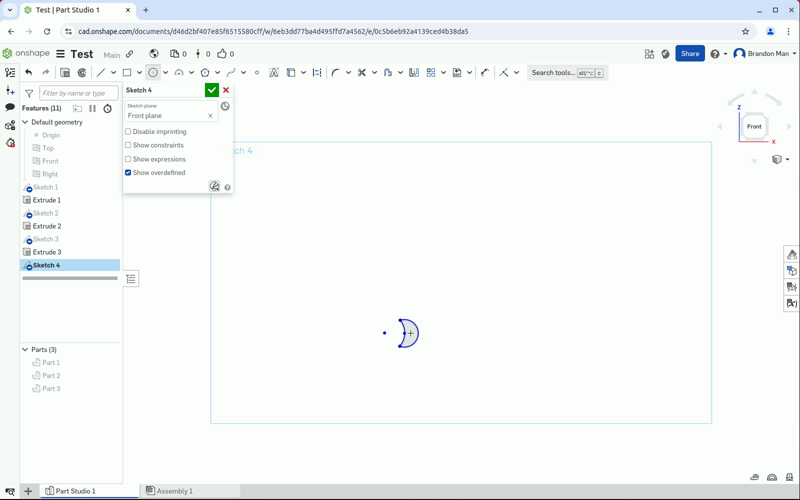
click(410, 332)
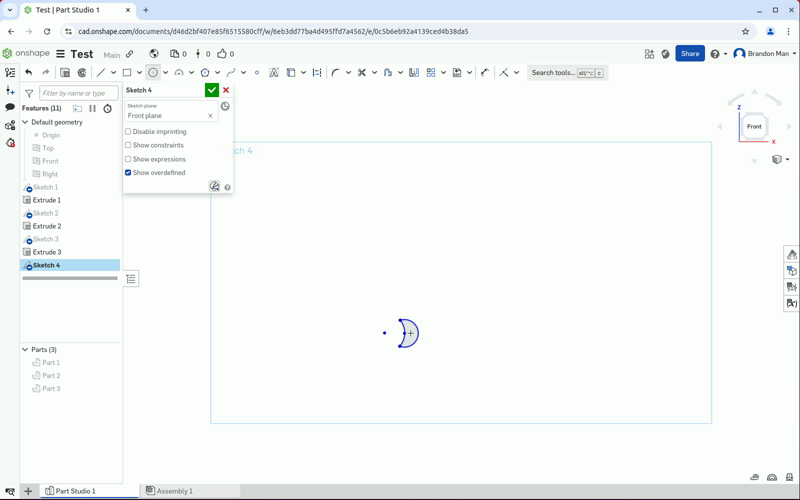
key_up(shift)
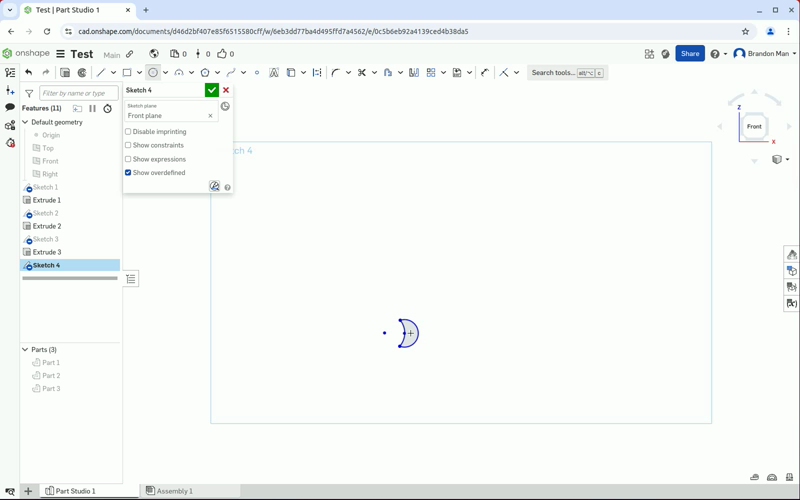
mouse_move(414, 332)
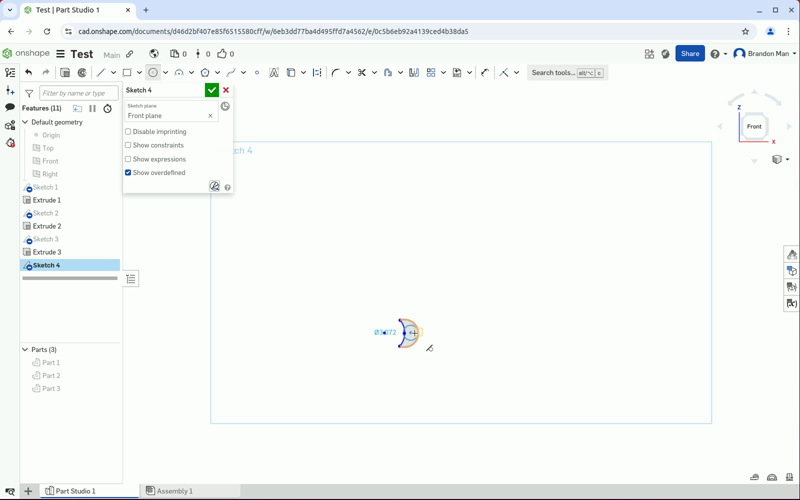
scroll(6)
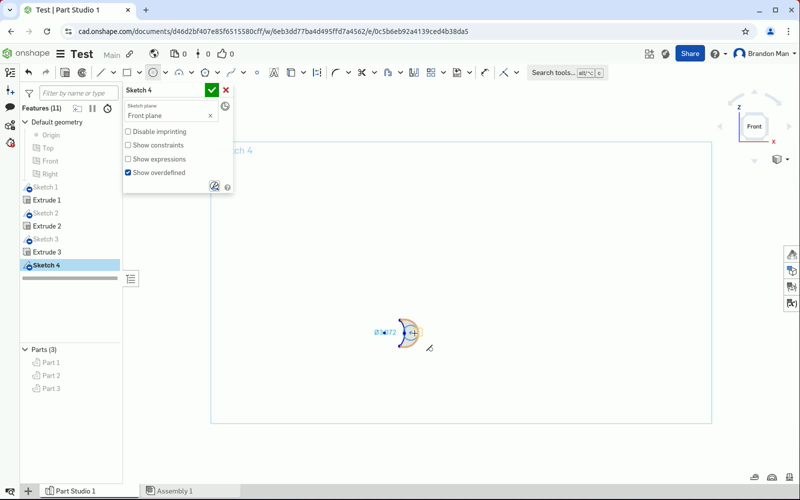
scroll(6)
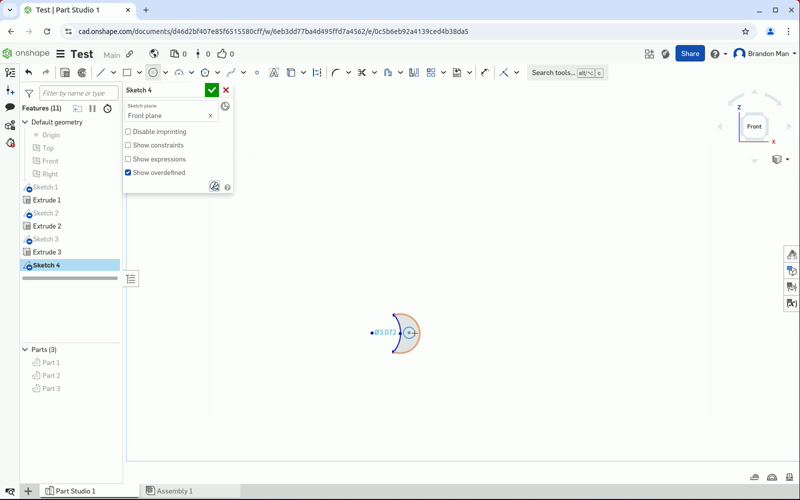
scroll(6)
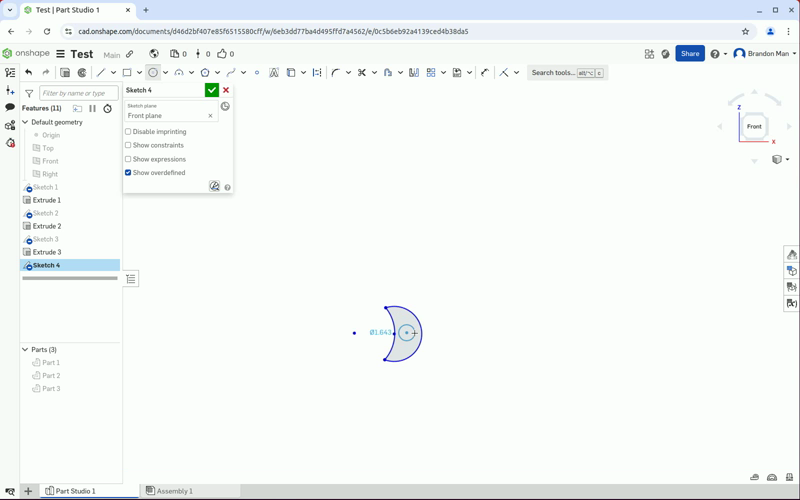
scroll(6)
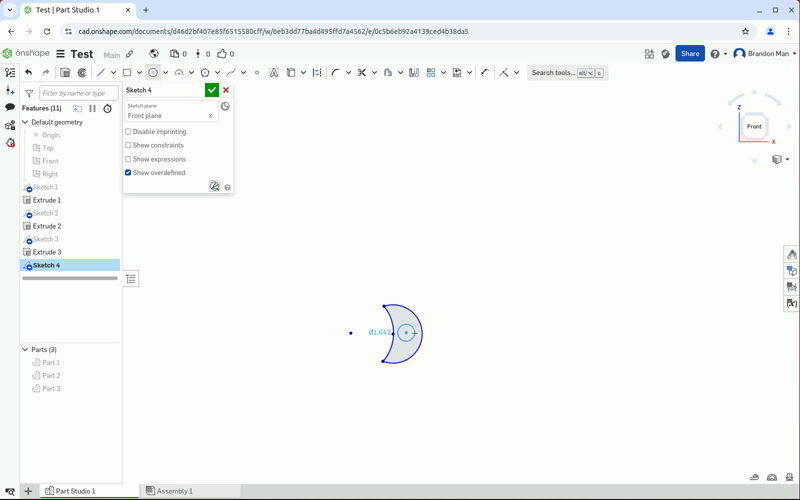
scroll(6)
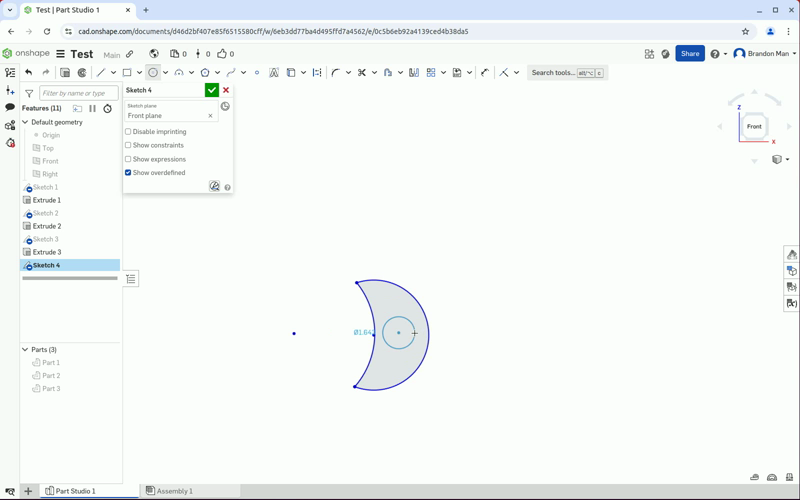
scroll(6)
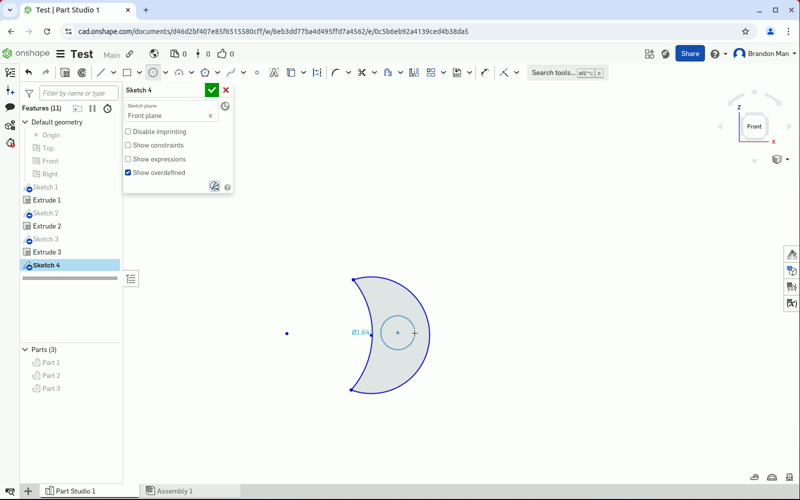
scroll(6)
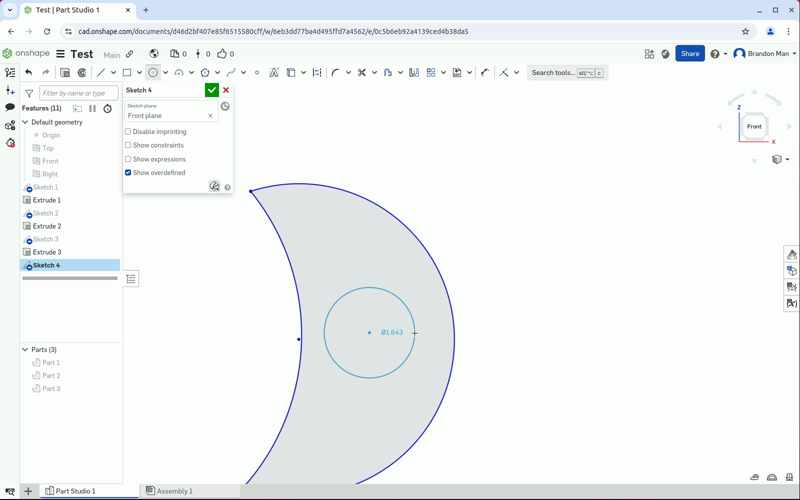
click(414, 332)
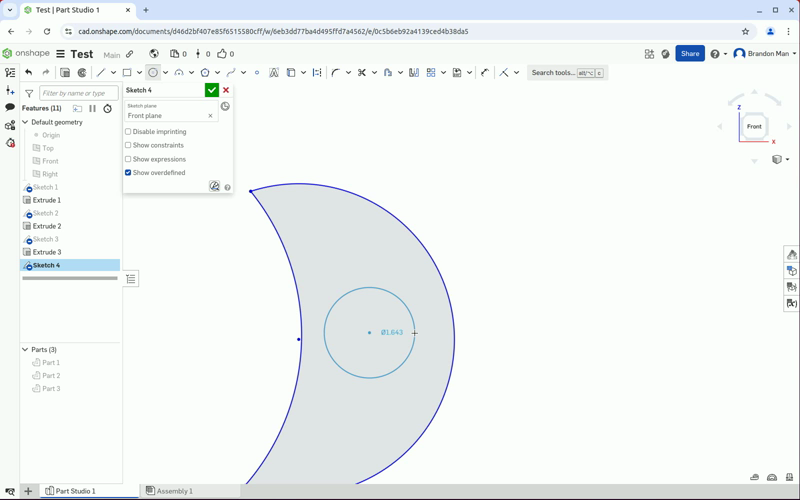
scroll(-6)
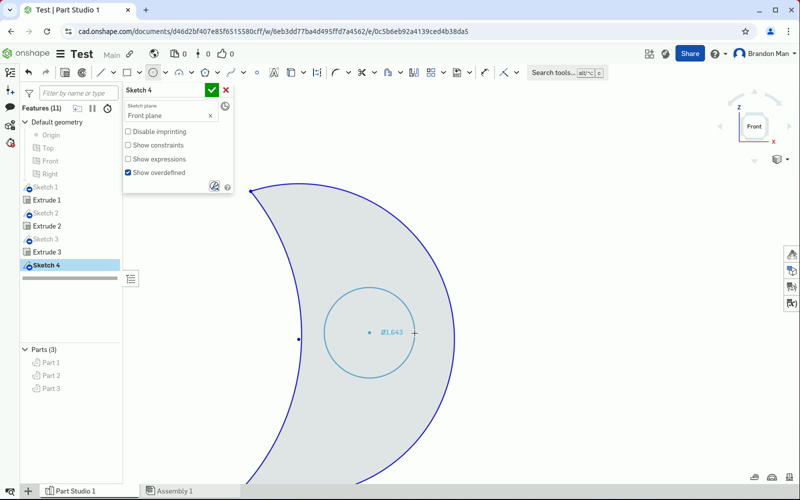
scroll(-6)
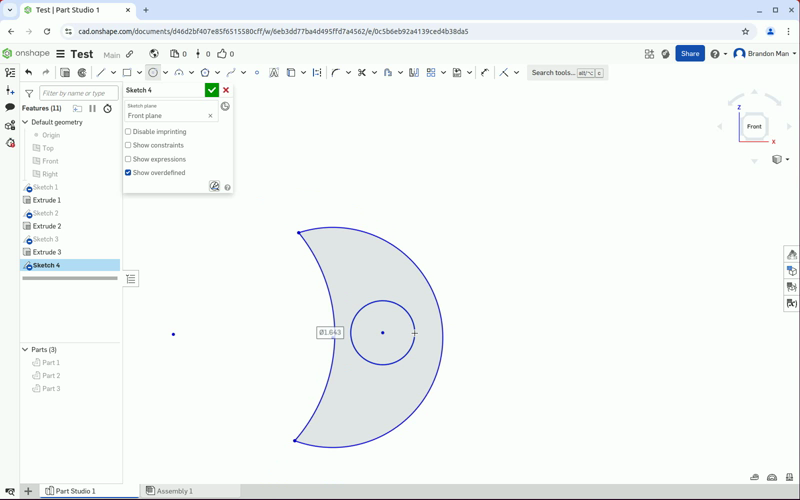
scroll(-6)
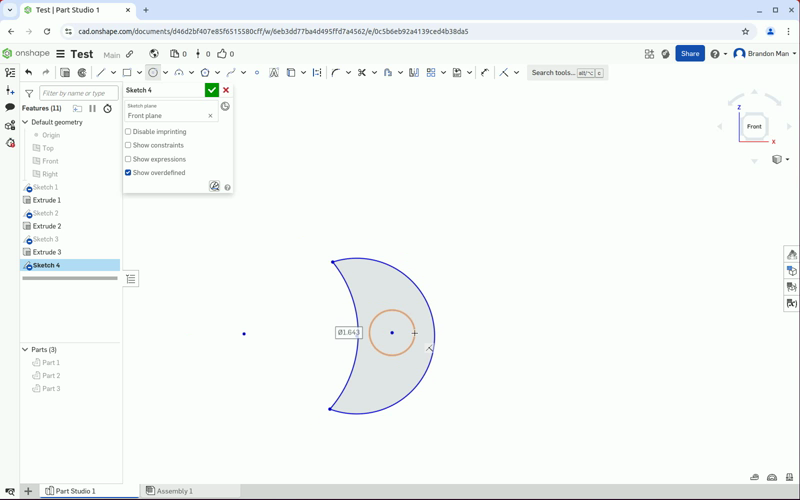
scroll(-6)
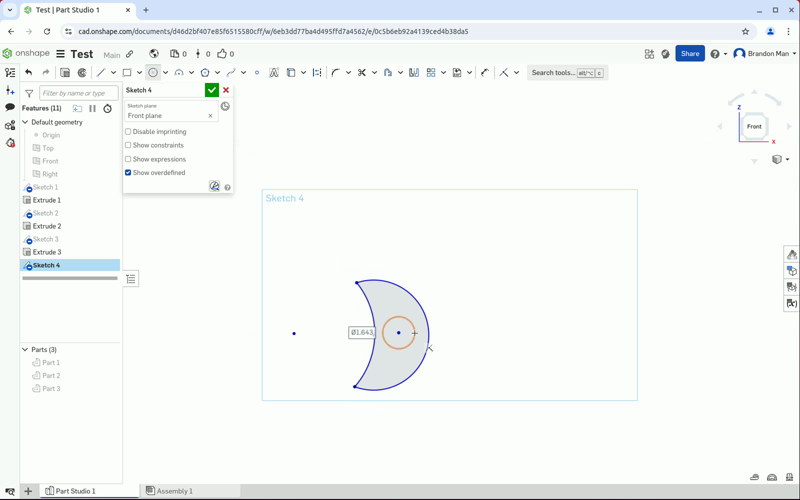
scroll(-6)
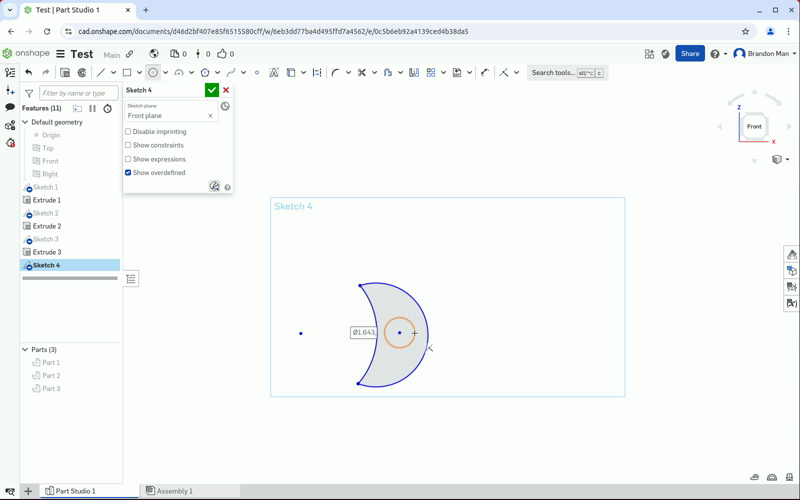
scroll(-6)
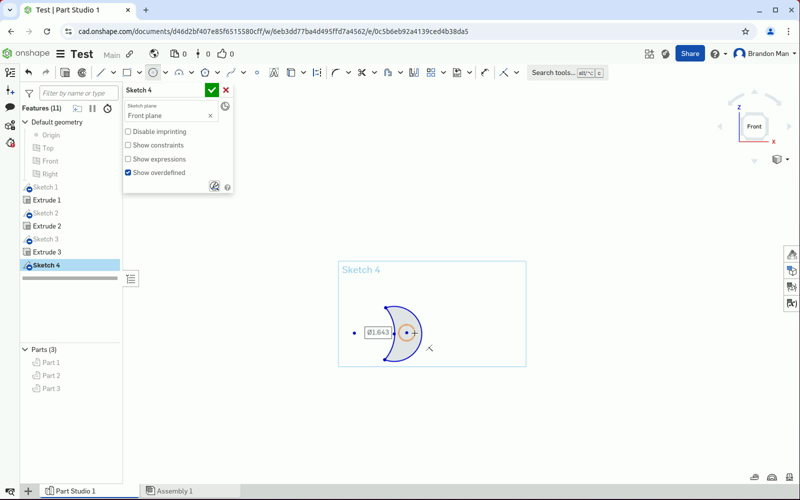
scroll(-6)
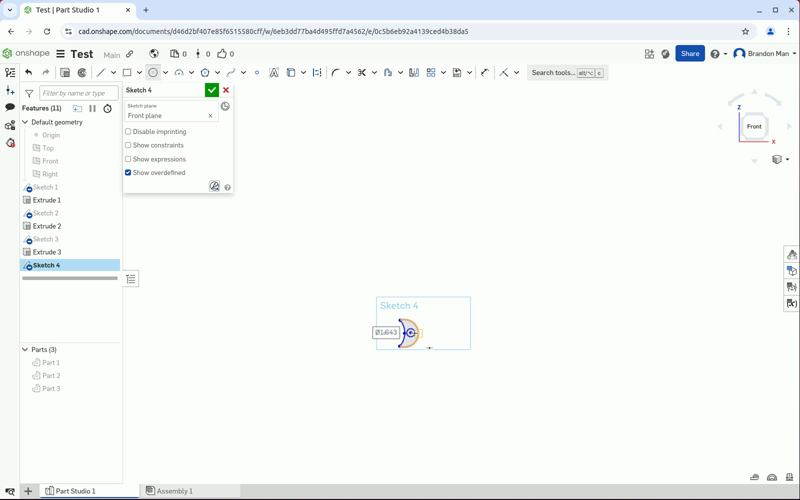
key(esc)
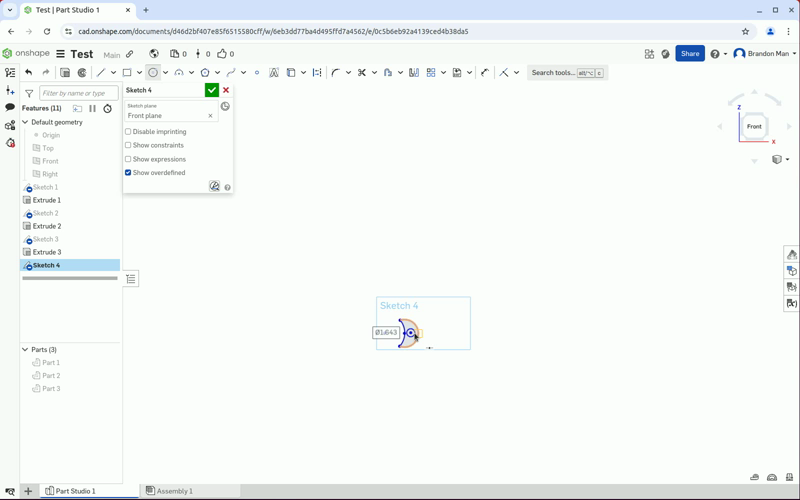
mouse_move(410, 341)
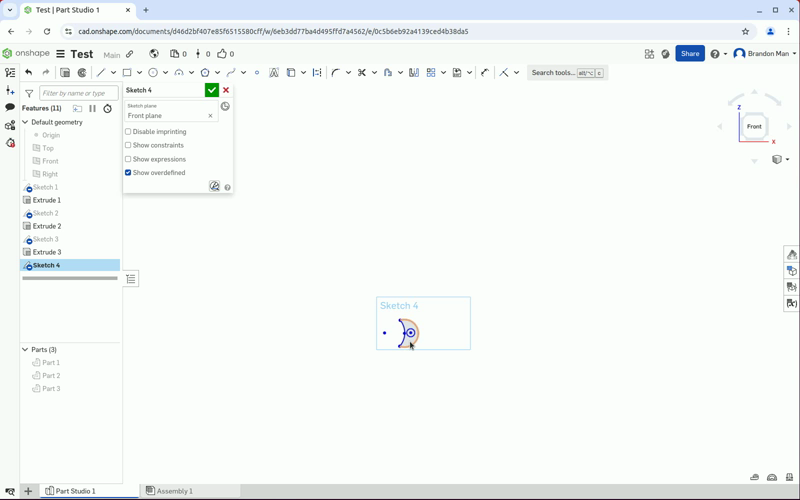
scroll(6)
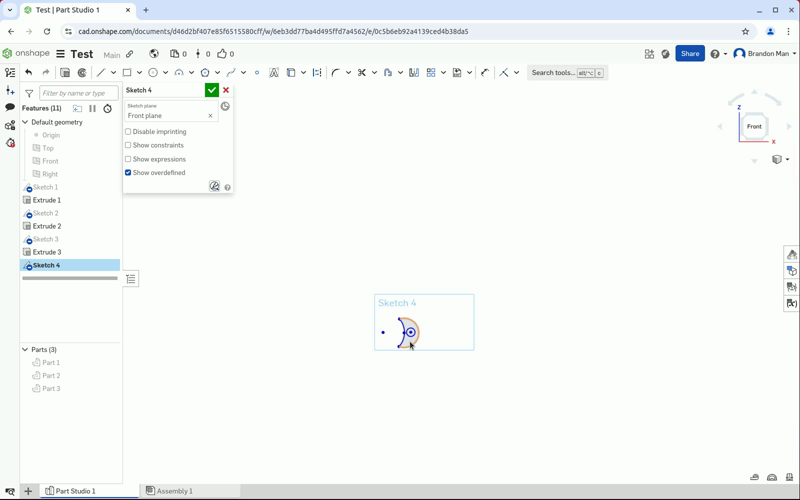
scroll(6)
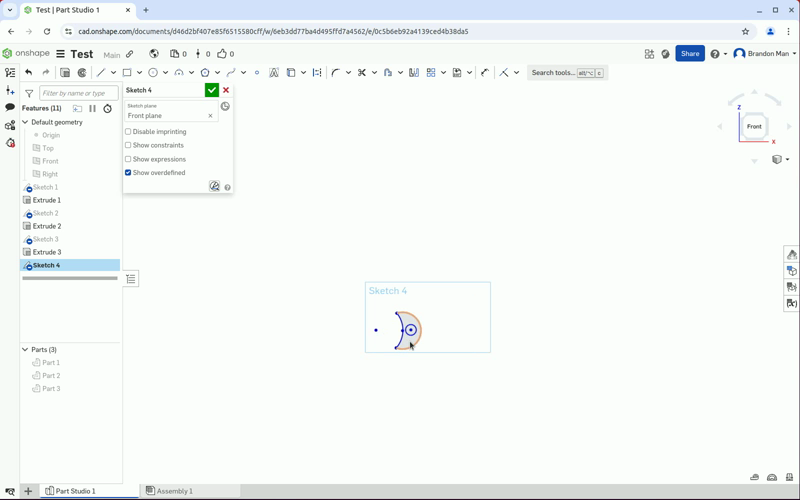
scroll(6)
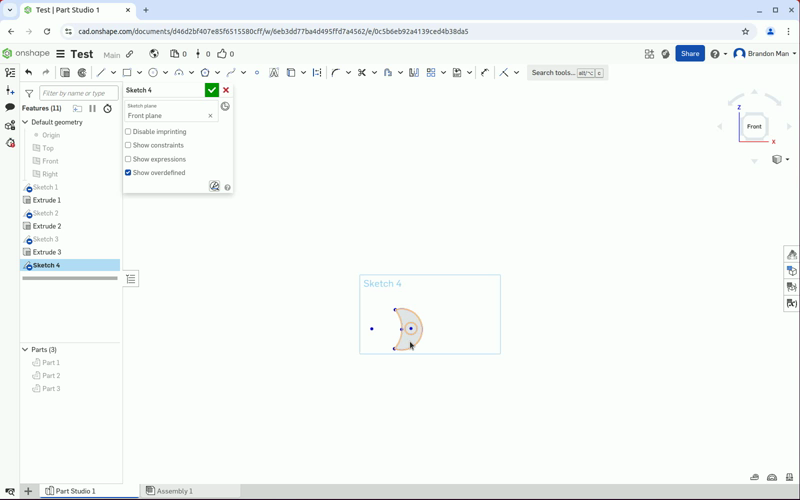
scroll(6)
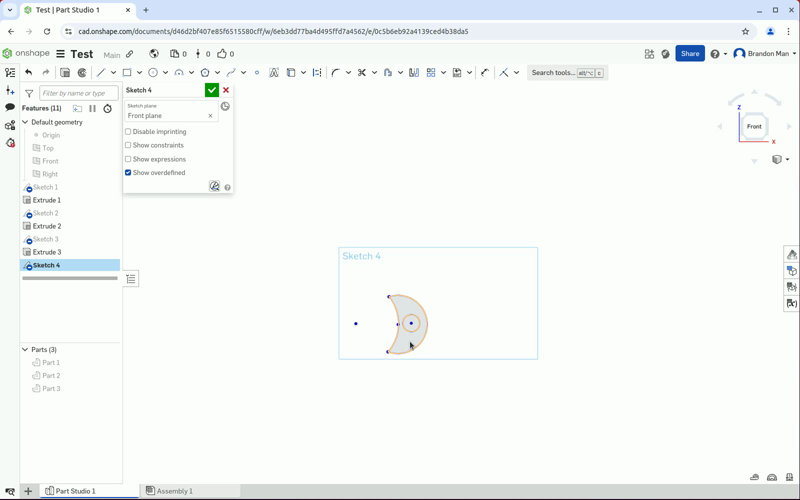
scroll(6)
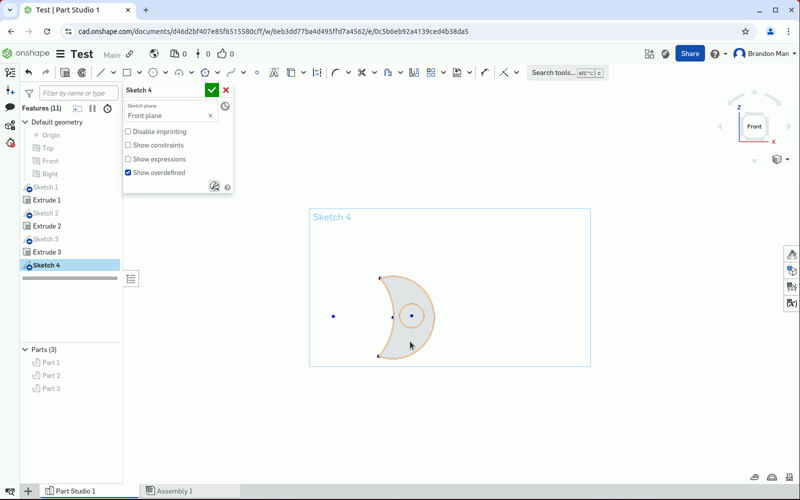
scroll(6)
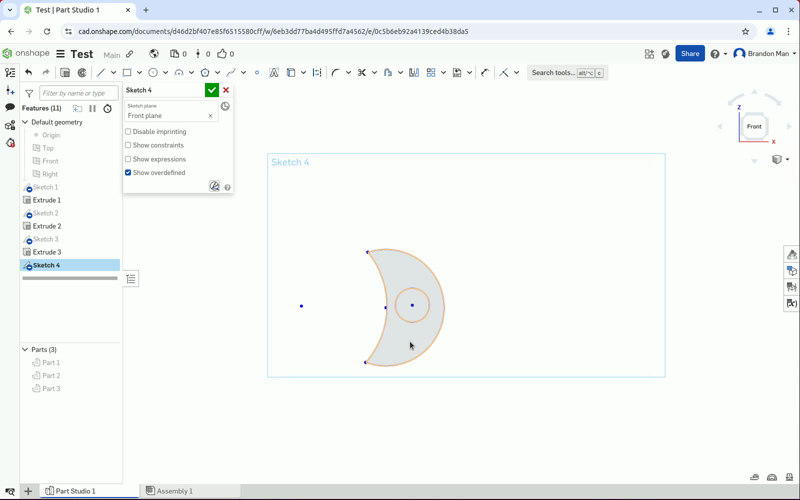
scroll(6)
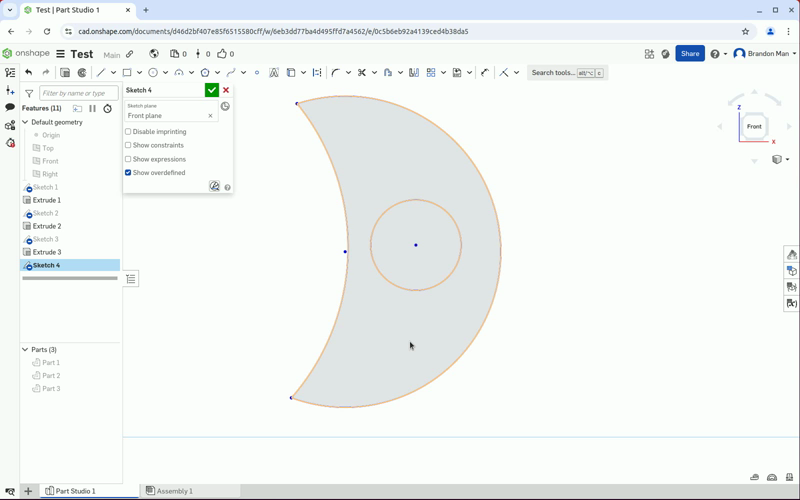
click(410, 341)
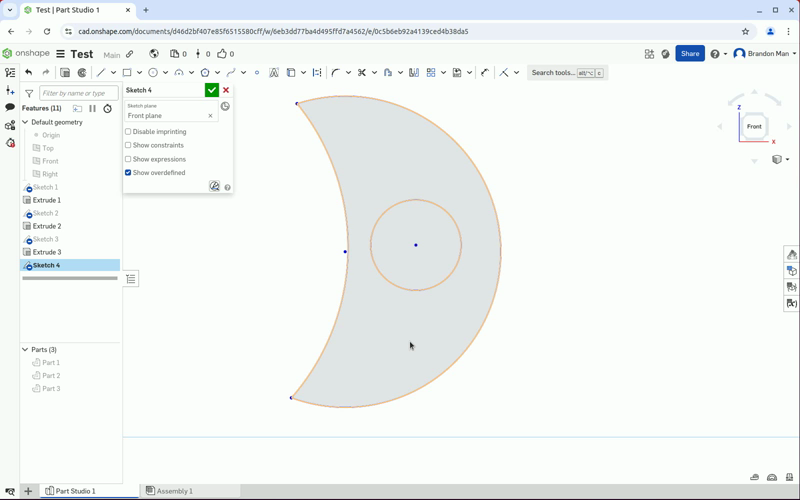
scroll(-6)
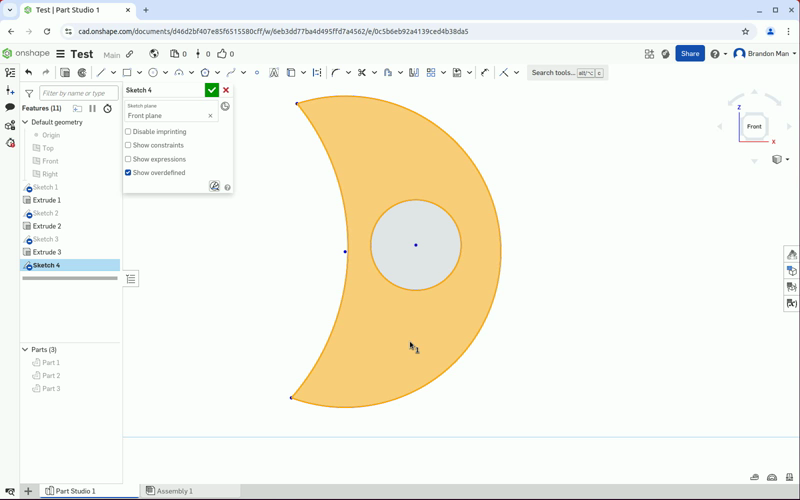
scroll(-6)
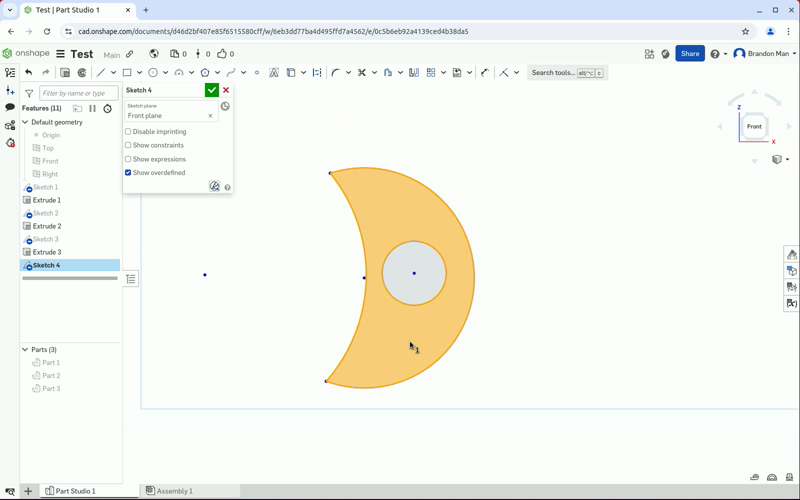
scroll(-6)
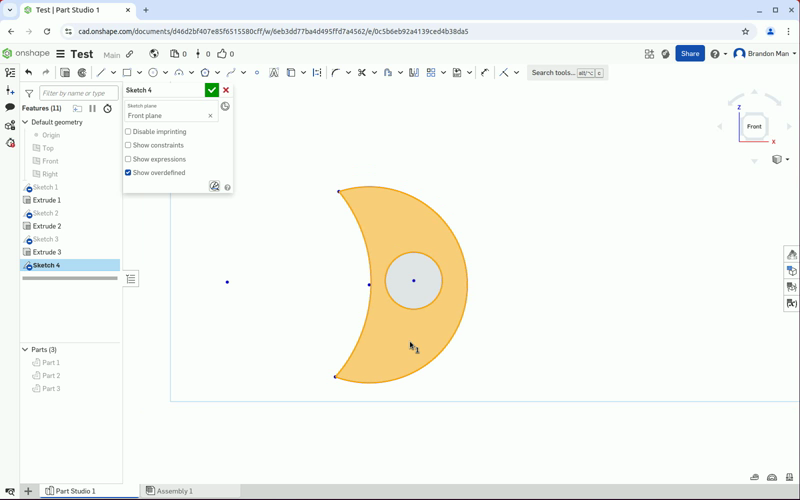
scroll(-6)
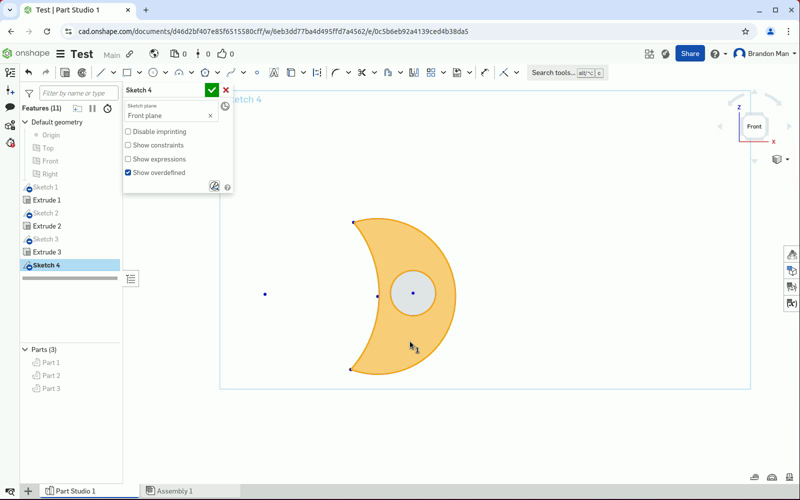
scroll(-6)
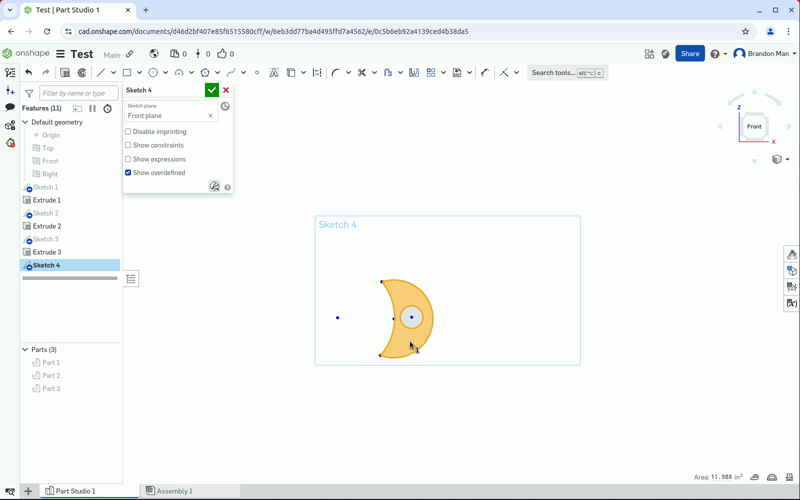
scroll(-6)
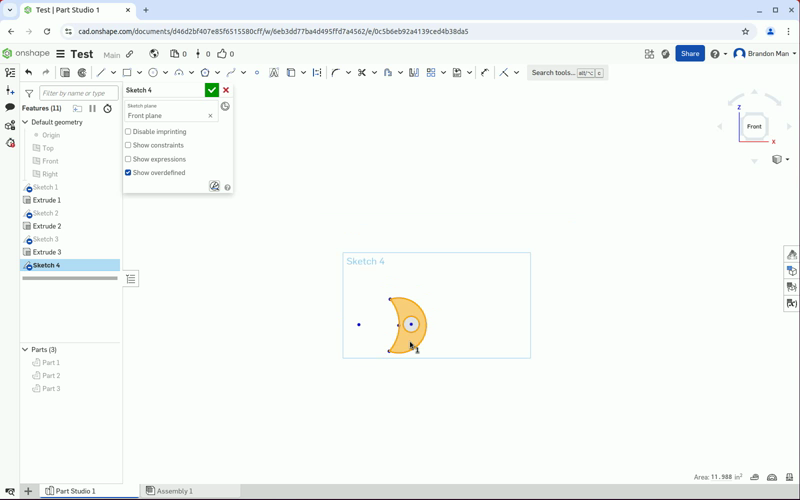
scroll(-6)
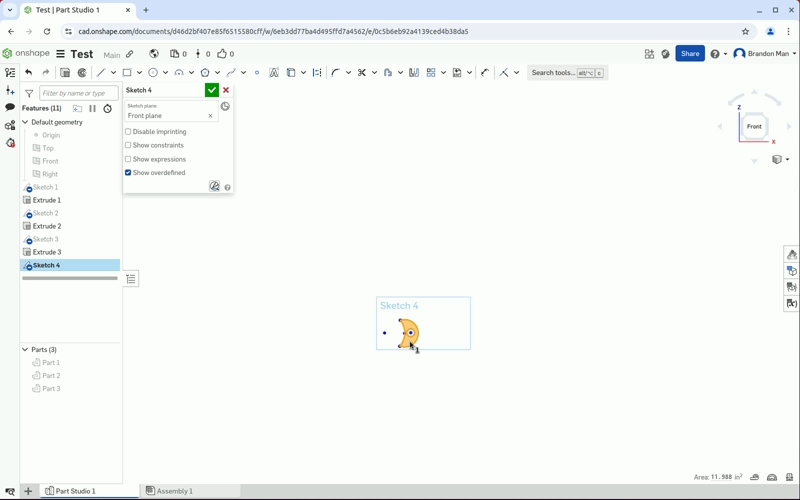
mouse_move(73, 352)
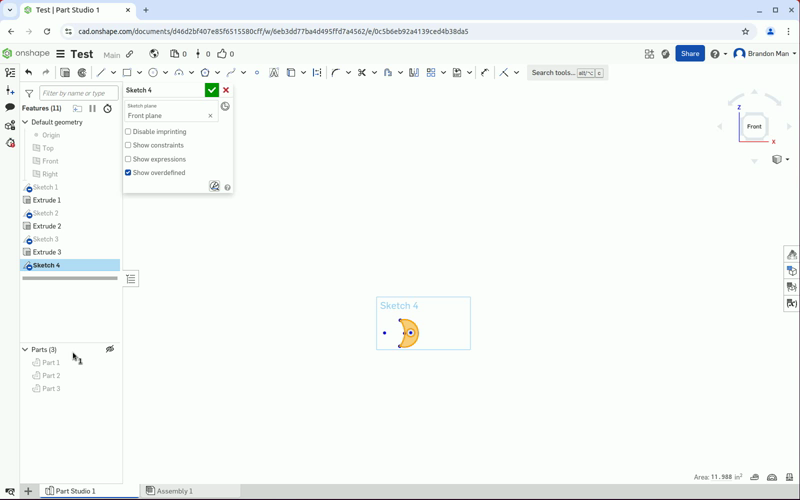
key(shift+y)
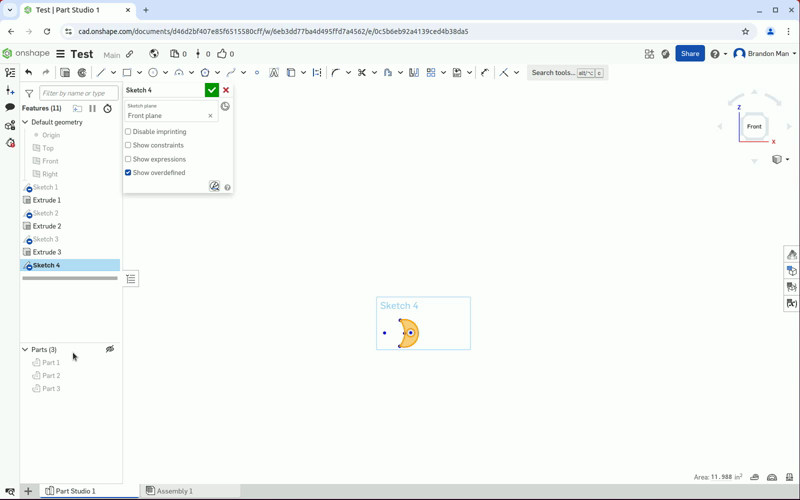
key(shift+e)
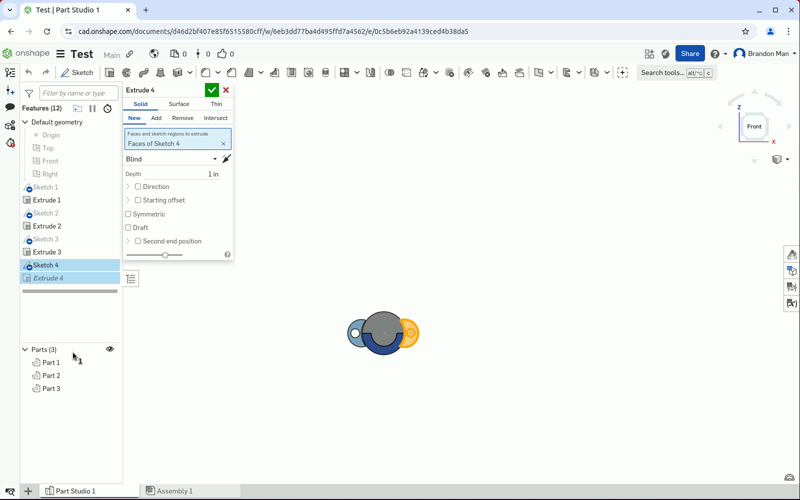
mouse_move(143, 106)
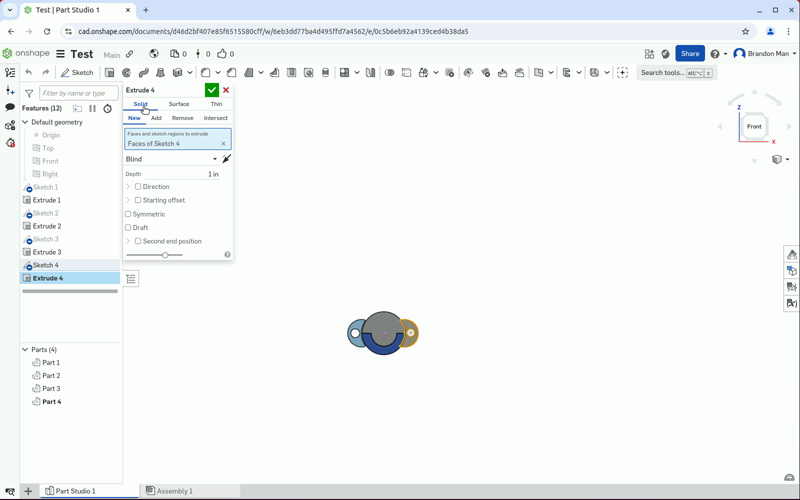
click(143, 106)
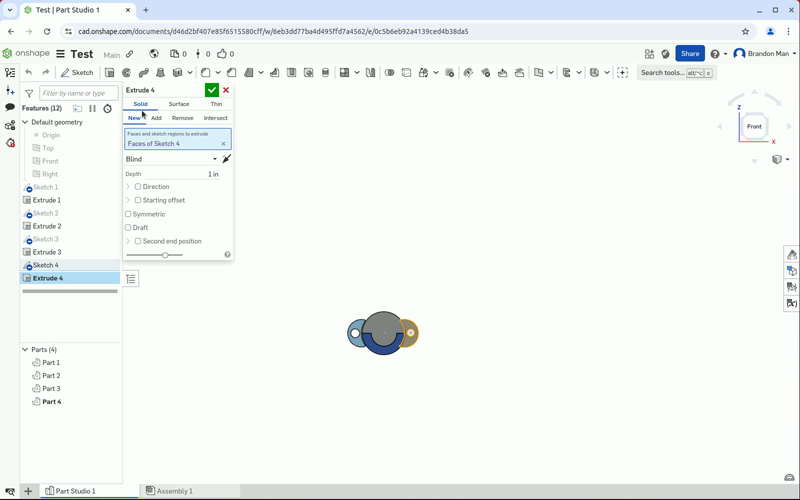
mouse_move(137, 120)
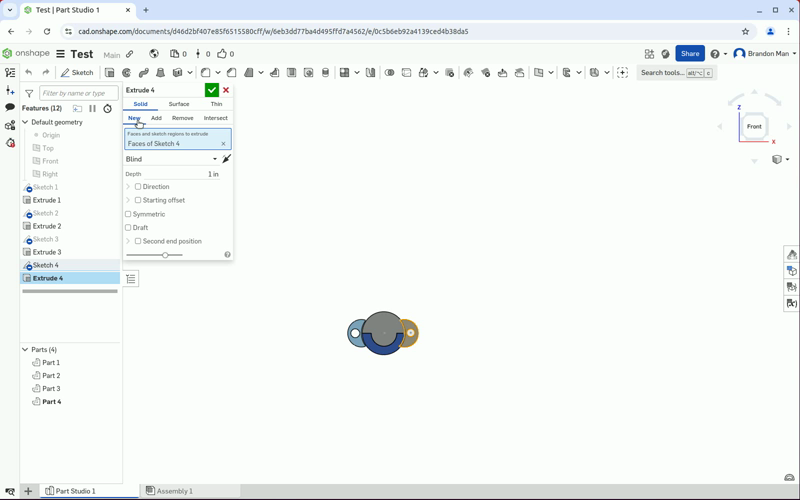
click(137, 120)
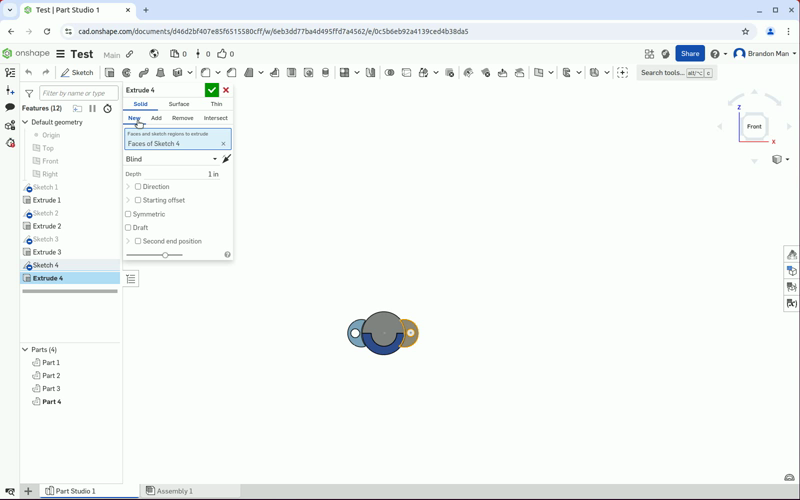
key(tab, 4)
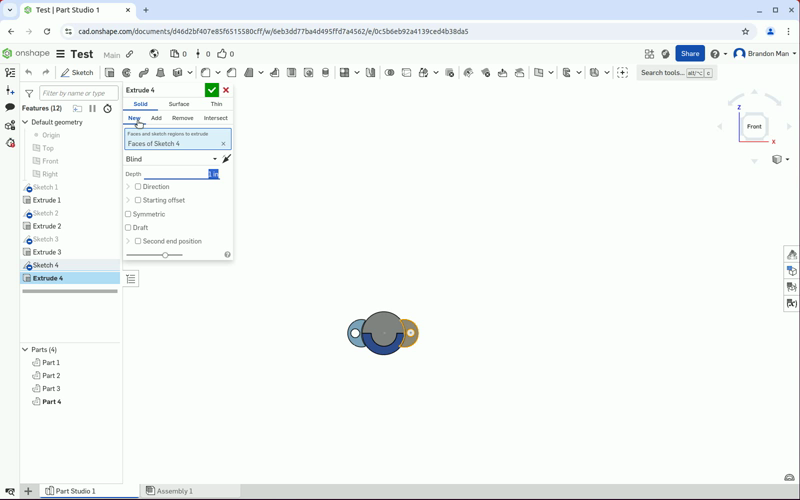
text(1.685)
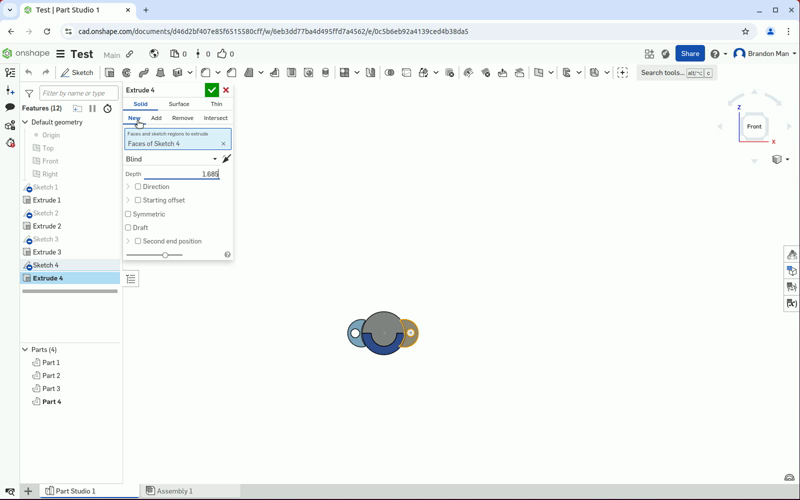
key(enter)
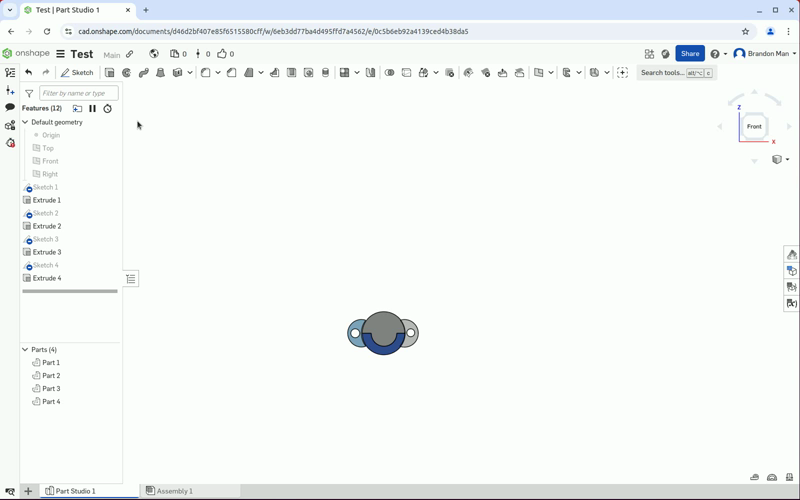
key(shift+h)
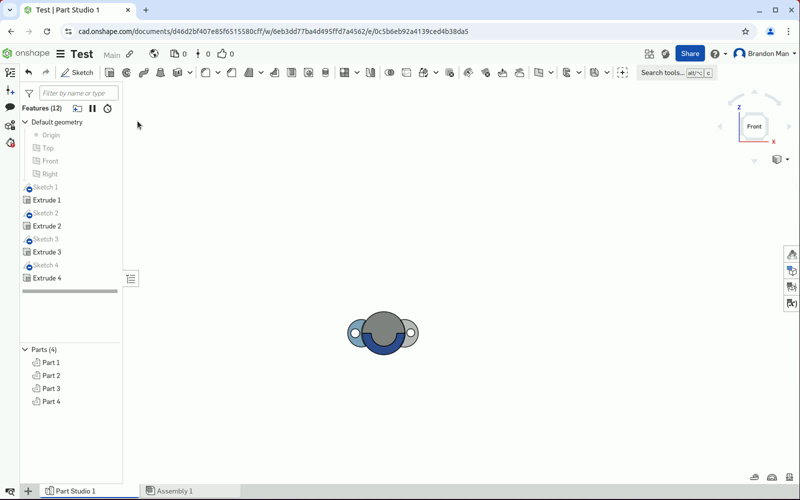
key(shift+h)
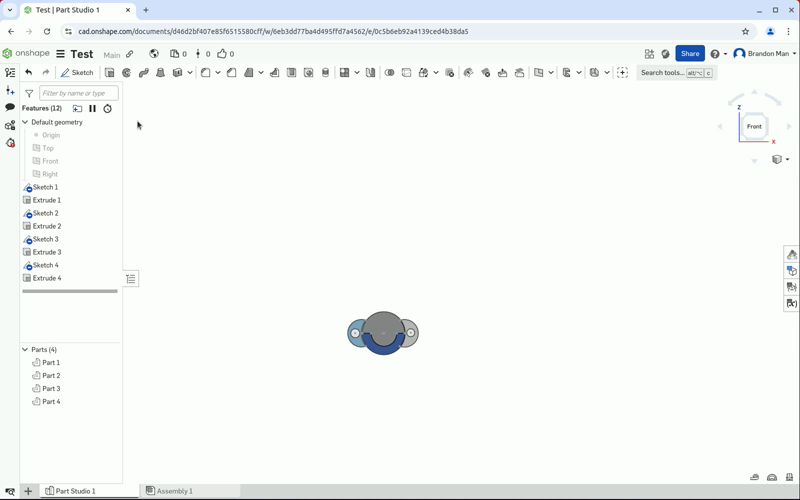
key(shift+7)
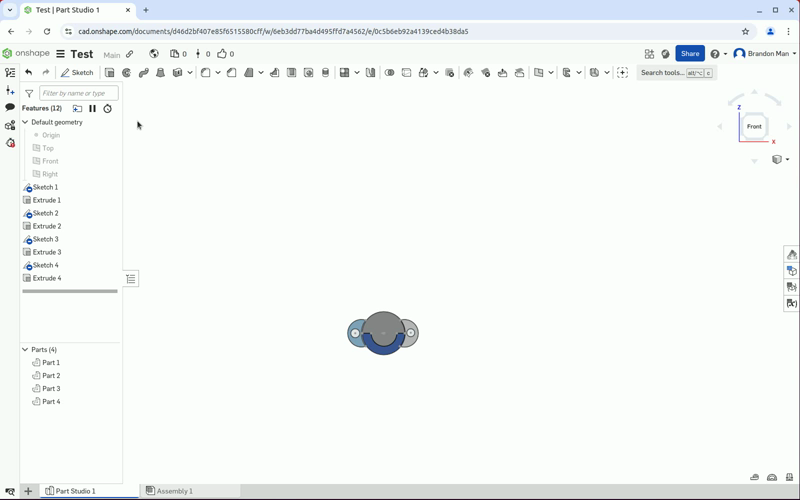
key(left, 2)
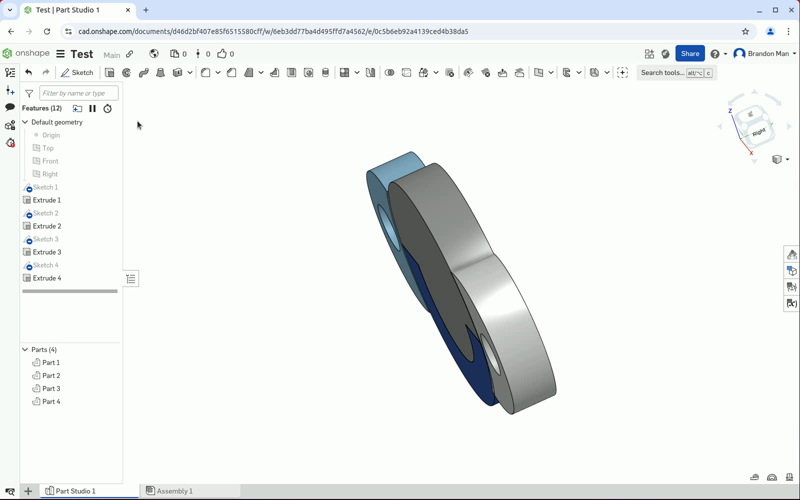
key(down, 2)
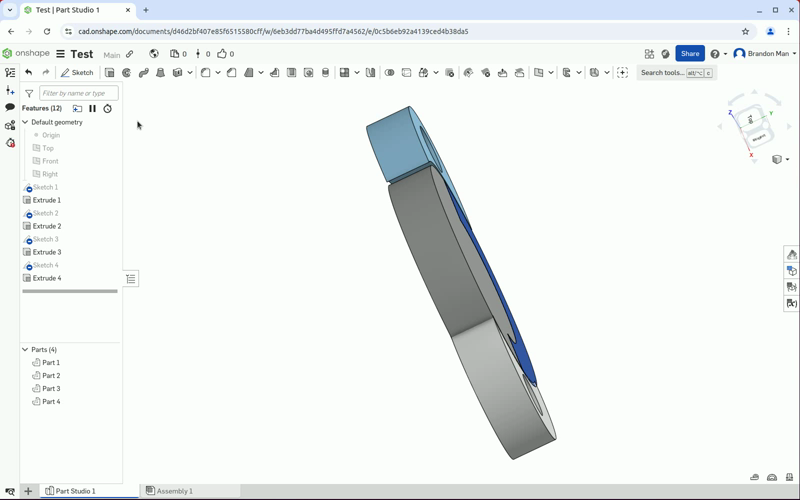
key(up, 2)
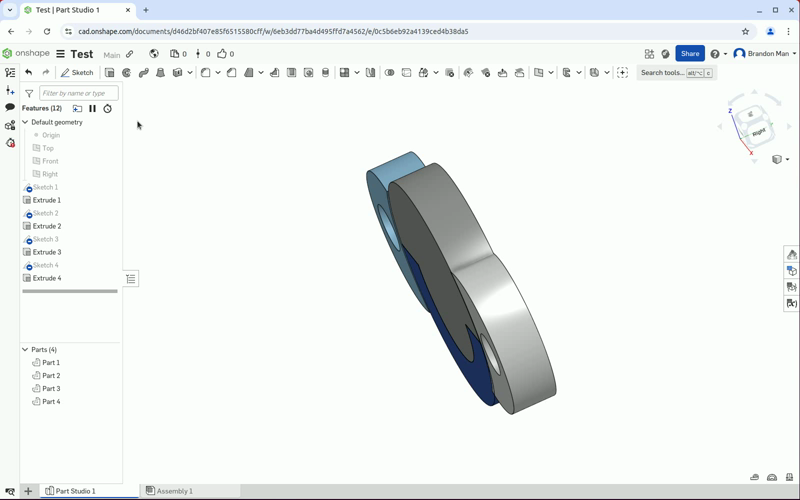
key(right, 2)
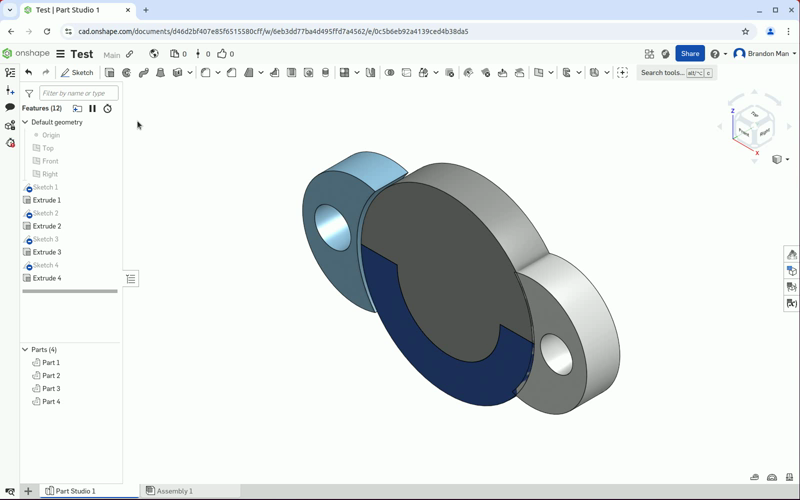
mouse_move(73, 189)
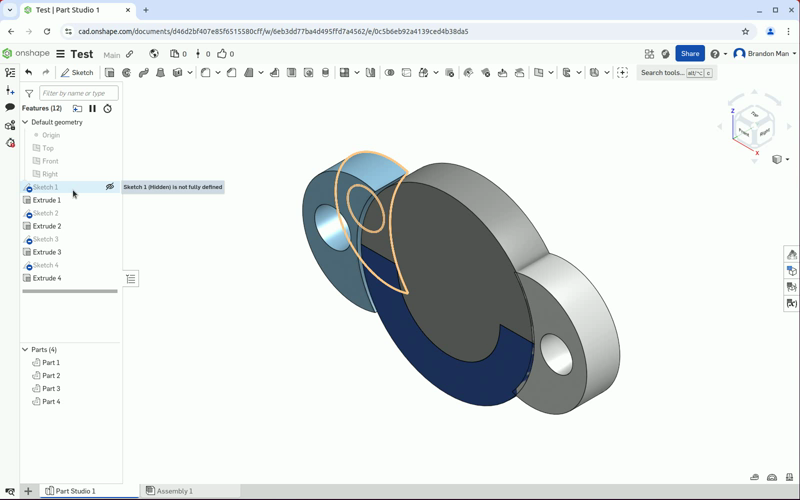
click(73, 189)